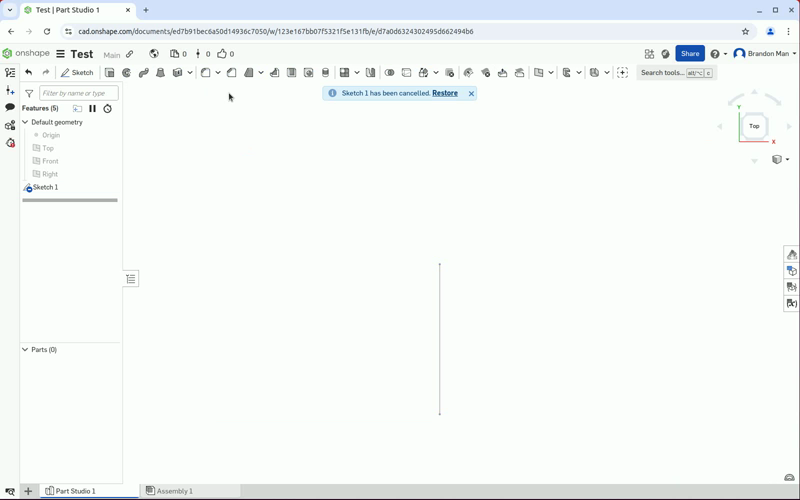
key(shift+h)
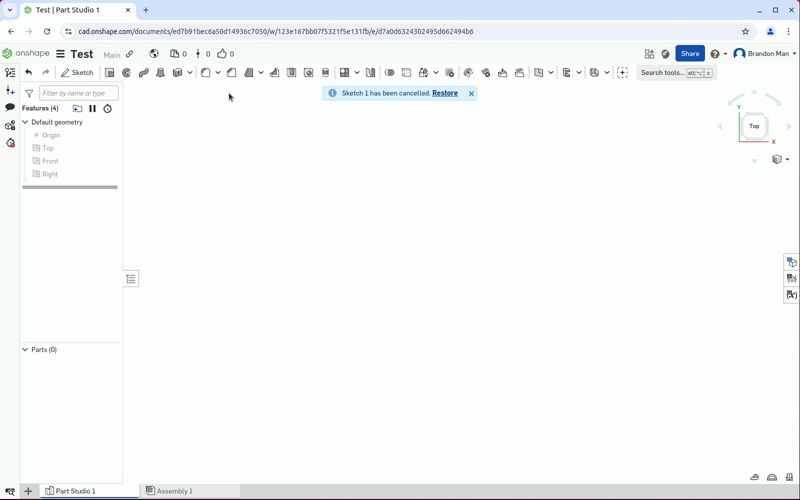
mouse_move(73, 352)
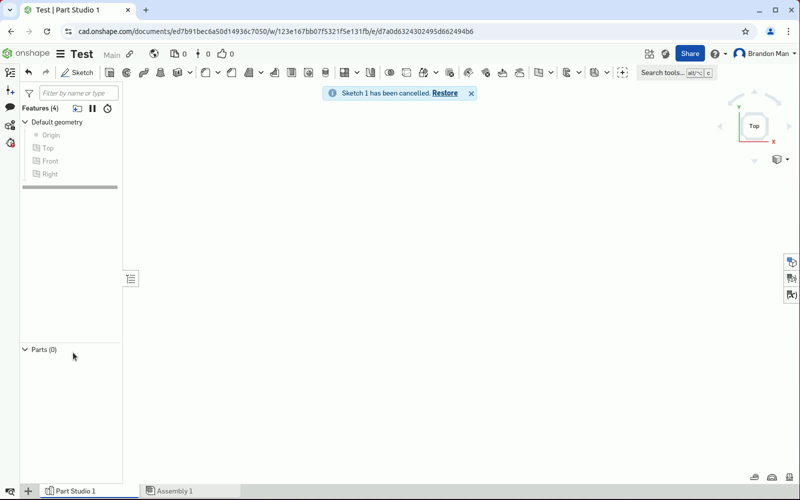
key(y)
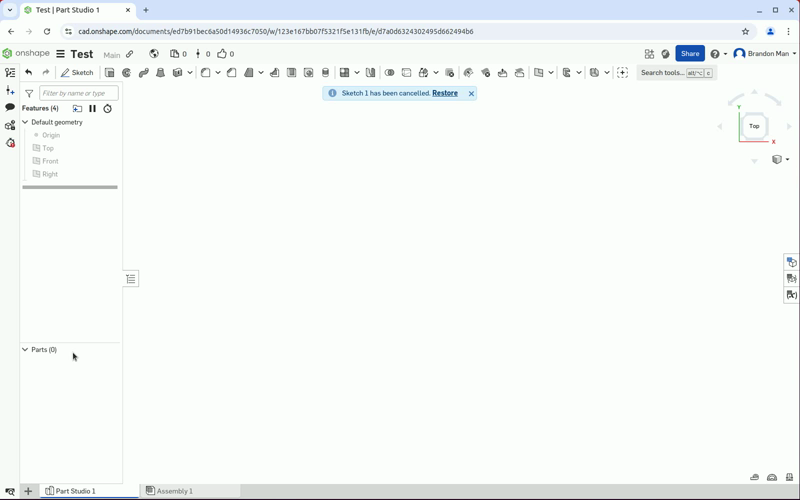
key(shift+p)
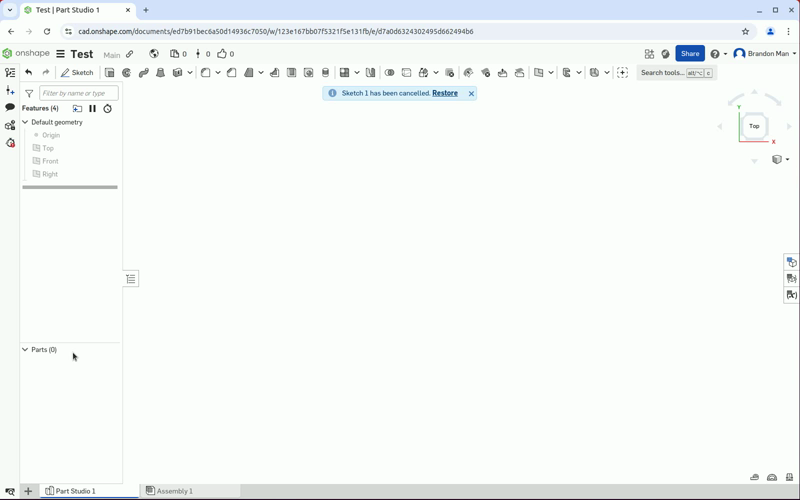
key(space)
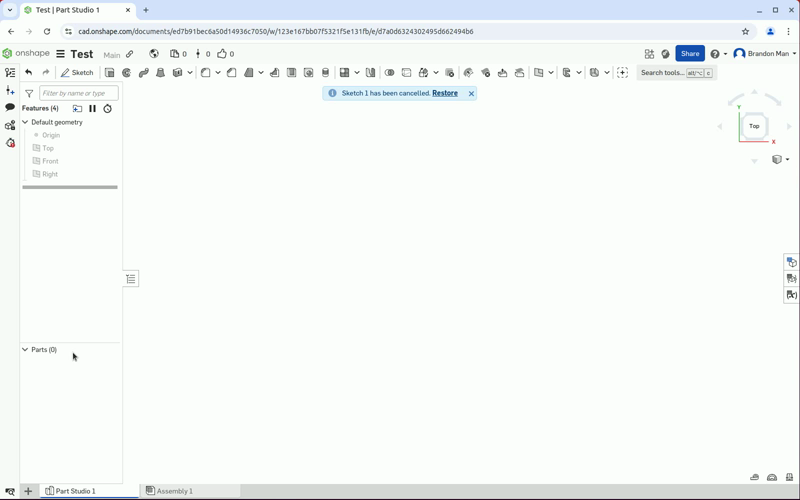
key_down(shift)
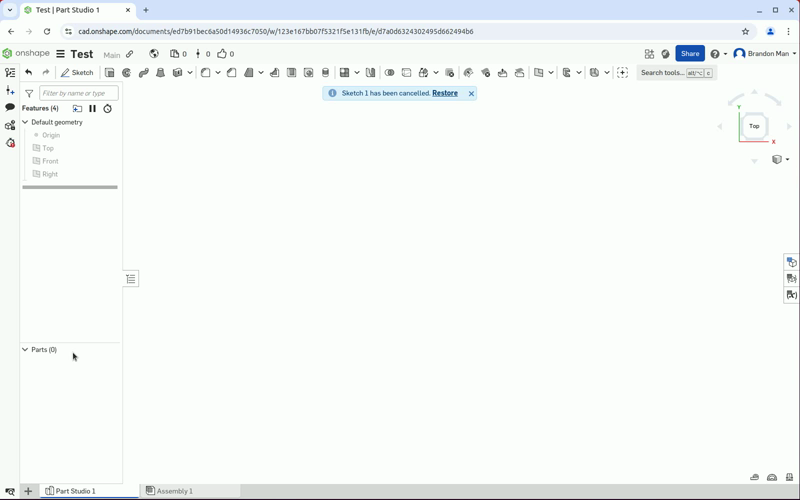
key(up)
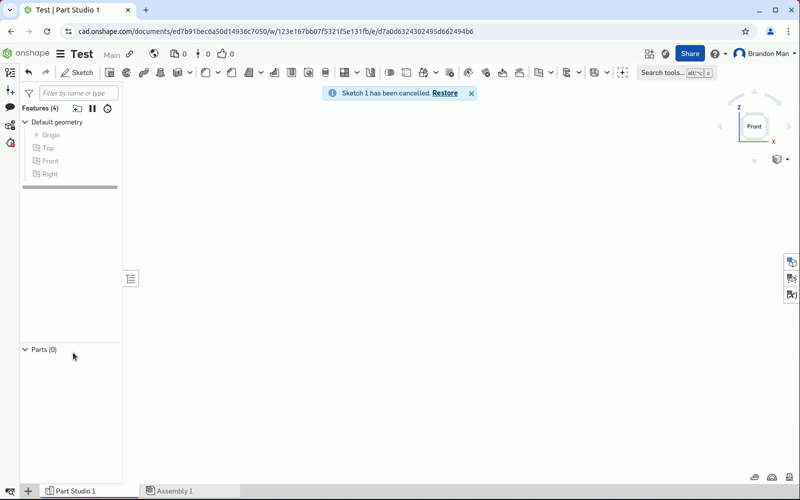
key_up(shift)
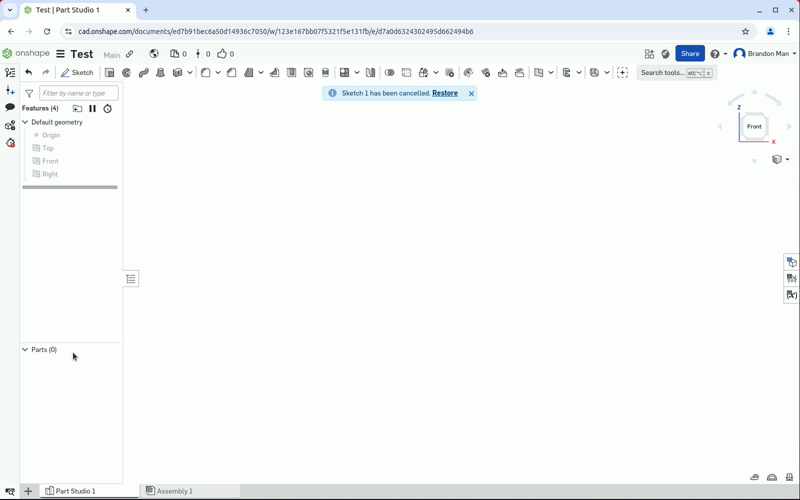
key(space)
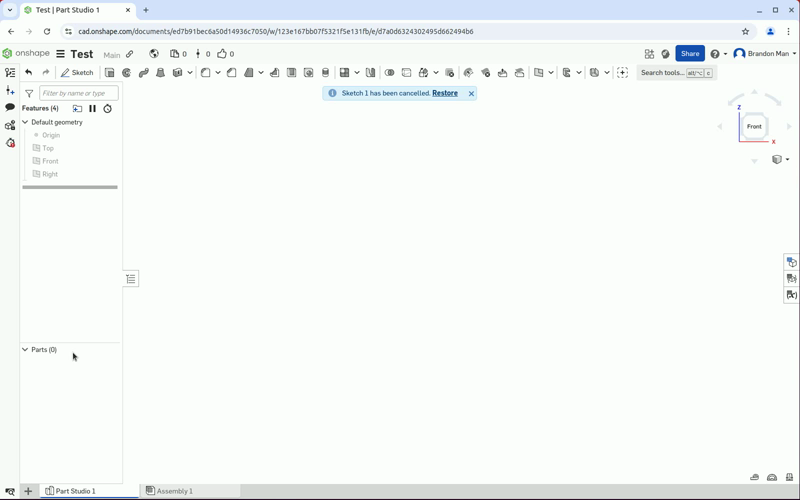
key_down(shift)
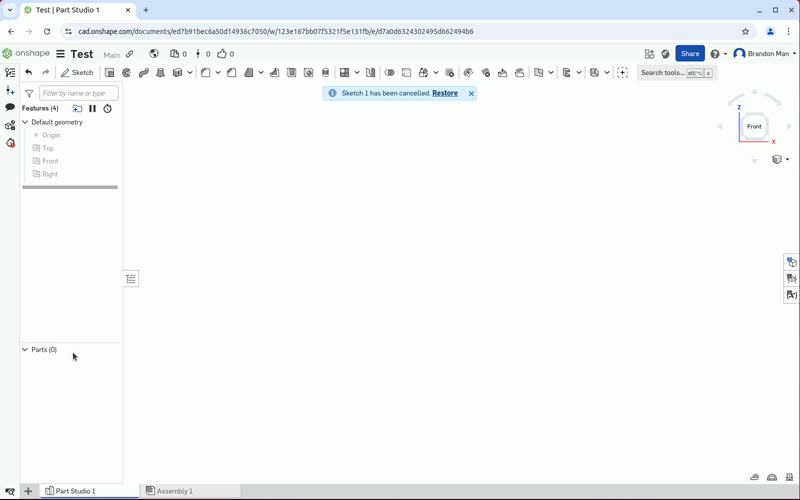
key(left)
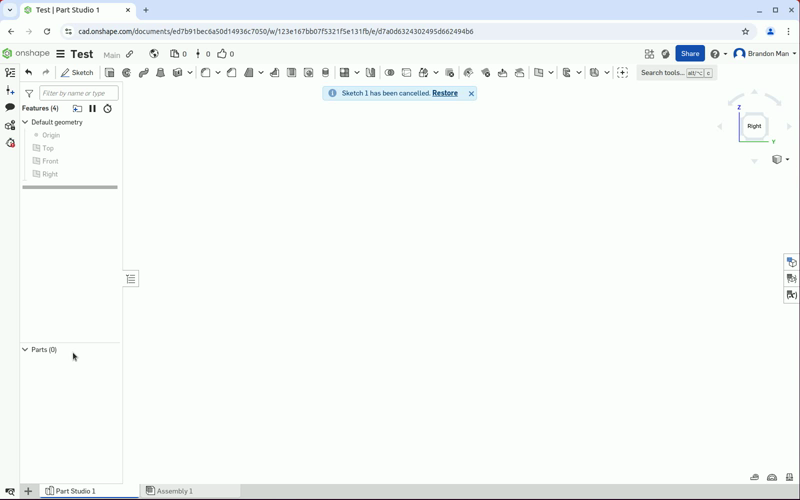
key_up(shift)
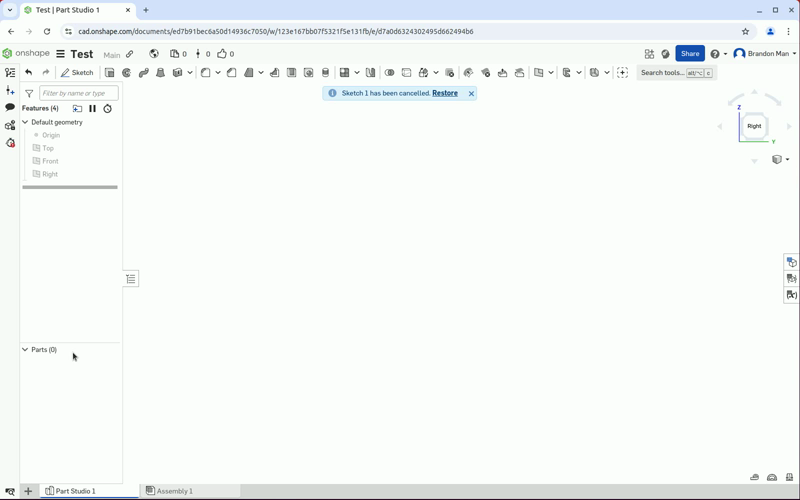
mouse_move(73, 352)
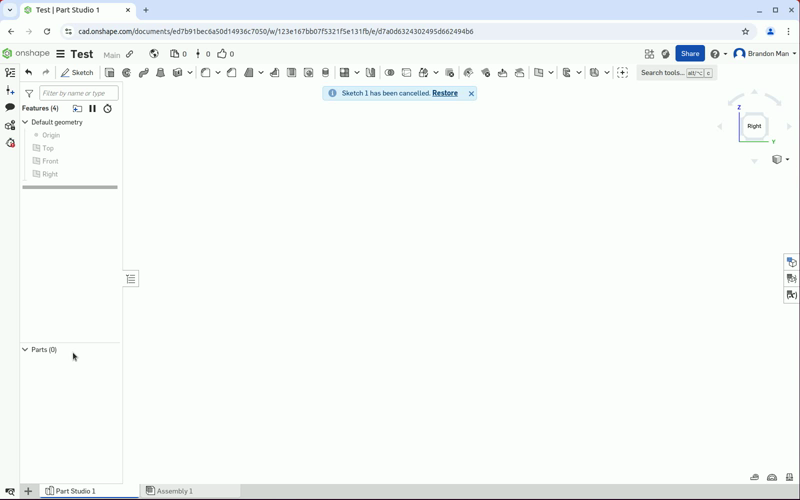
key(shift+y)
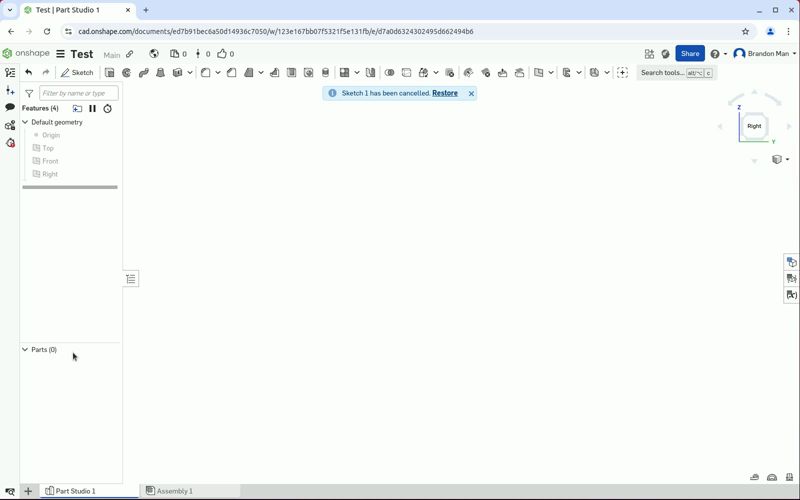
key(shift+s)
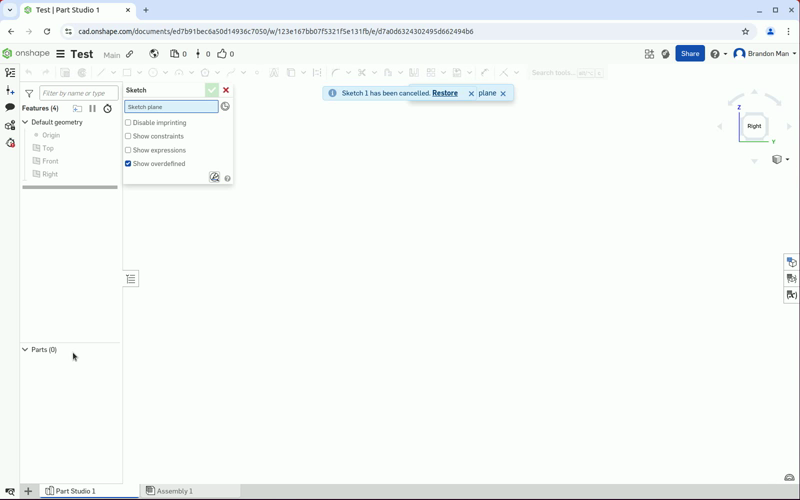
mouse_move(73, 176)
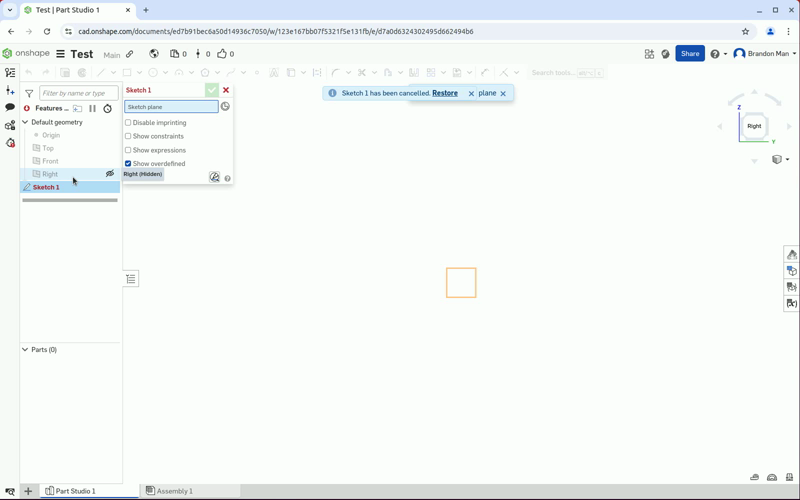
click(73, 176)
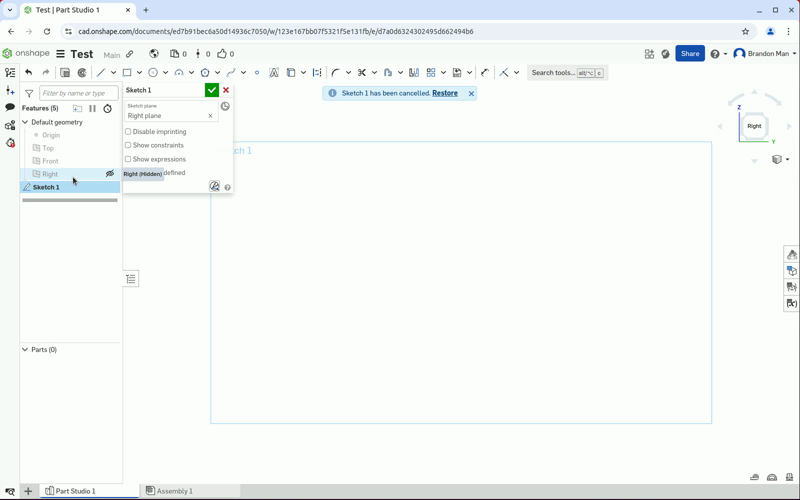
mouse_move(73, 352)
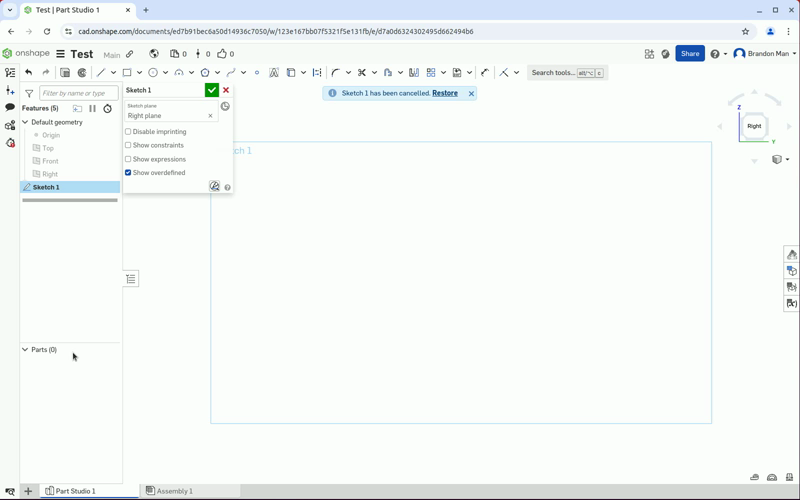
key(y)
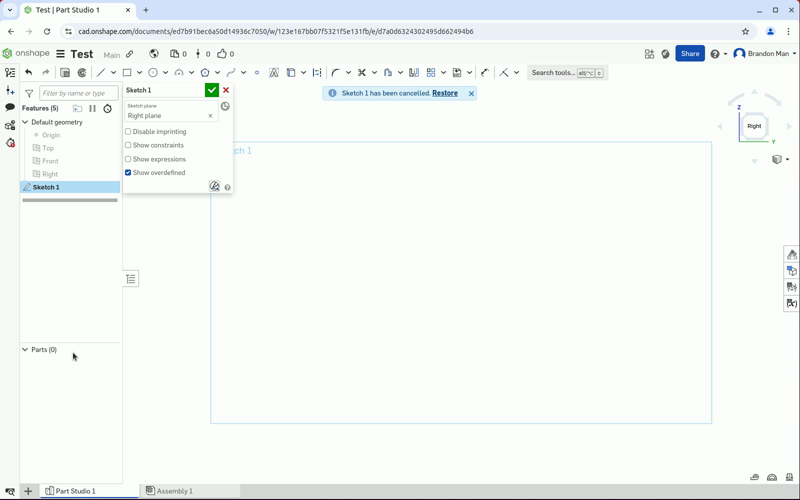
key(l)
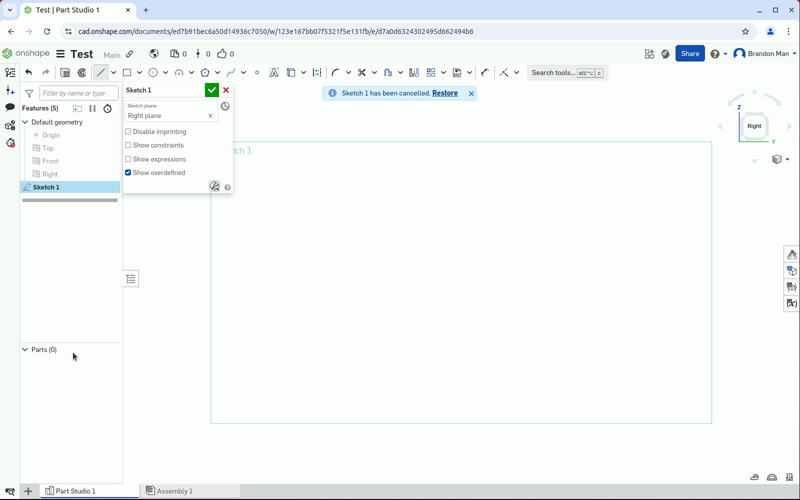
key_down(shift)
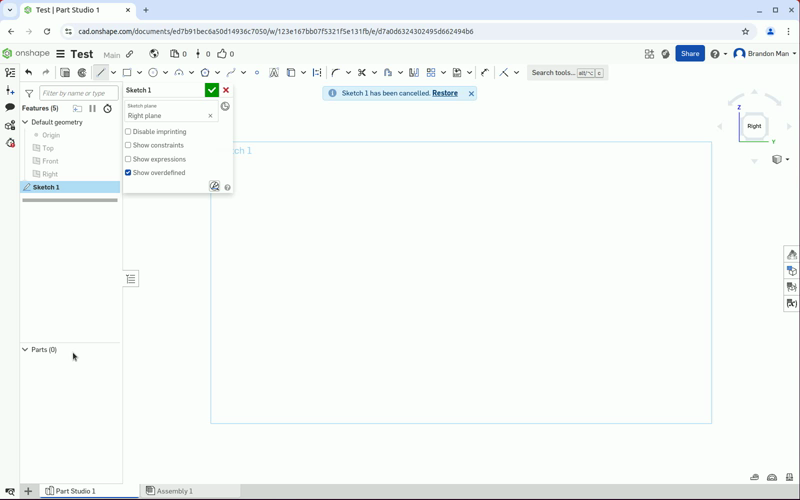
mouse_move(460, 282)
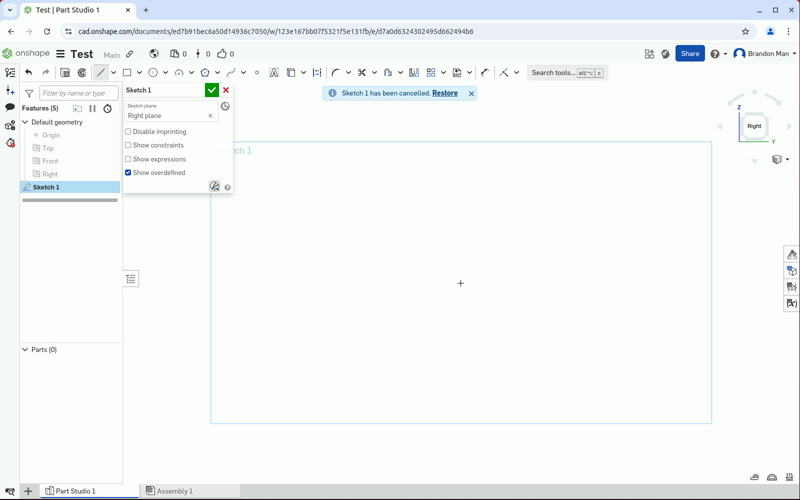
click(460, 282)
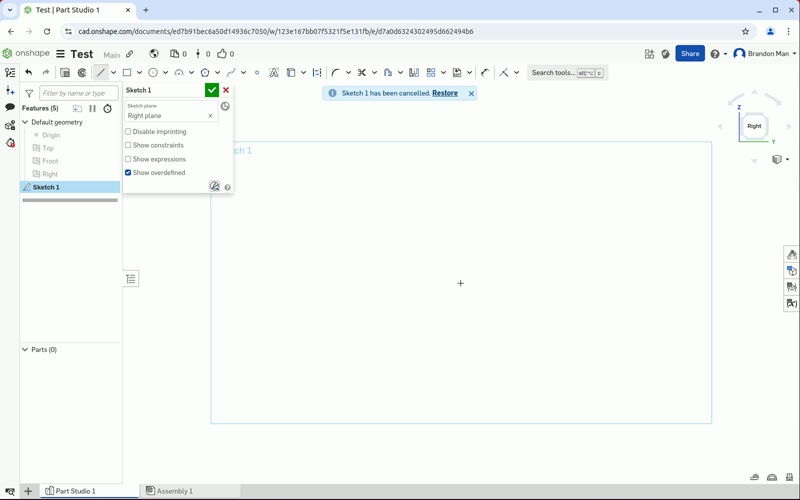
key_up(shift)
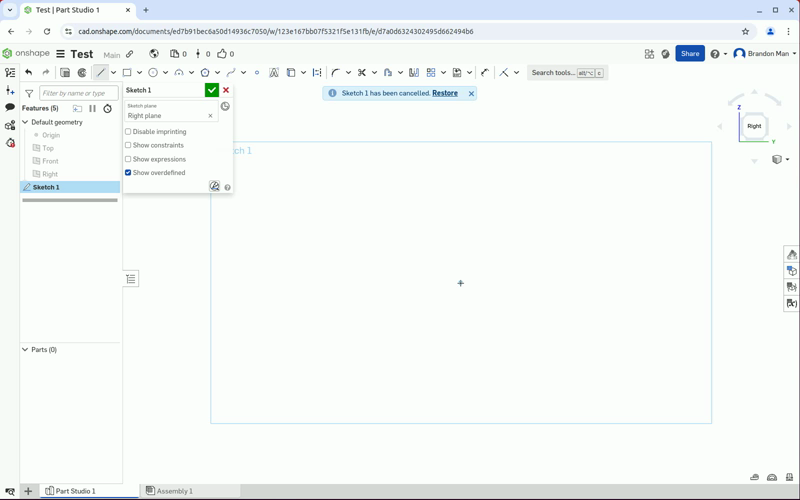
key_down(shift)
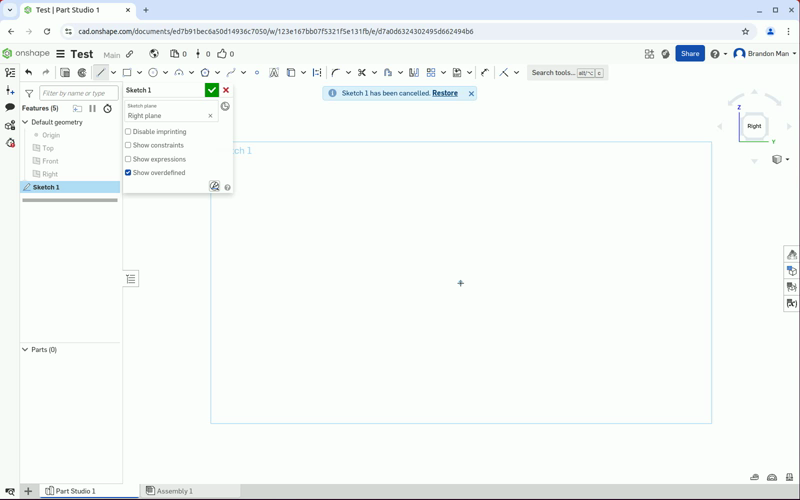
mouse_move(531, 282)
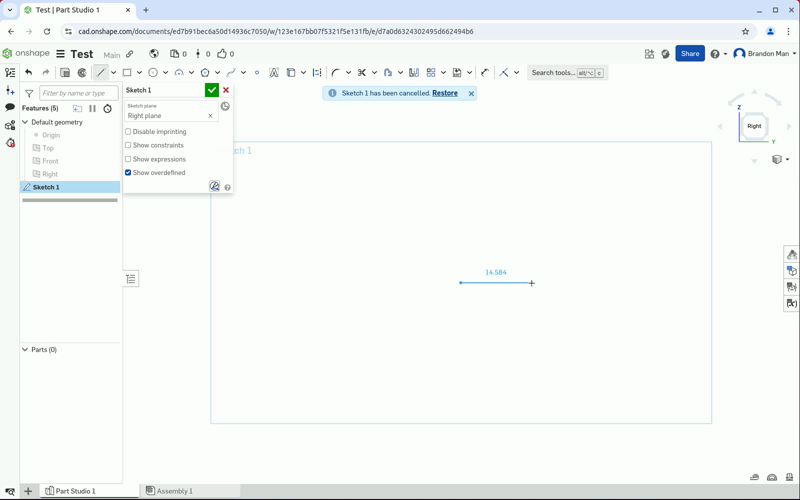
click(531, 282)
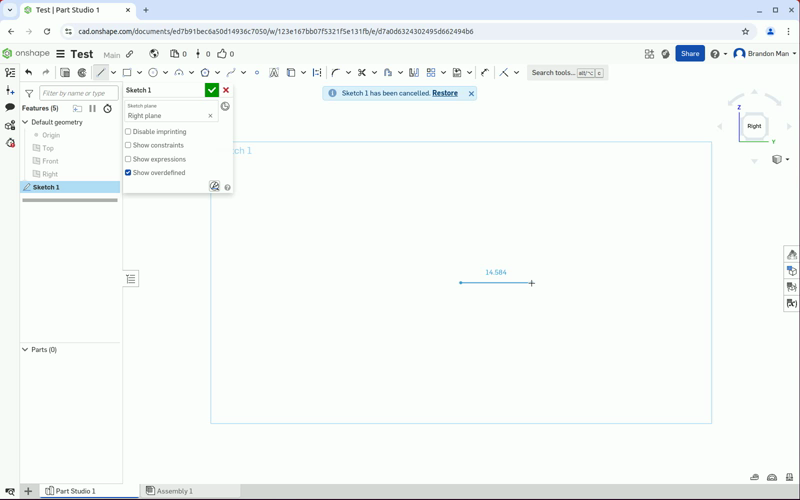
key_up(shift)
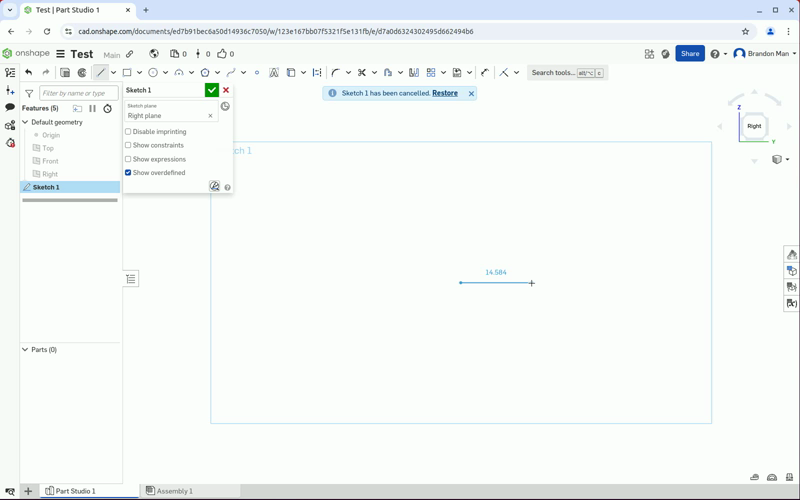
key_down(shift)
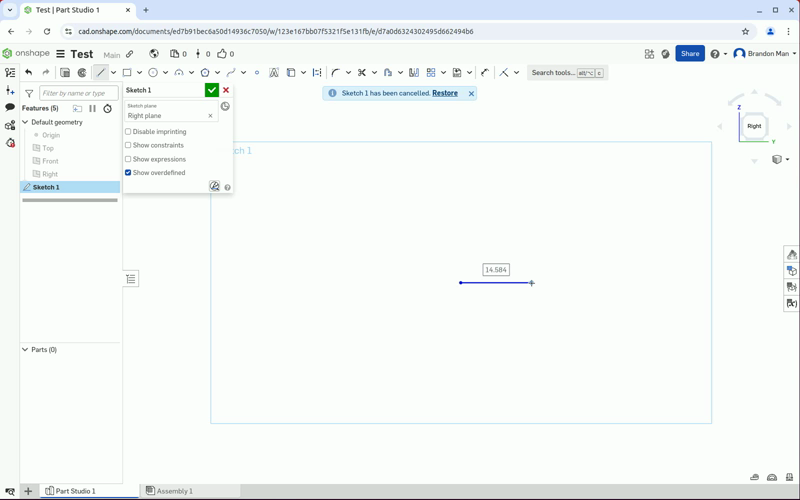
mouse_move(531, 212)
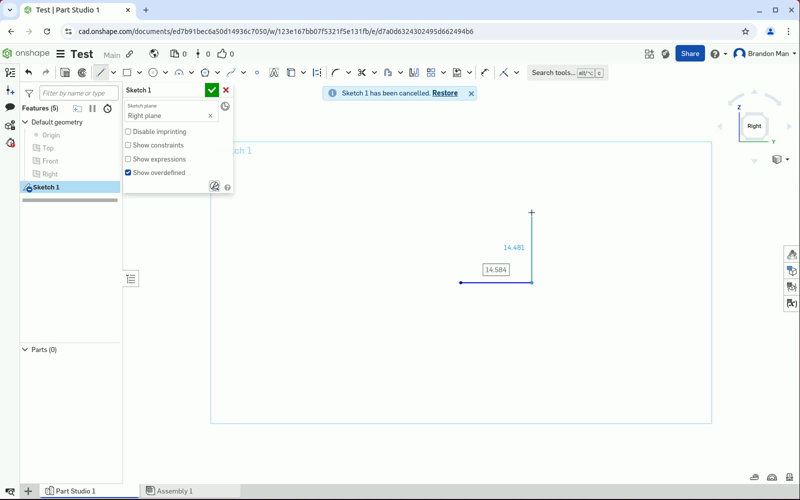
click(531, 212)
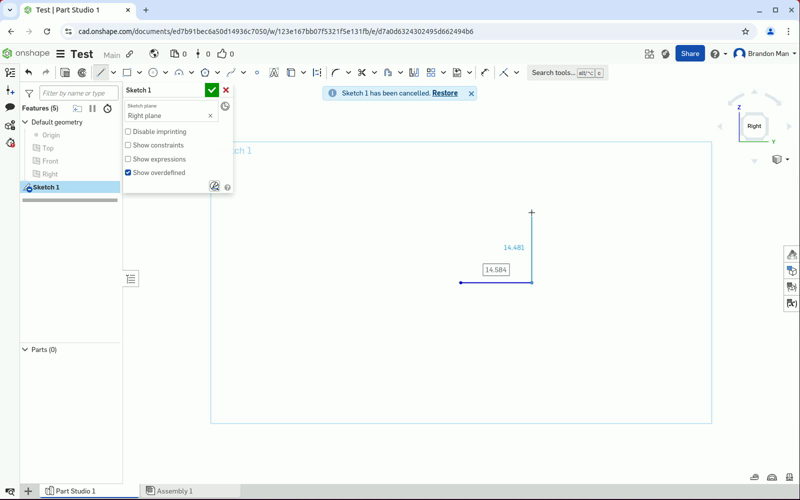
key_up(shift)
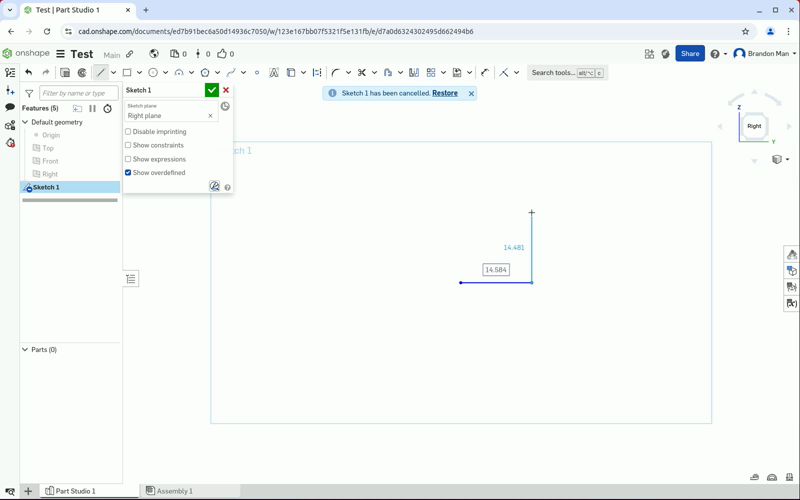
key_down(shift)
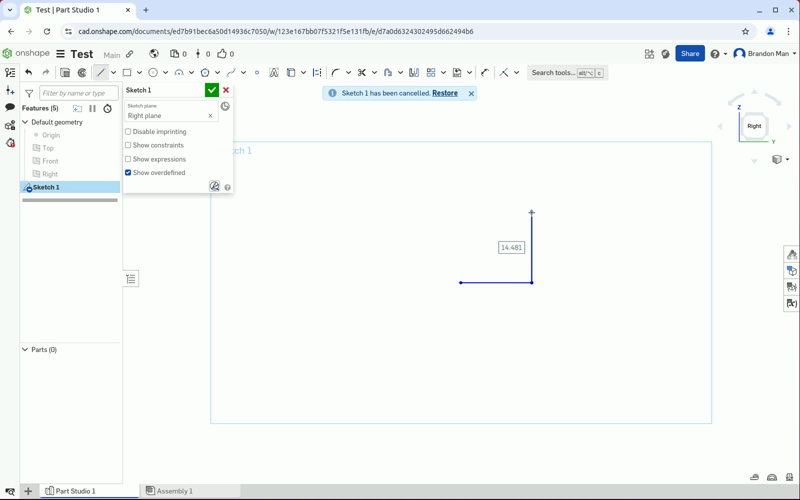
mouse_move(561, 212)
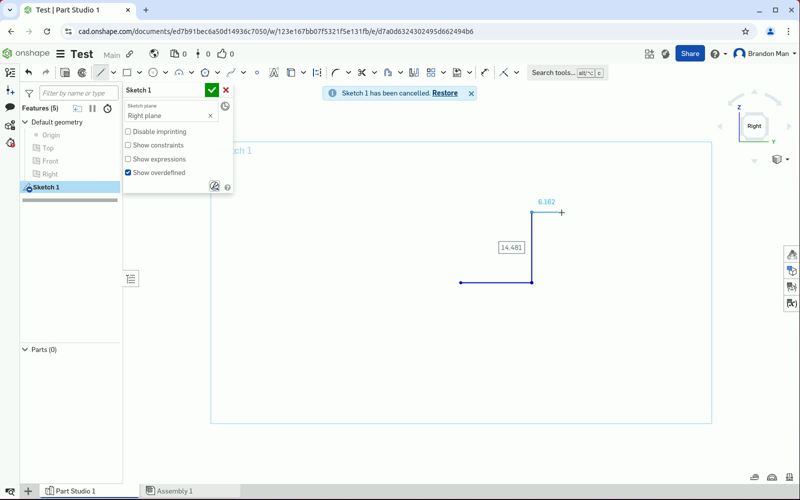
mouse_move(503, 212)
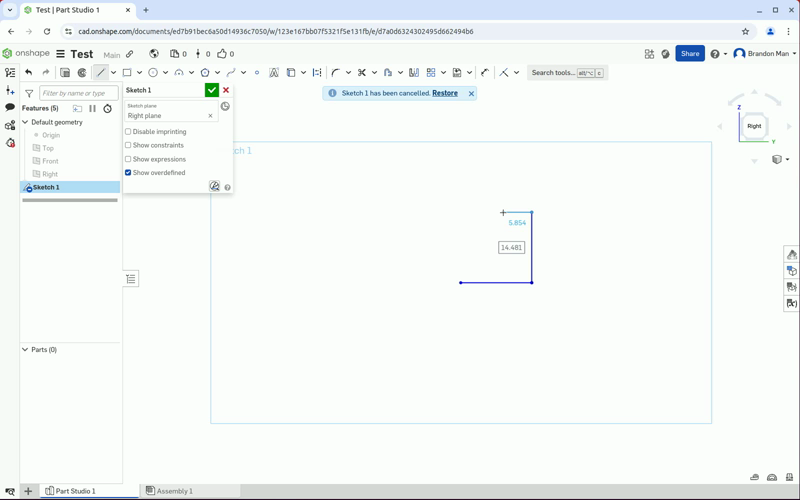
click(503, 212)
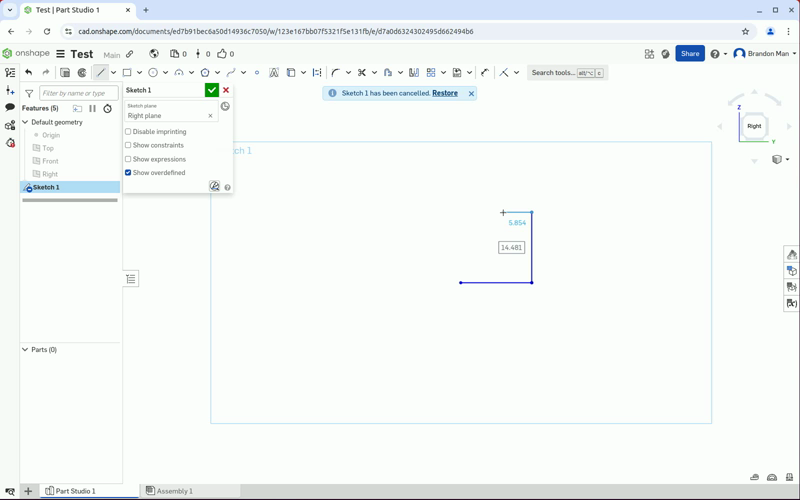
key_up(shift)
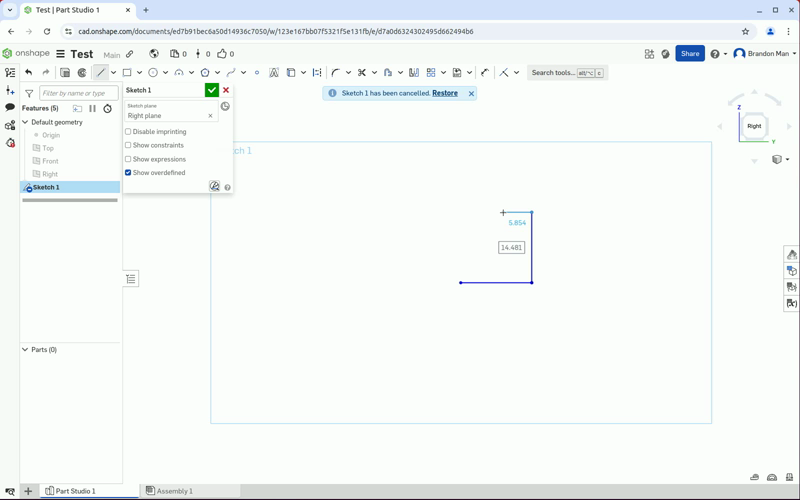
key_down(shift)
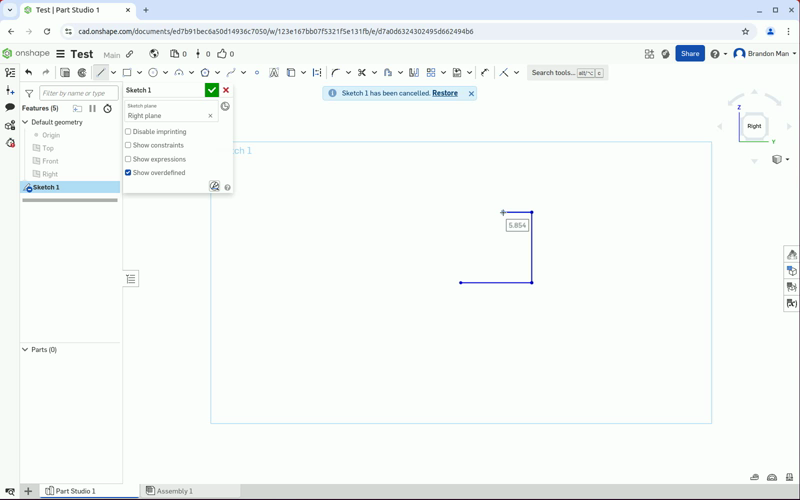
mouse_move(533, 212)
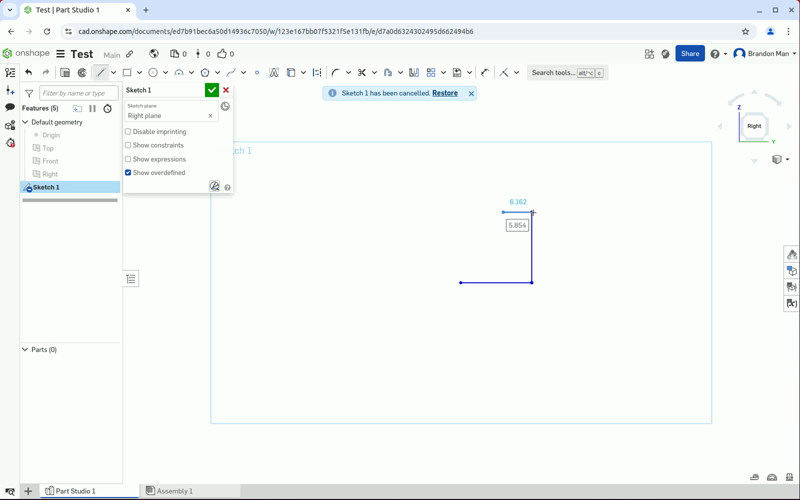
mouse_move(503, 254)
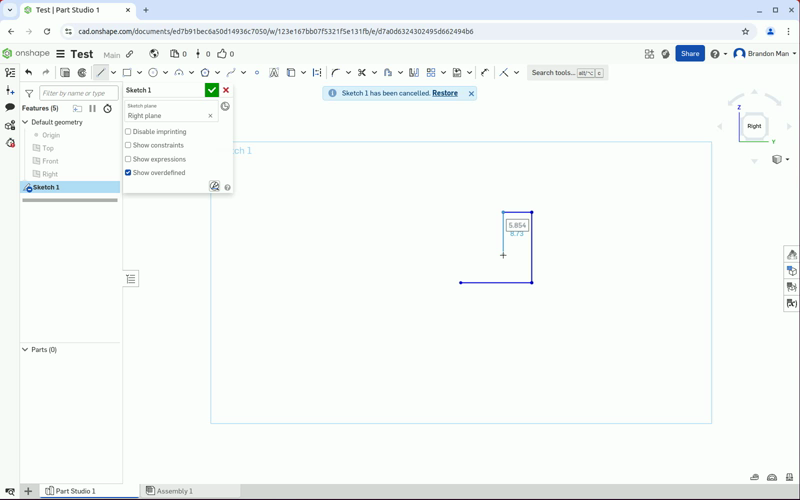
click(503, 254)
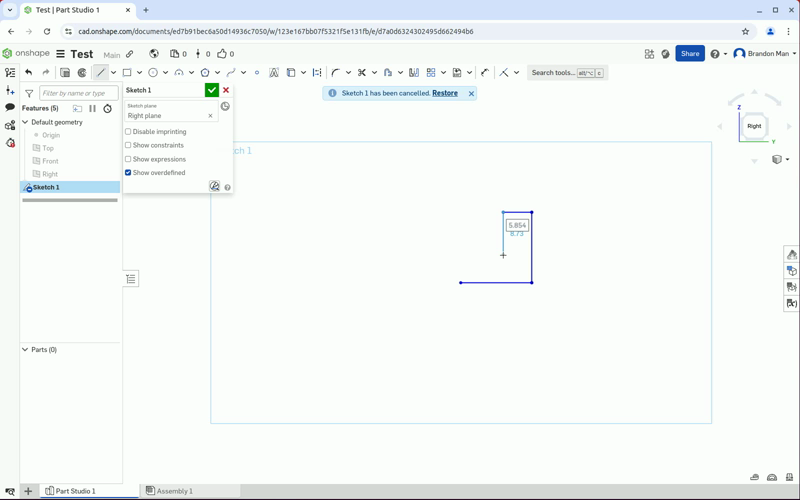
key_up(shift)
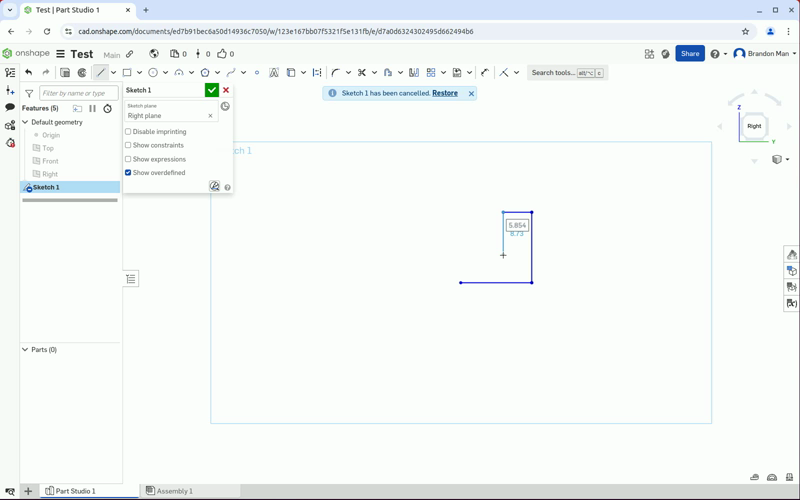
key_down(shift)
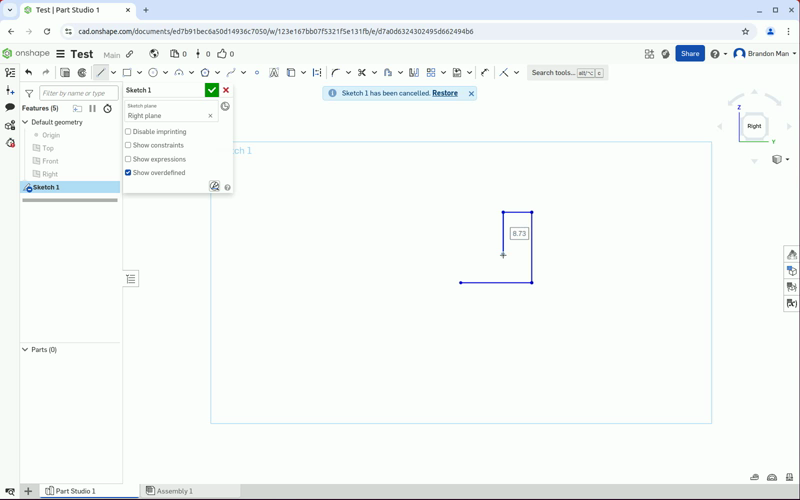
mouse_move(533, 254)
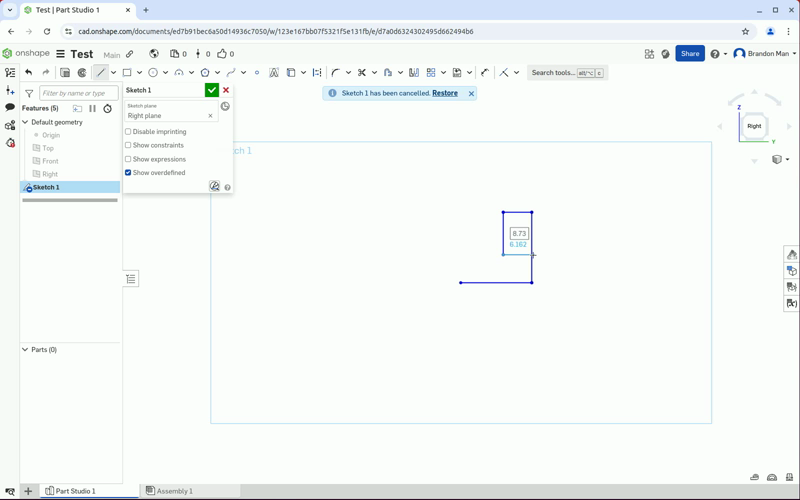
mouse_move(460, 254)
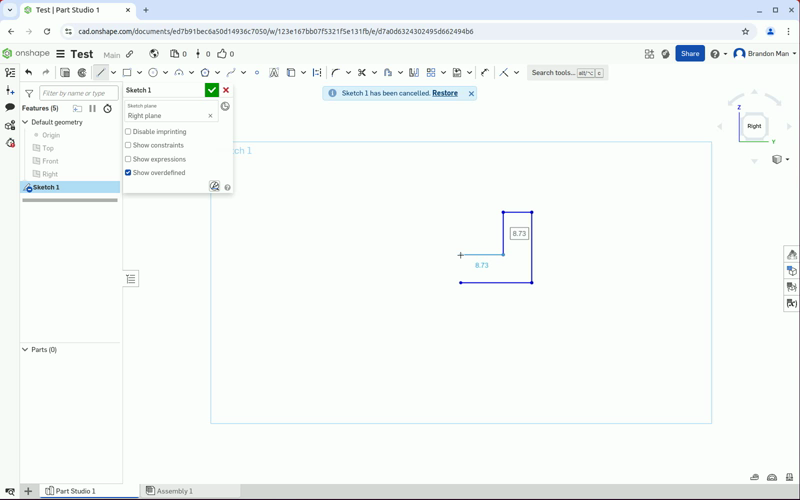
click(460, 254)
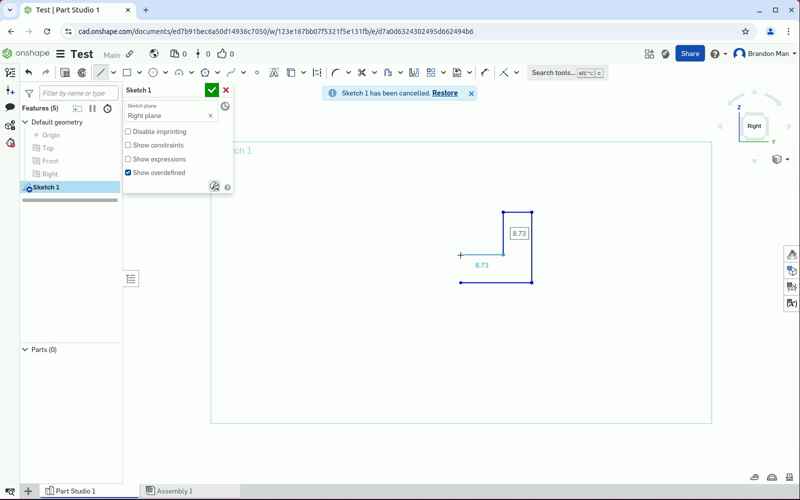
key_up(shift)
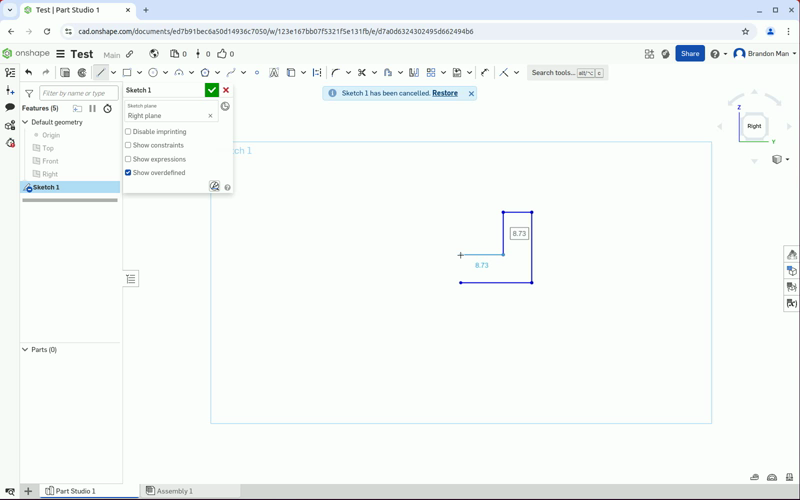
mouse_move(490, 254)
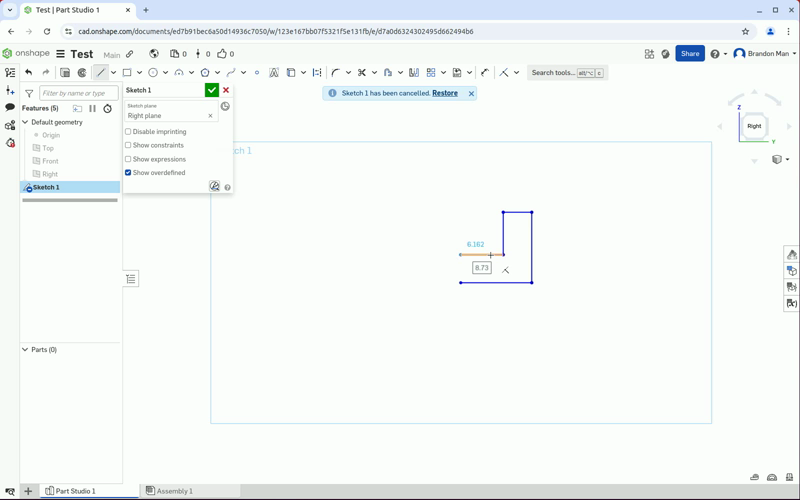
key_down(shift)
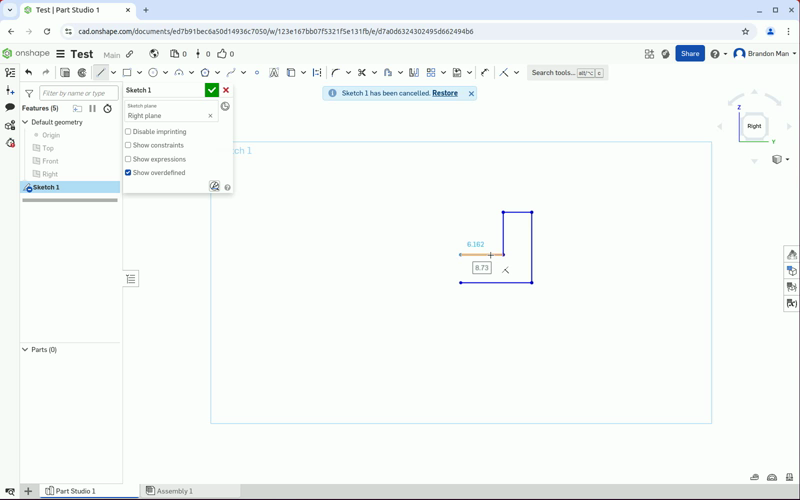
mouse_move(460, 282)
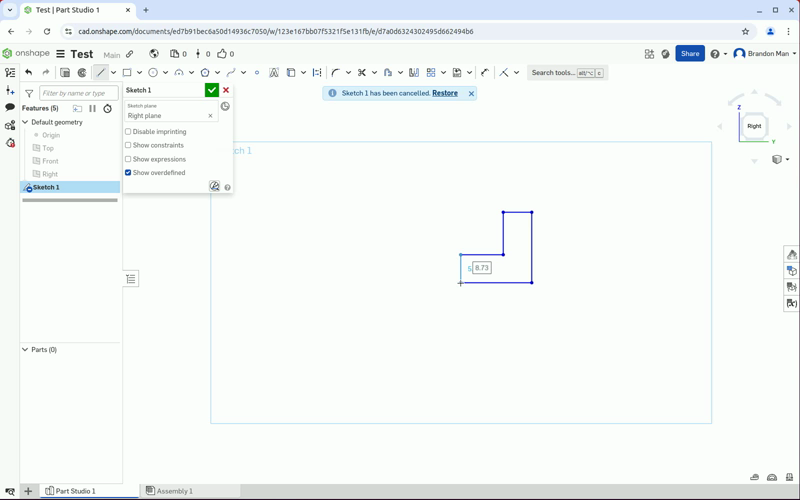
key_up(shift)
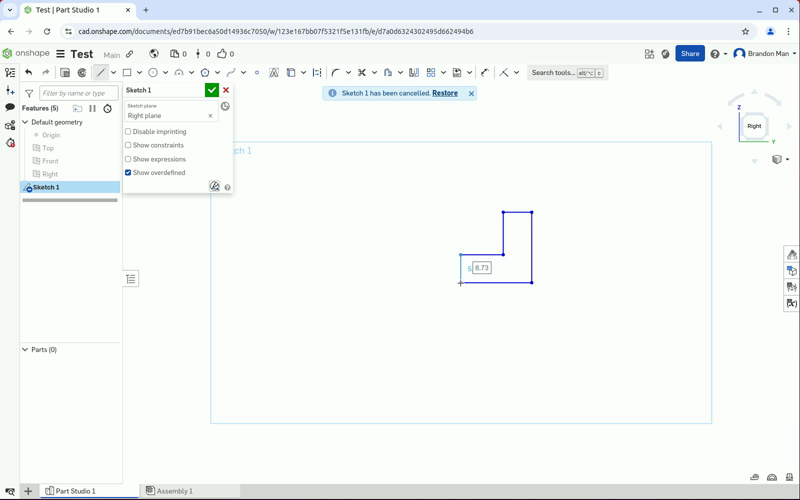
click(460, 282)
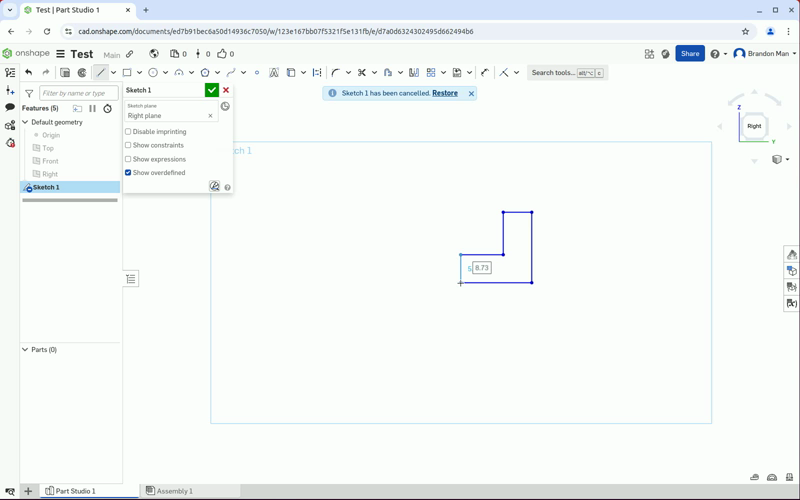
key(esc)
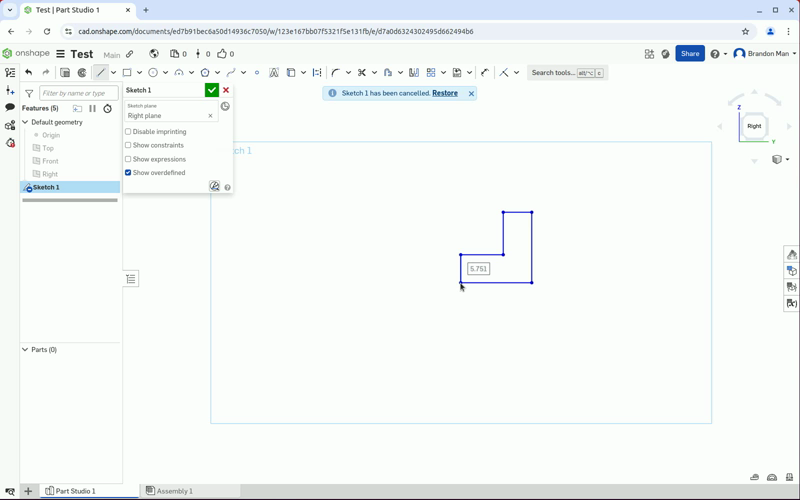
mouse_move(525, 224)
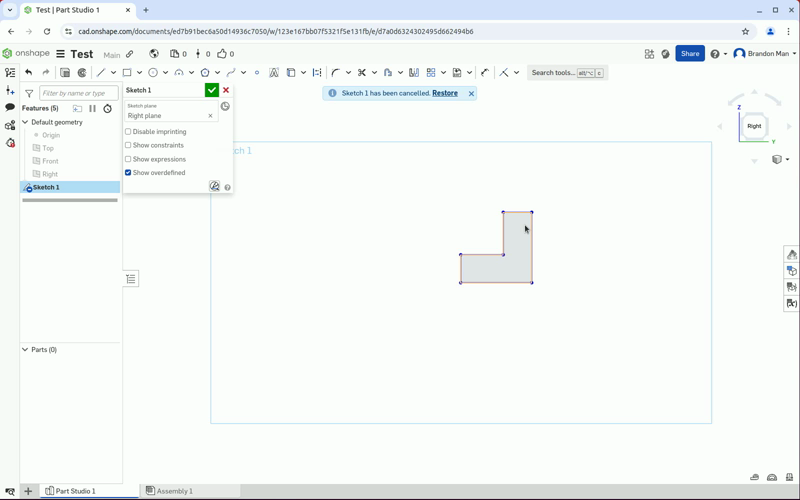
click(525, 224)
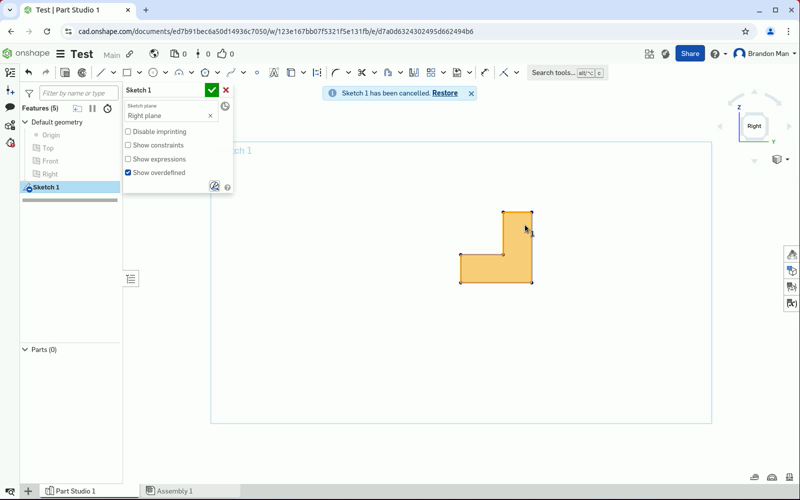
mouse_move(73, 352)
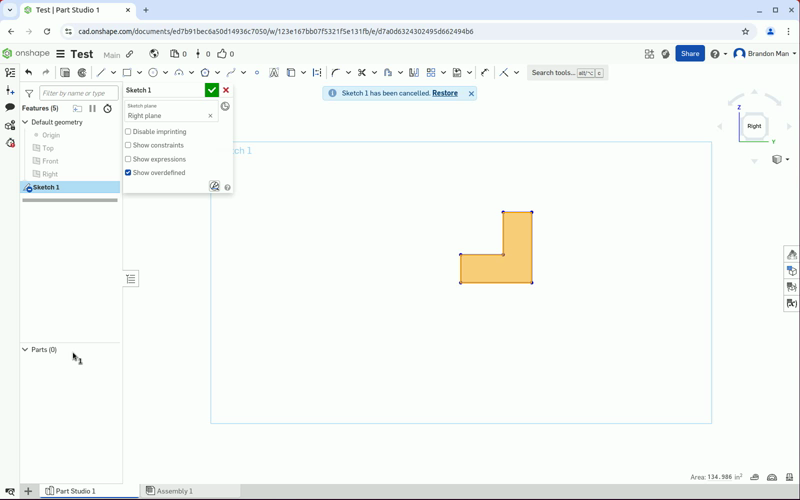
key(shift+y)
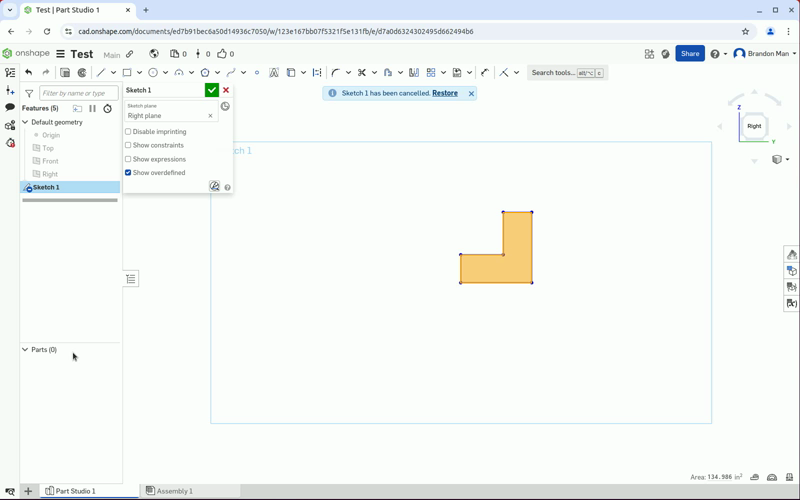
key(shift+e)
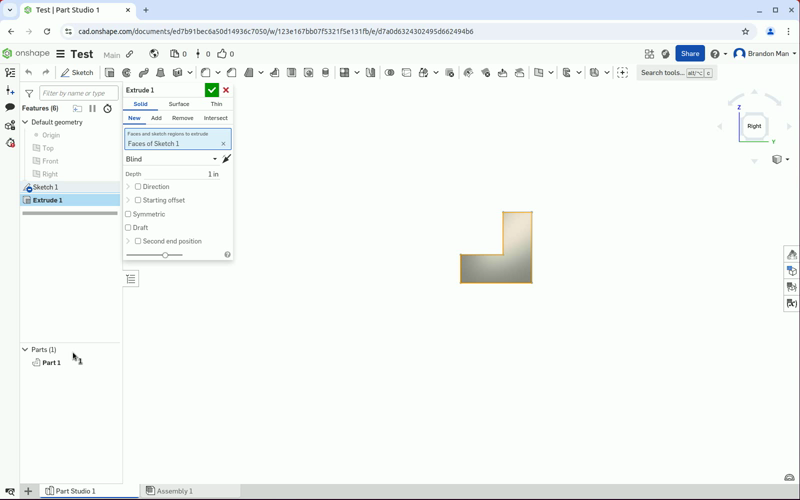
mouse_move(143, 106)
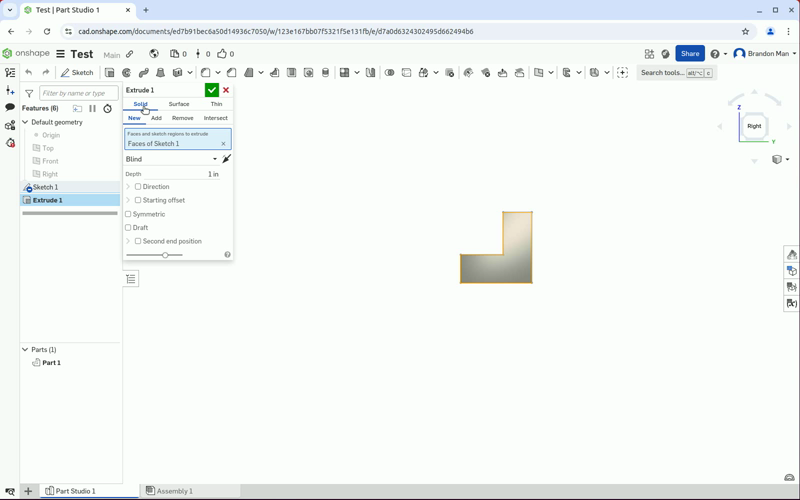
click(143, 106)
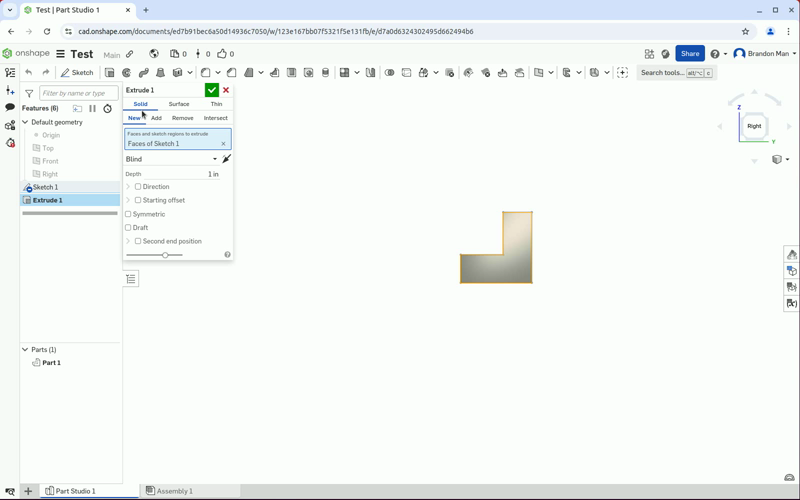
mouse_move(137, 120)
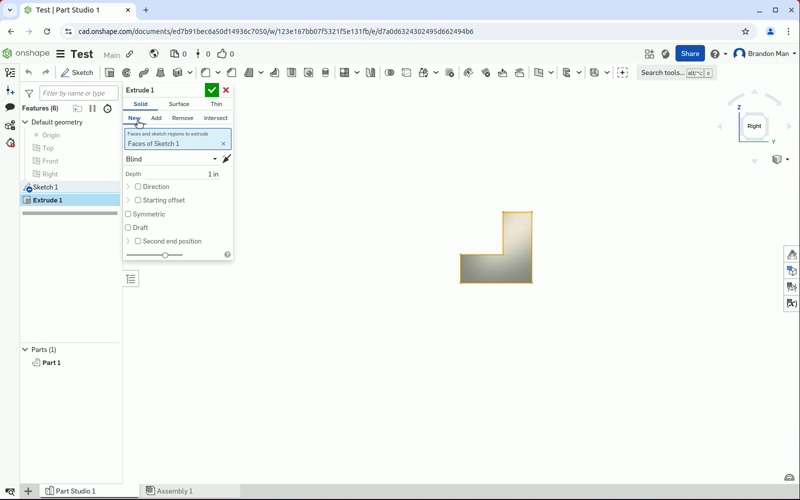
click(137, 120)
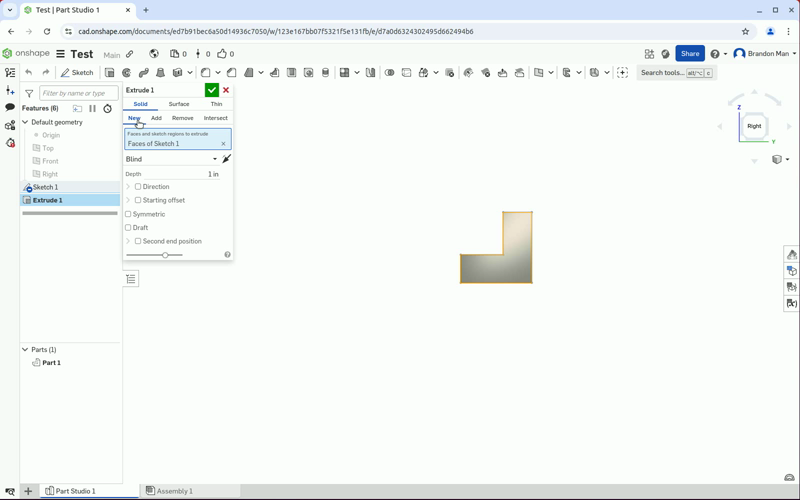
key(tab, 4)
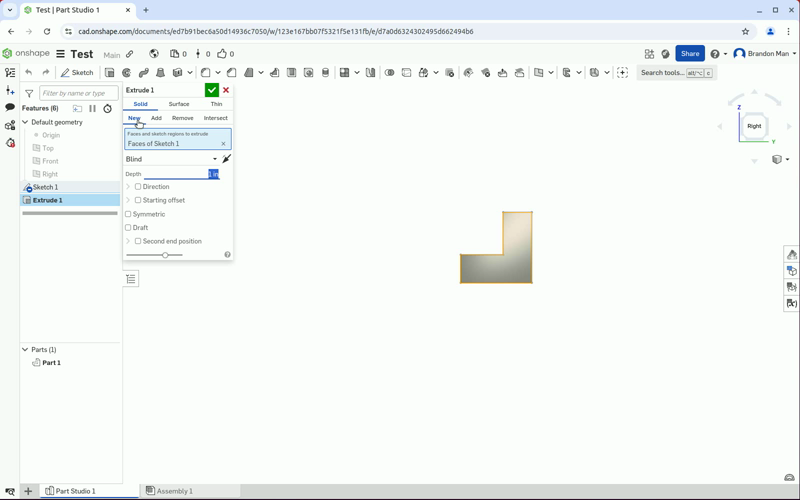
text(23.108)
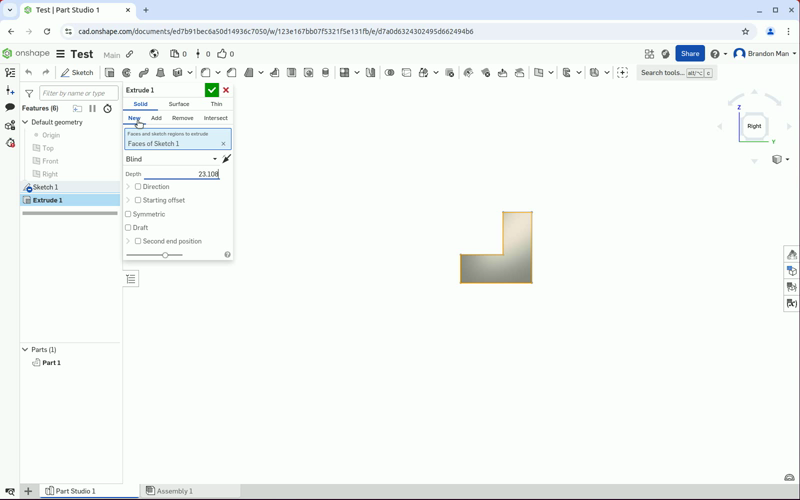
key(enter)
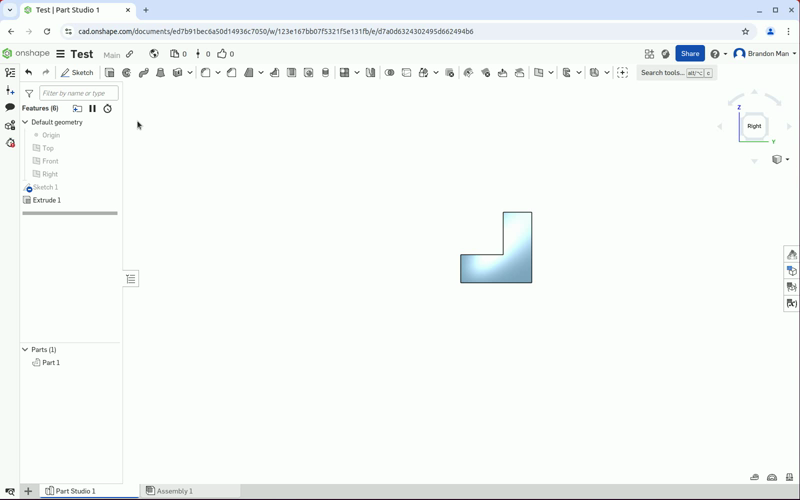
key(shift+h)
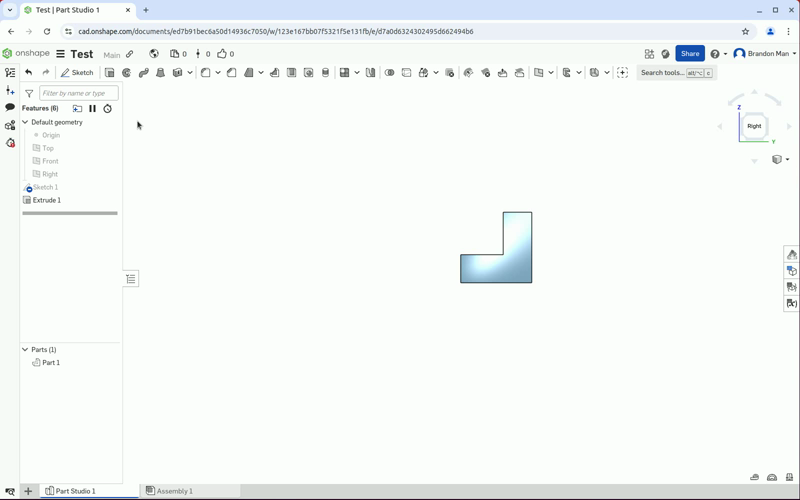
key(shift+h)
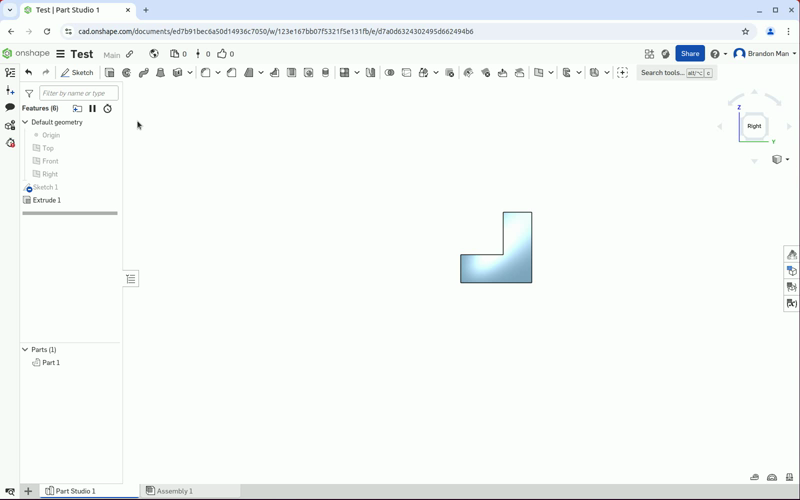
mouse_move(73, 189)
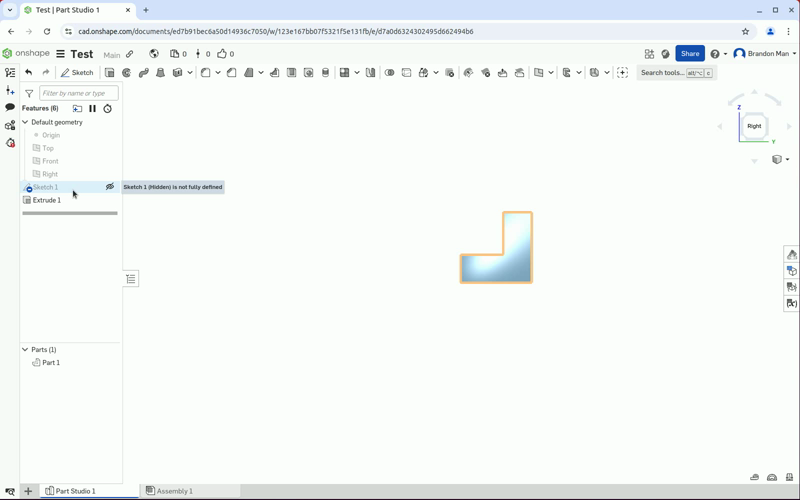
click(73, 189)
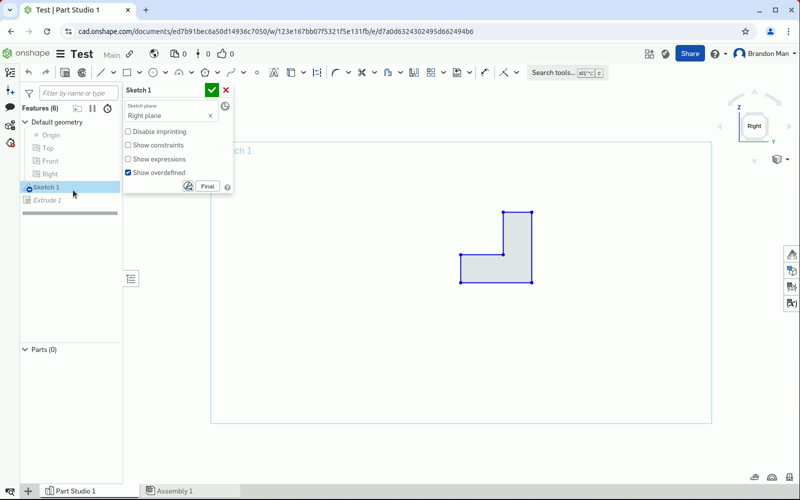
mouse_move(229, 92)
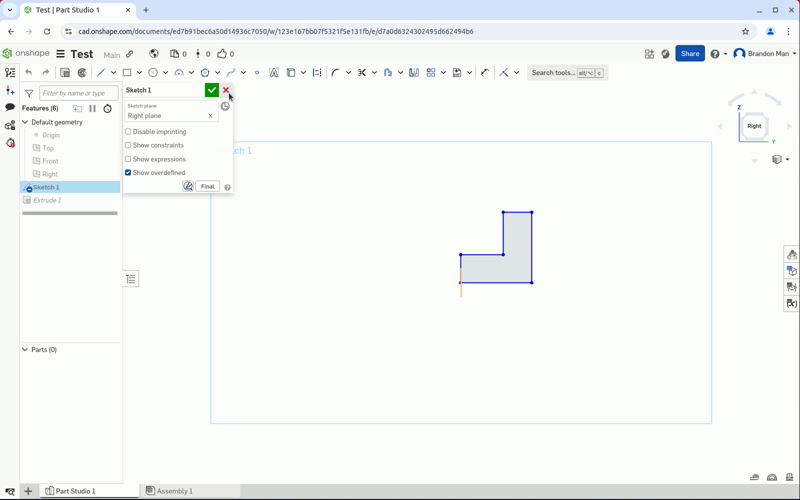
click(229, 92)
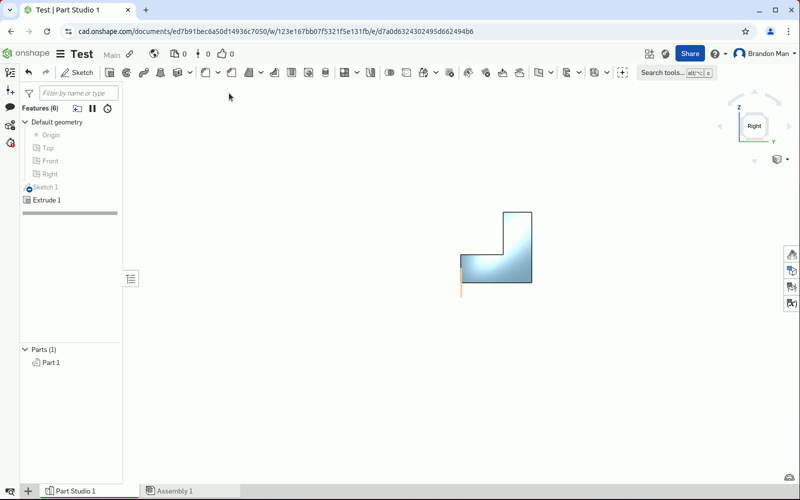
mouse_move(73, 352)
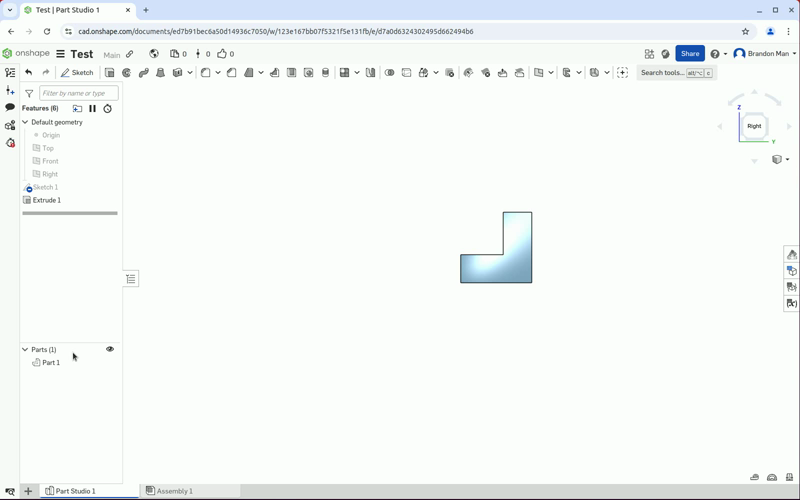
key(y)
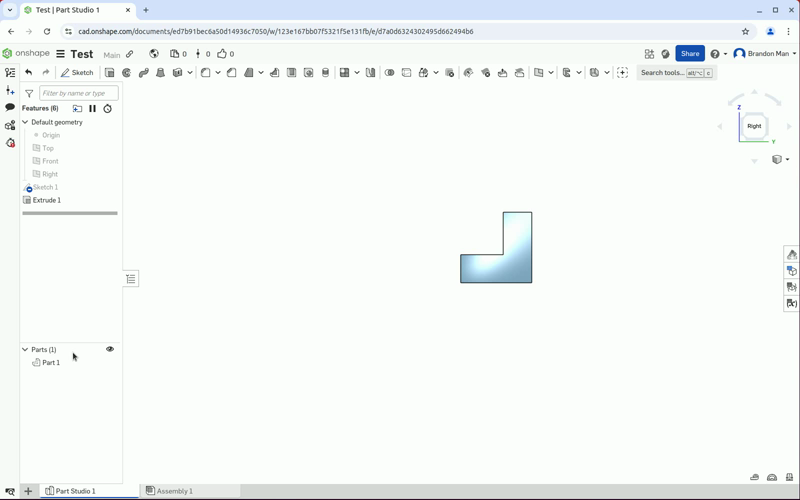
key(shift+p)
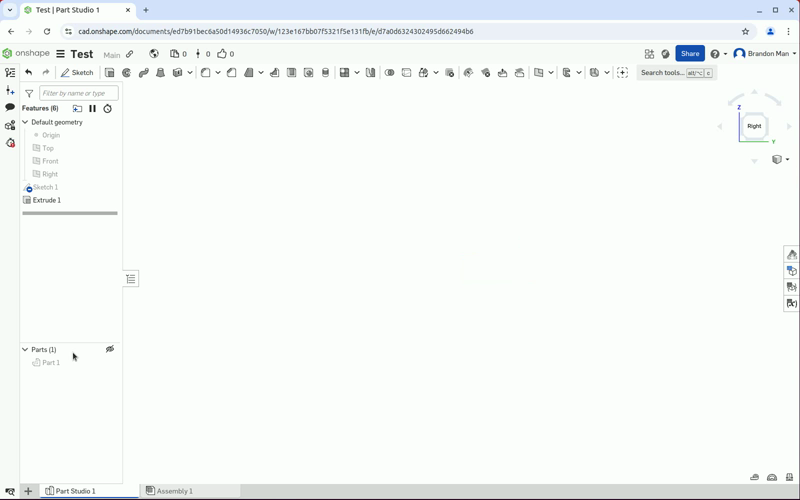
key(space)
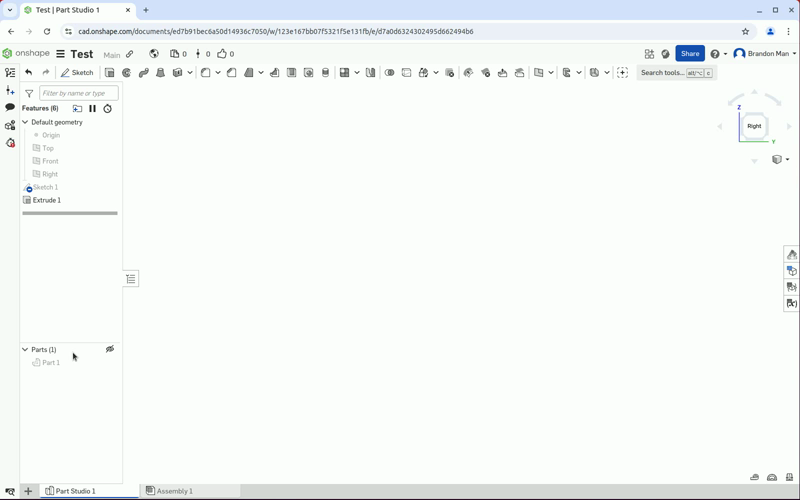
key_down(shift)
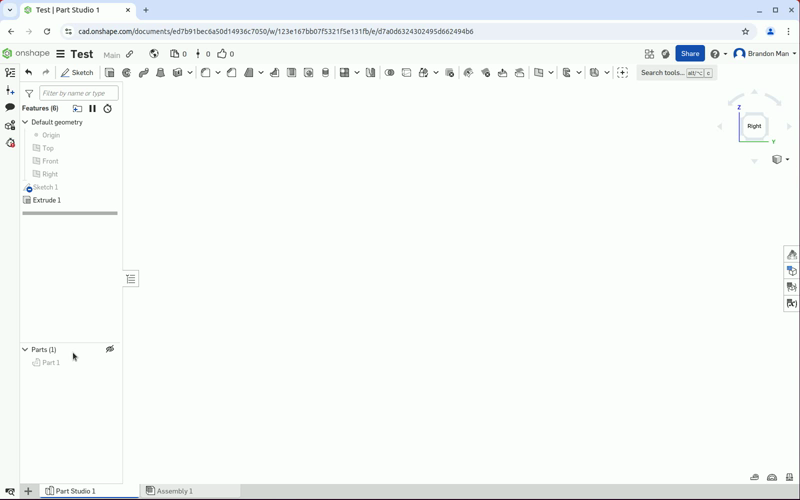
key(right)
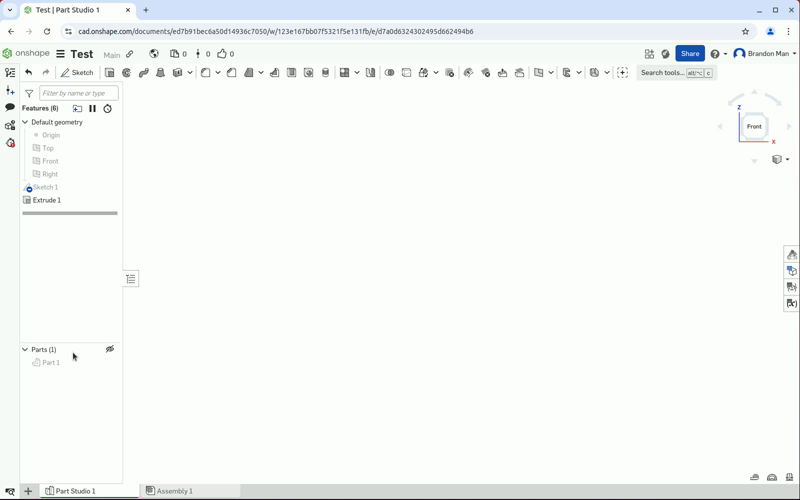
key_up(shift)
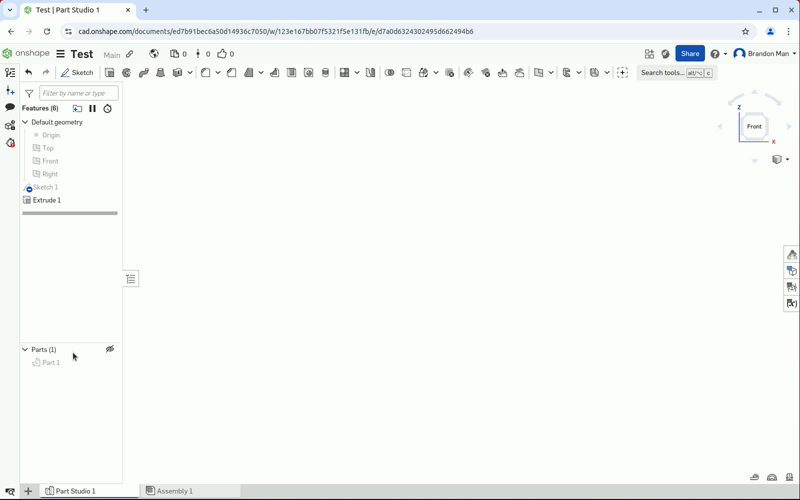
mouse_move(73, 352)
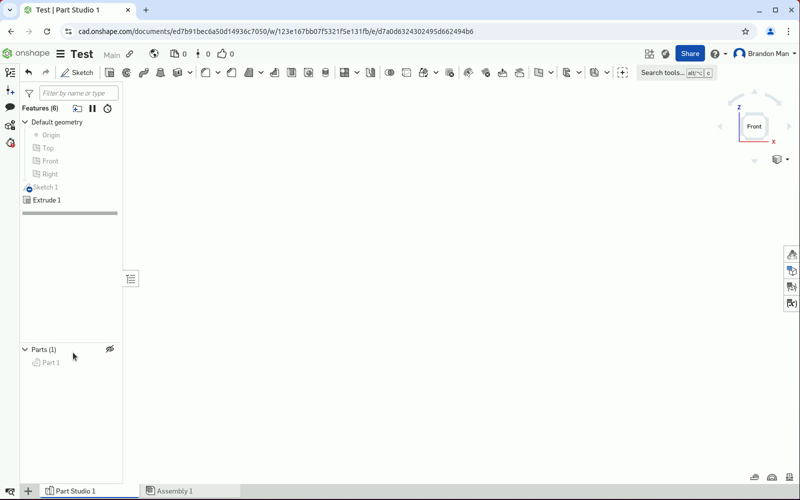
key(shift+y)
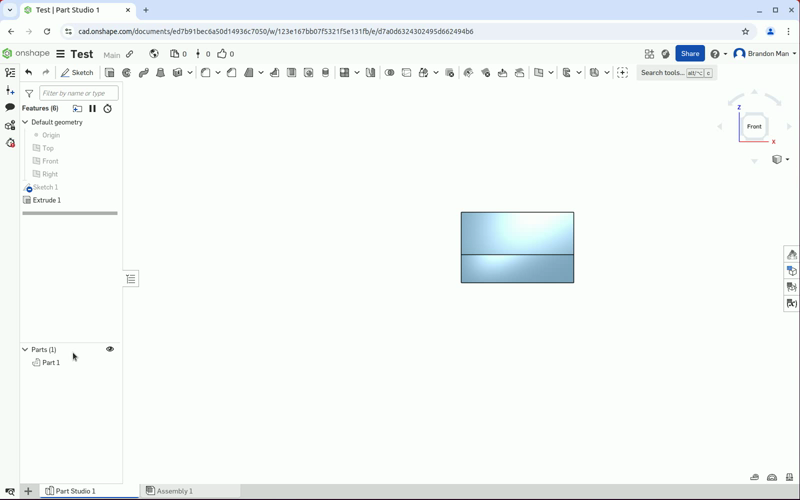
mouse_move(541, 75)
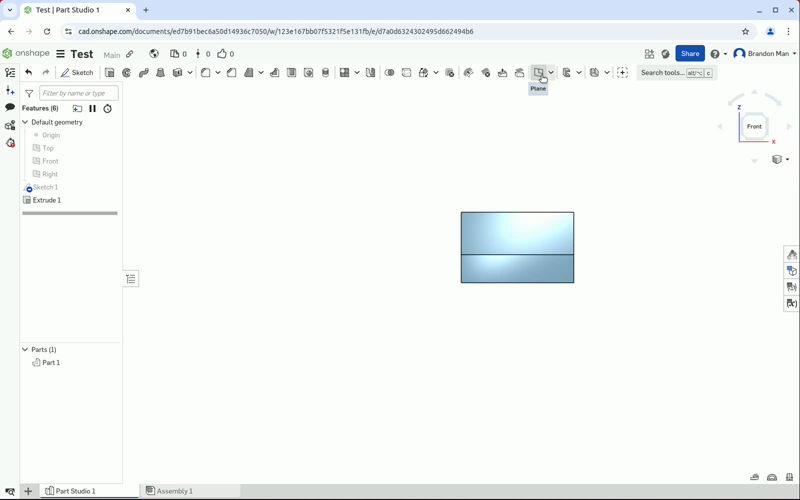
click(541, 75)
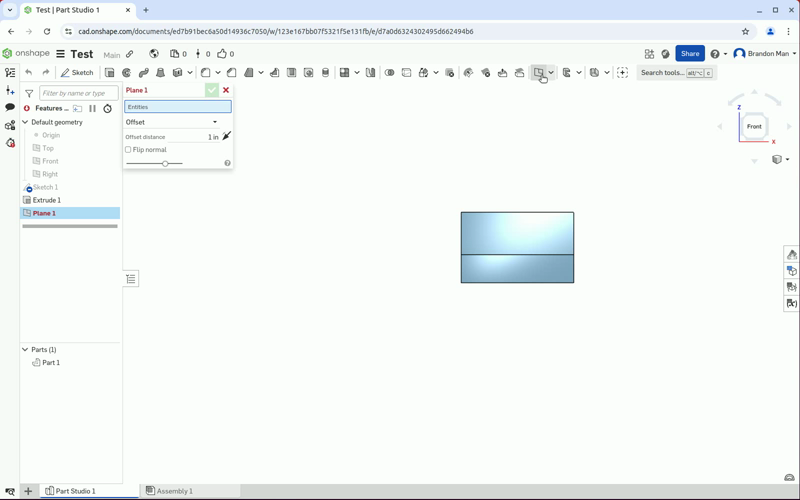
mouse_move(73, 163)
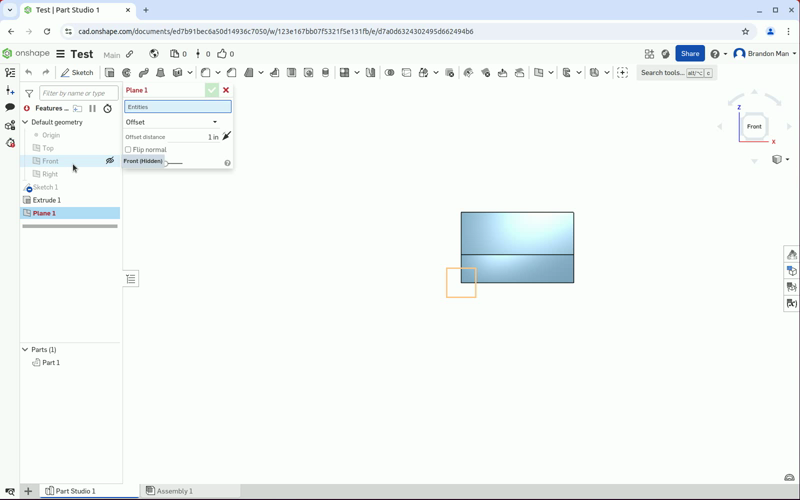
click(73, 163)
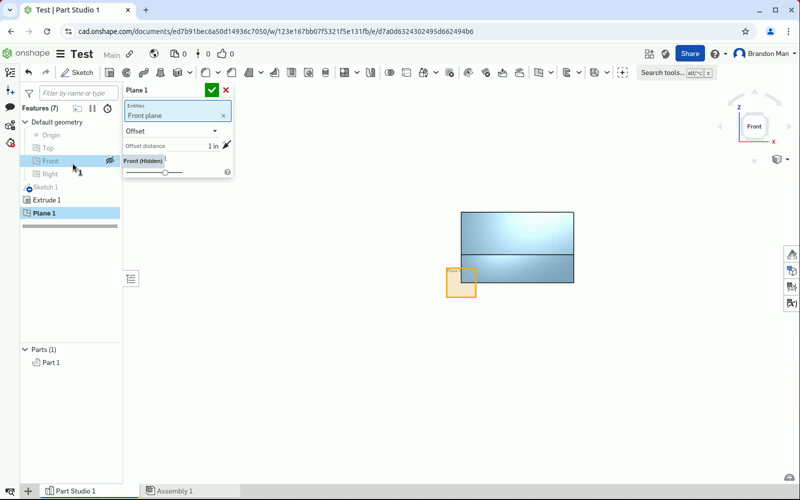
key(tab, 2)
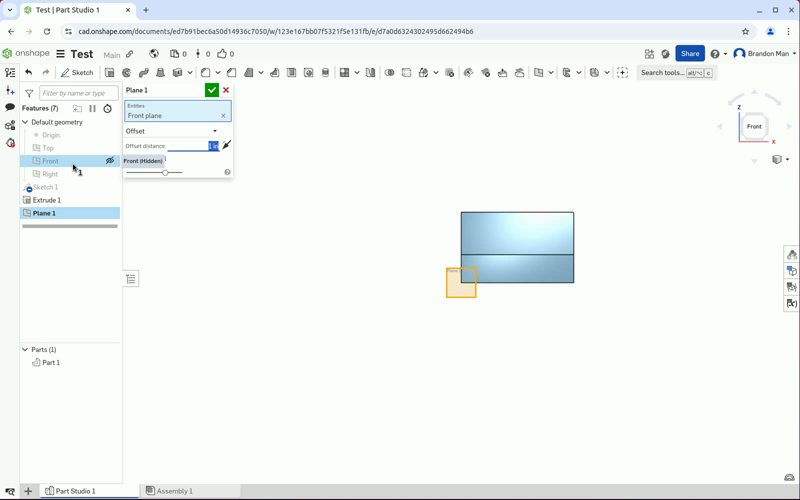
text(8.658)
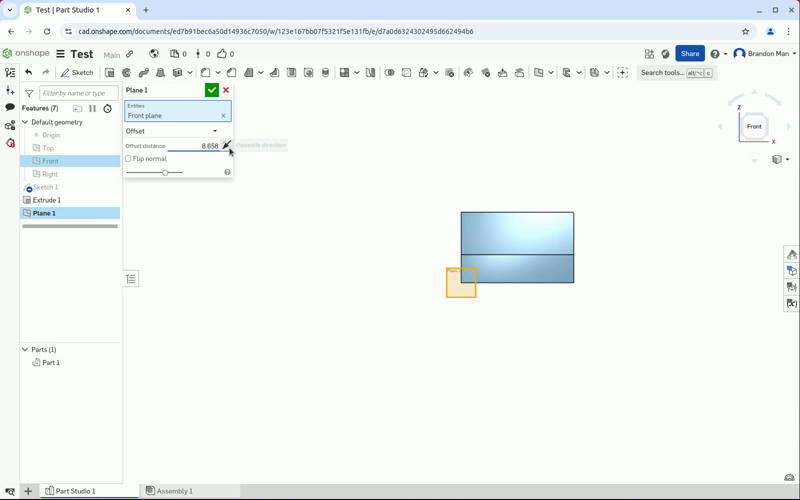
mouse_move(229, 147)
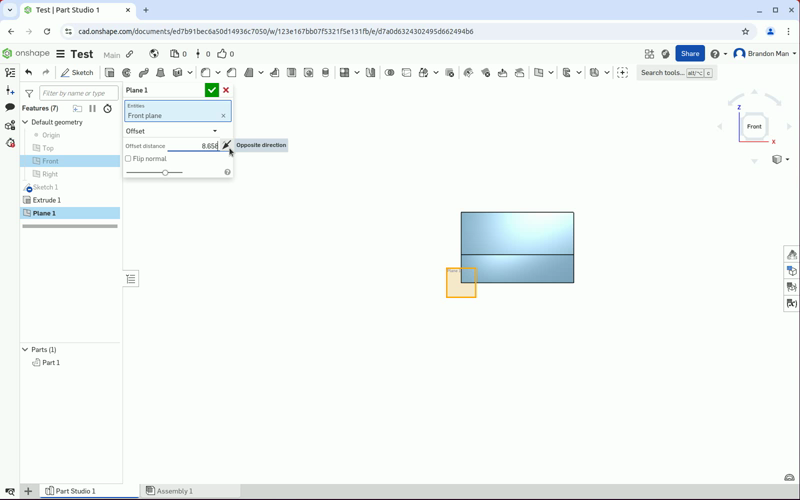
click(229, 147)
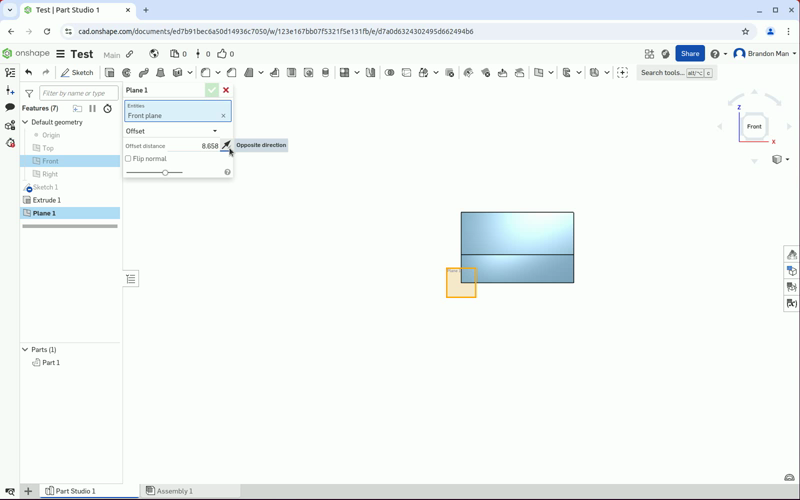
key(enter, 2)
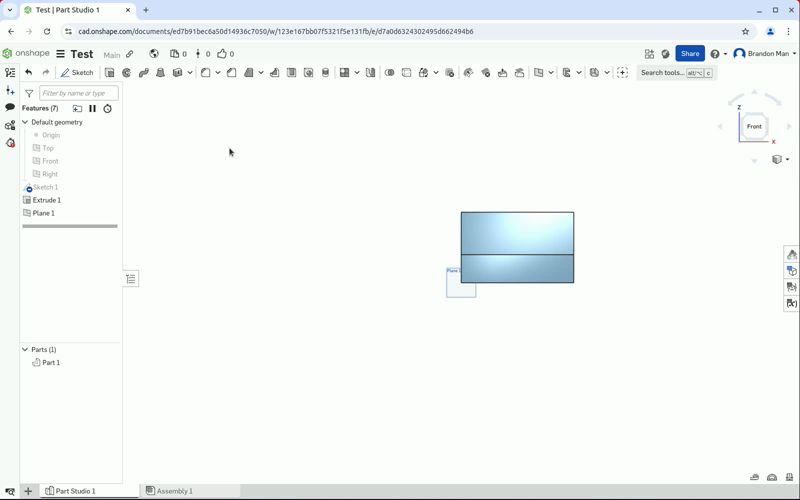
key(shift+s)
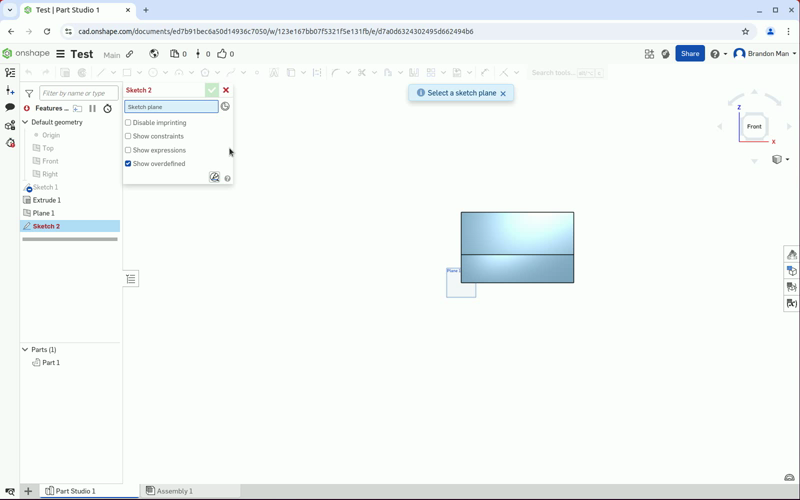
mouse_move(73, 215)
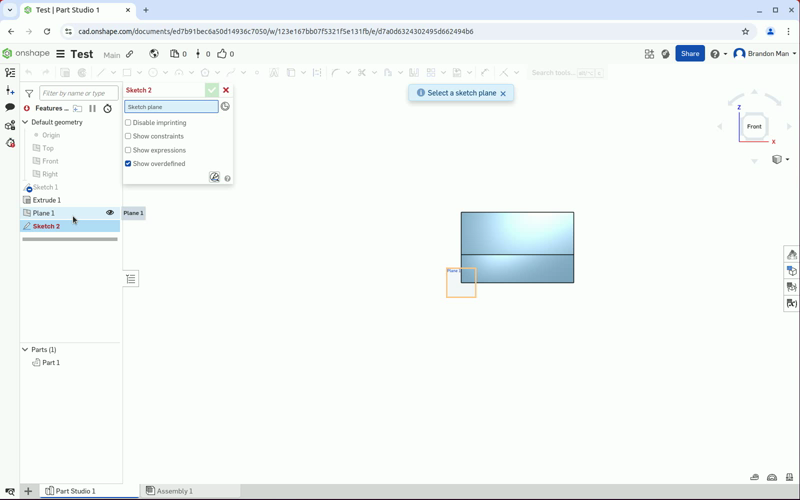
click(73, 215)
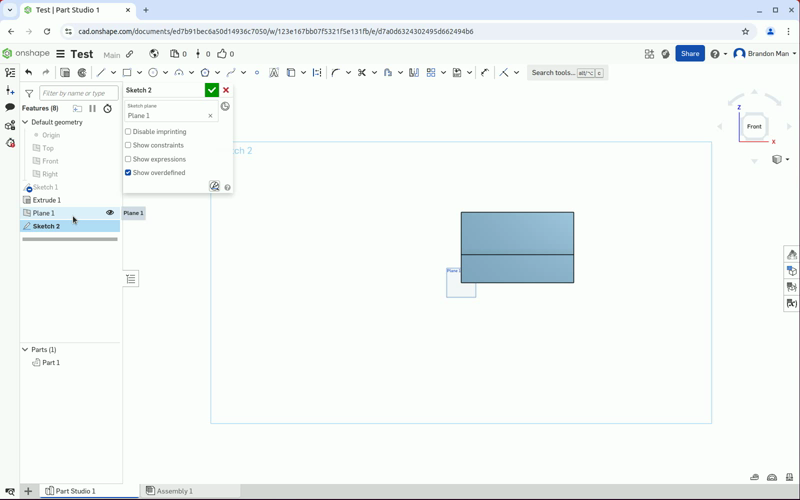
mouse_move(73, 352)
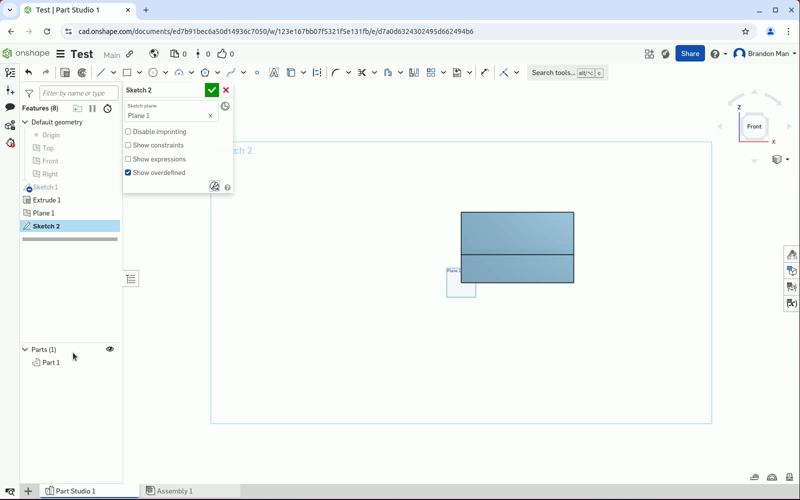
key(y)
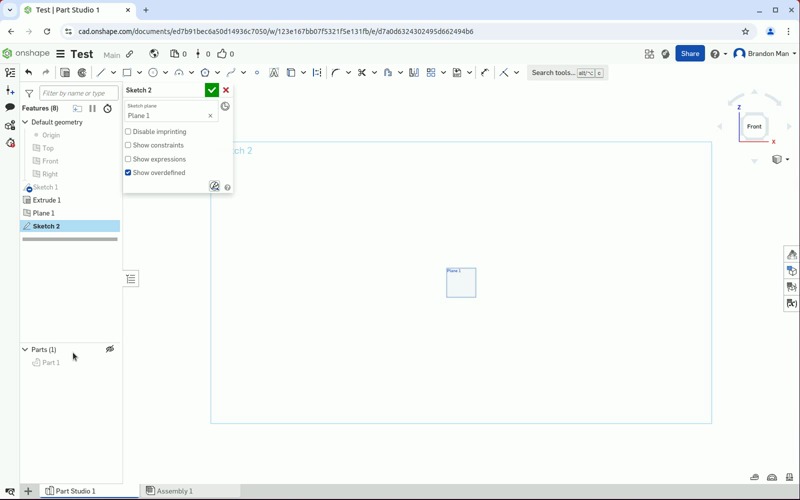
key(l)
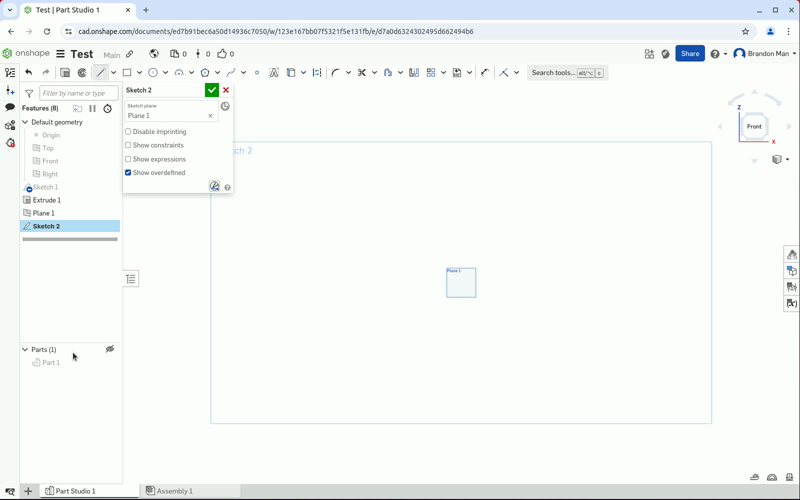
key_down(shift)
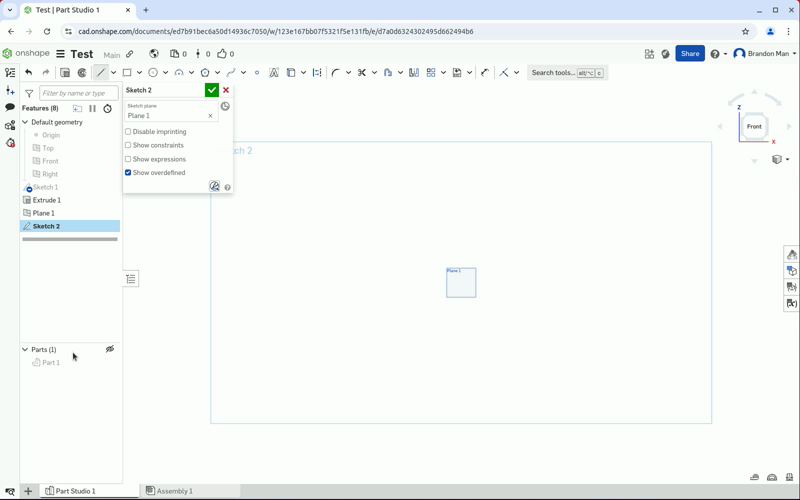
mouse_move(545, 212)
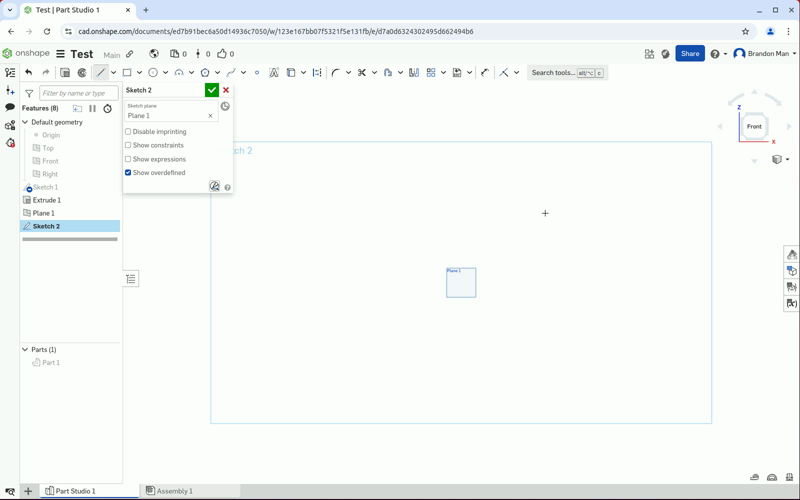
click(545, 212)
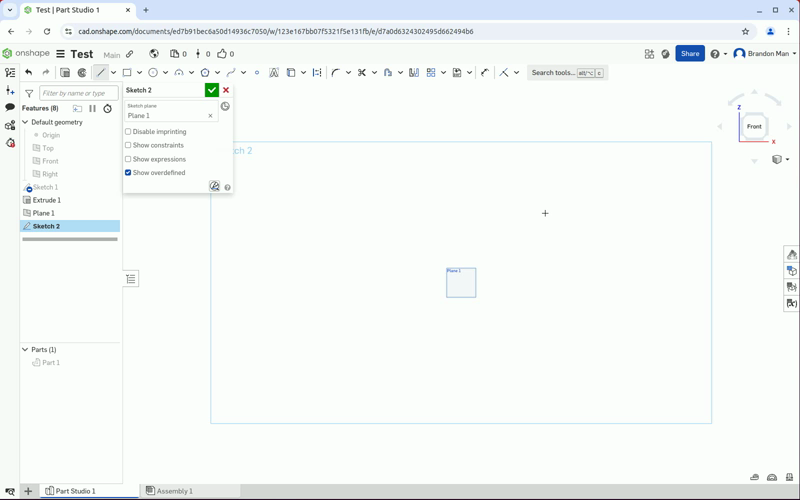
key_up(shift)
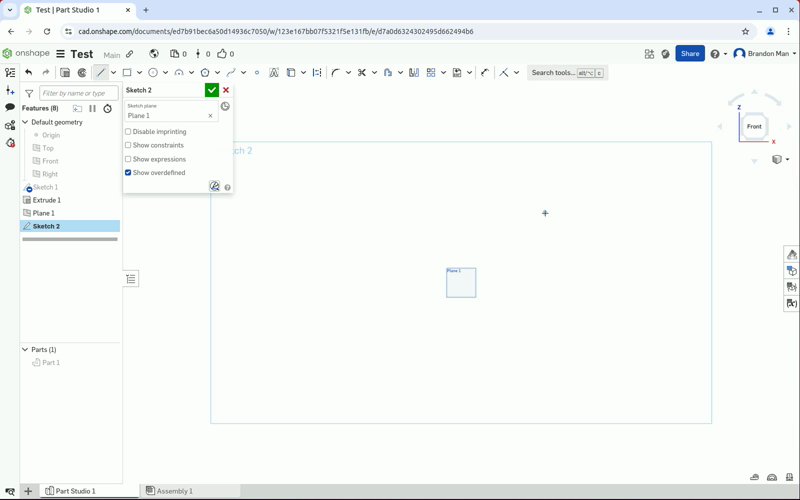
key_down(shift)
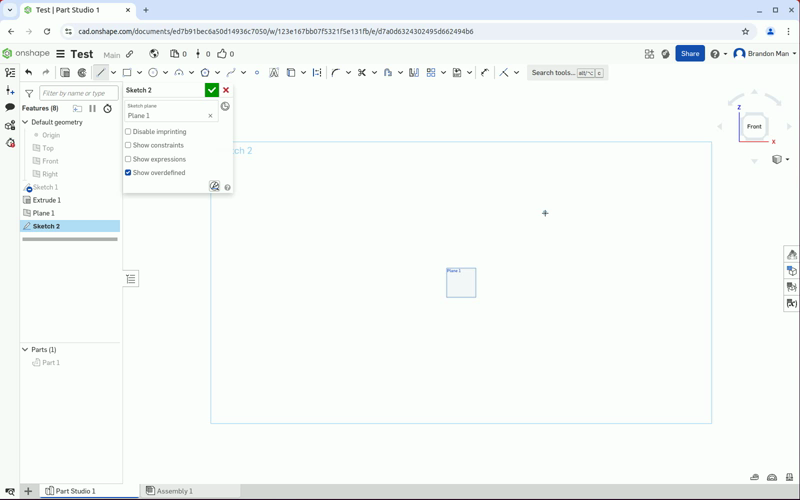
mouse_move(575, 212)
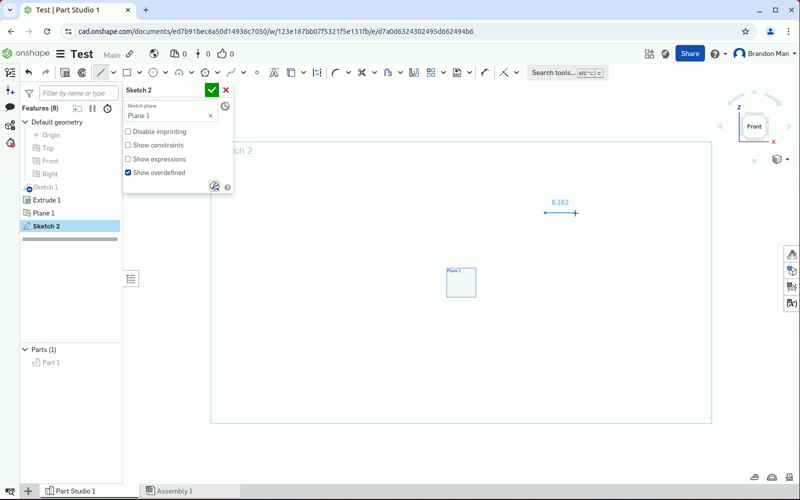
mouse_move(573, 255)
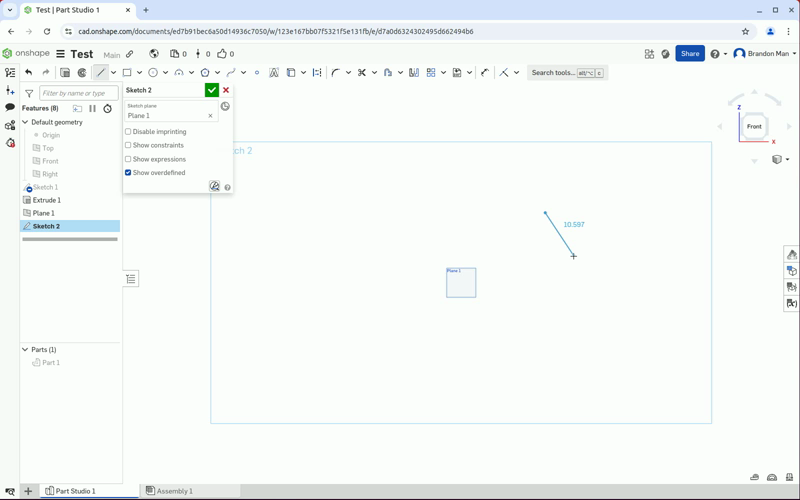
click(573, 255)
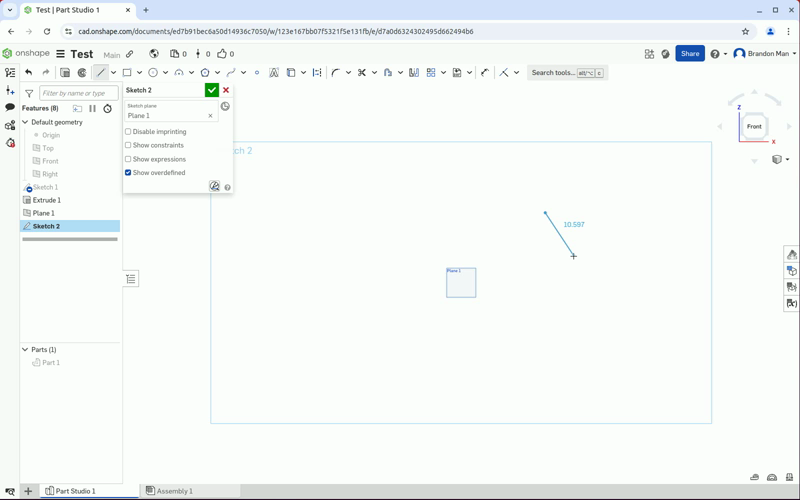
key_up(shift)
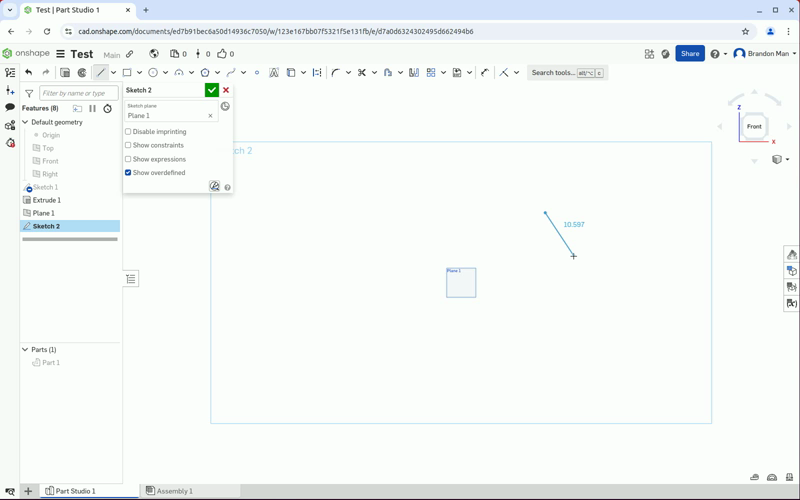
key_down(shift)
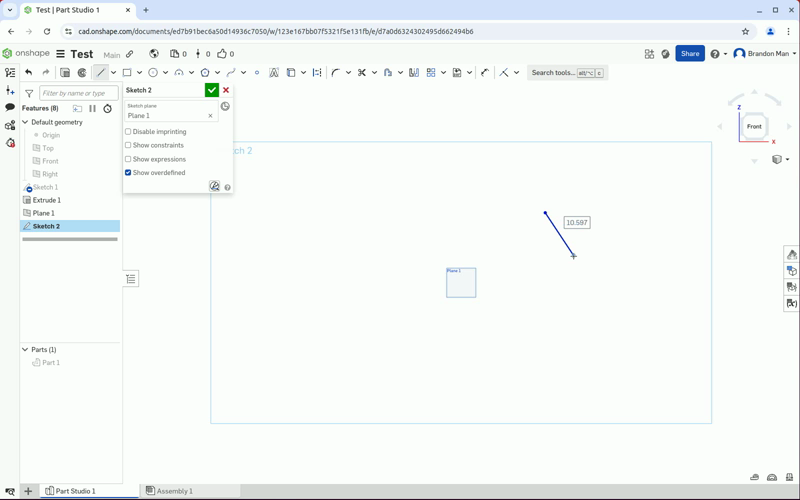
mouse_move(589, 255)
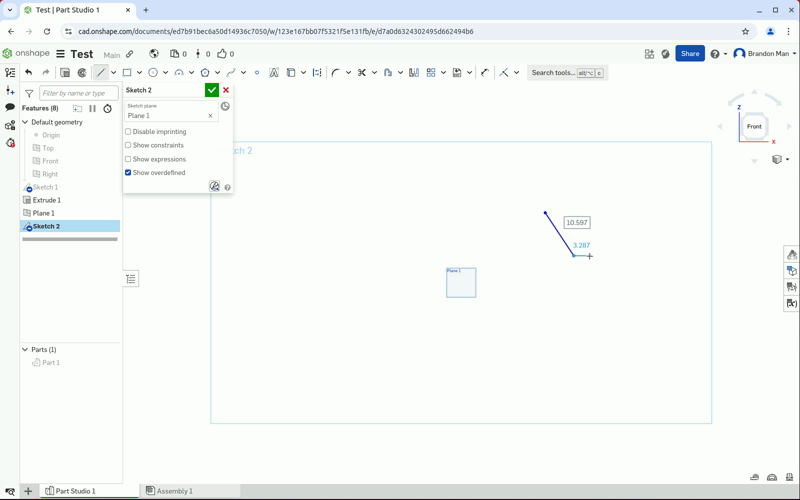
mouse_move(573, 212)
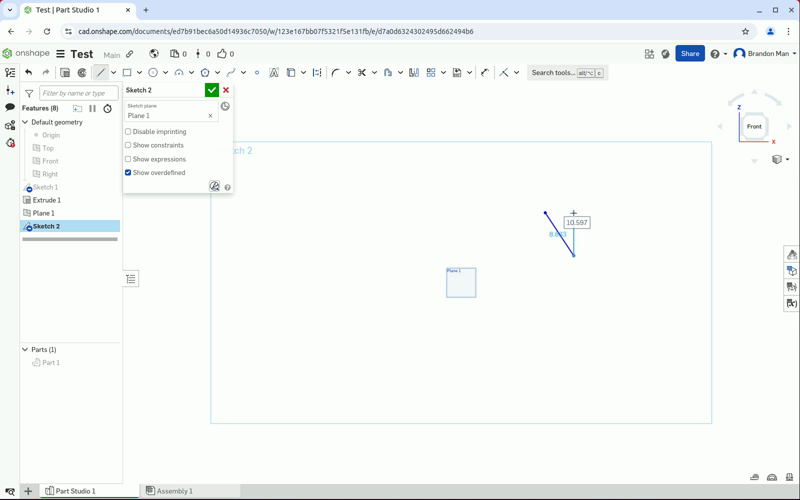
click(573, 212)
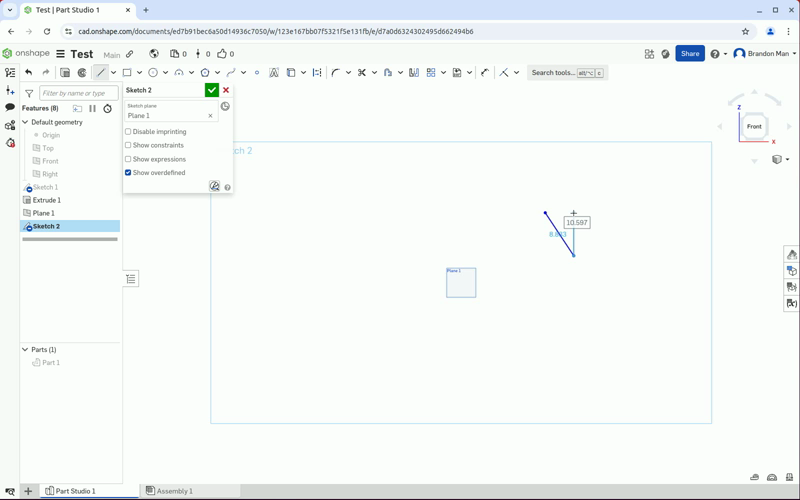
key_up(shift)
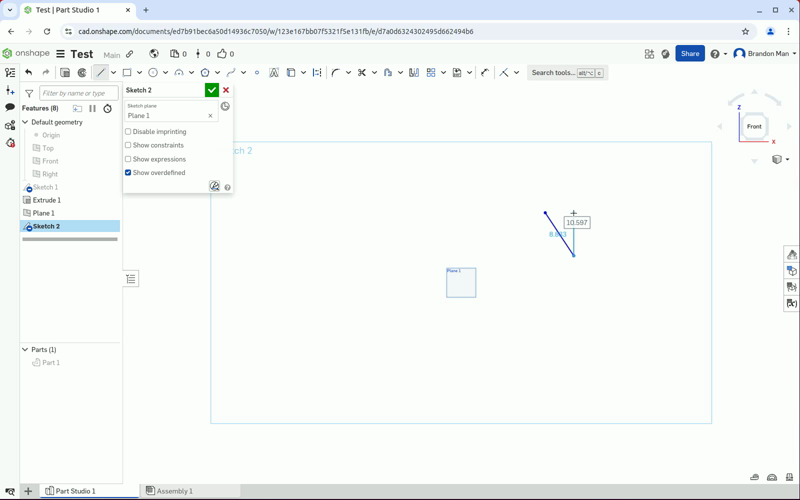
mouse_move(589, 212)
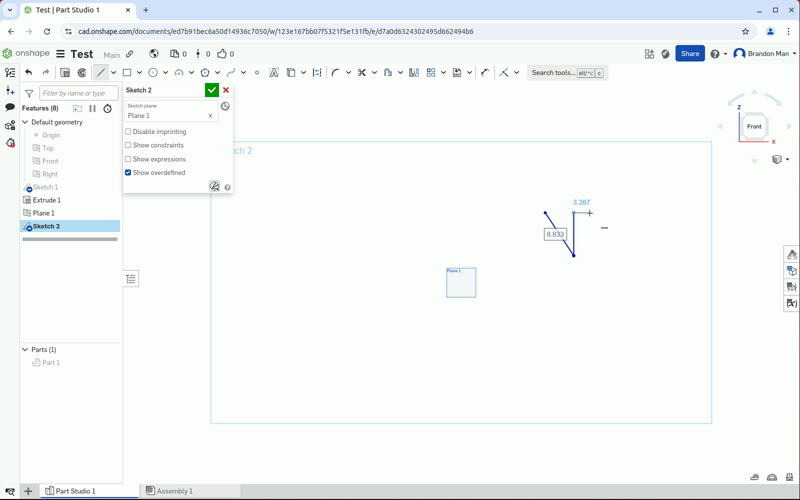
key_down(shift)
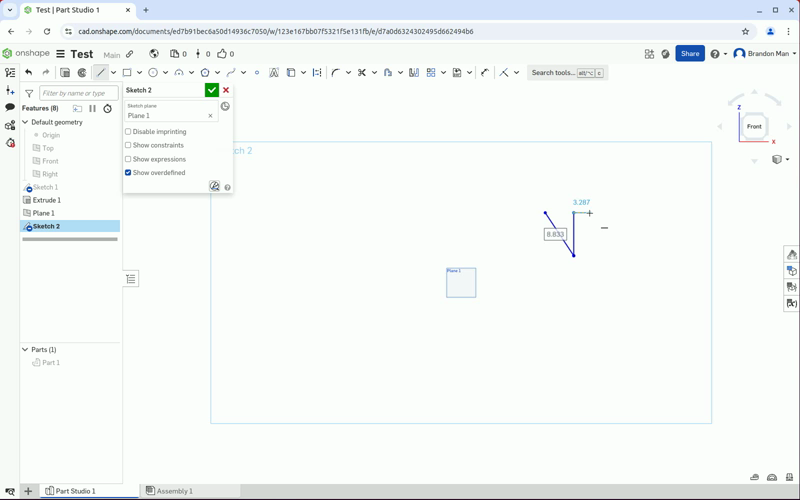
mouse_move(545, 212)
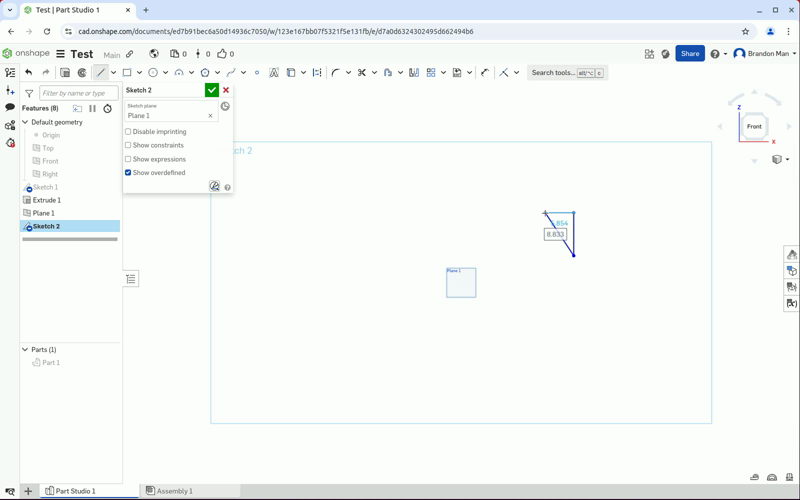
key_up(shift)
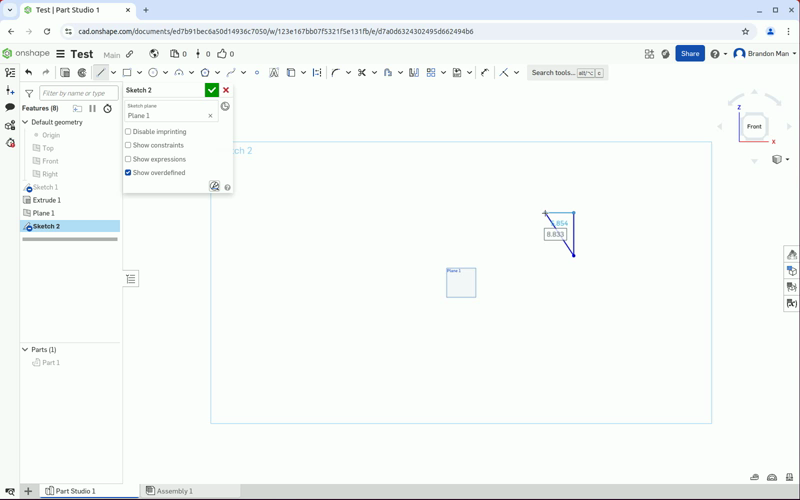
click(545, 212)
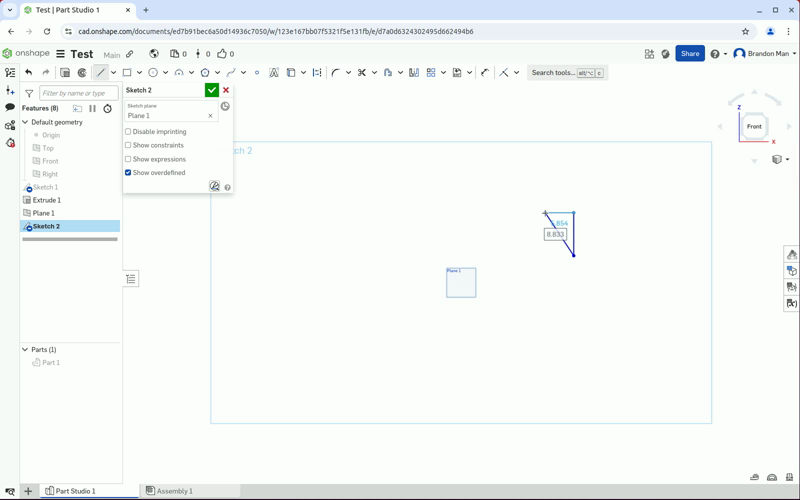
key(esc)
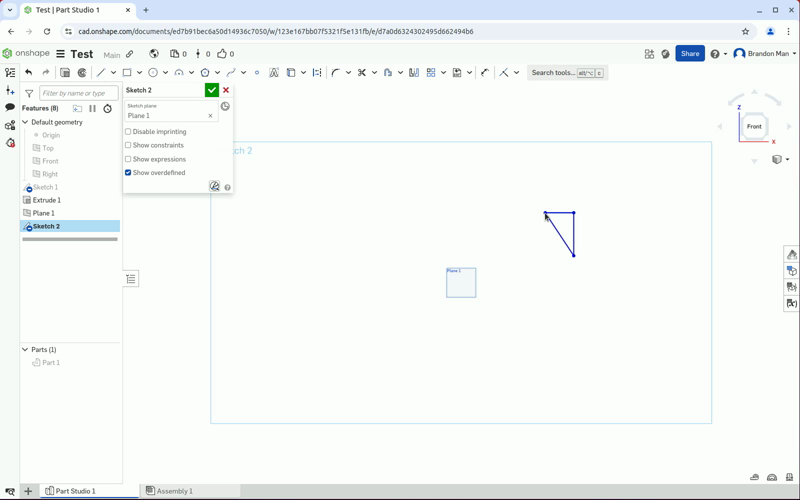
mouse_move(566, 222)
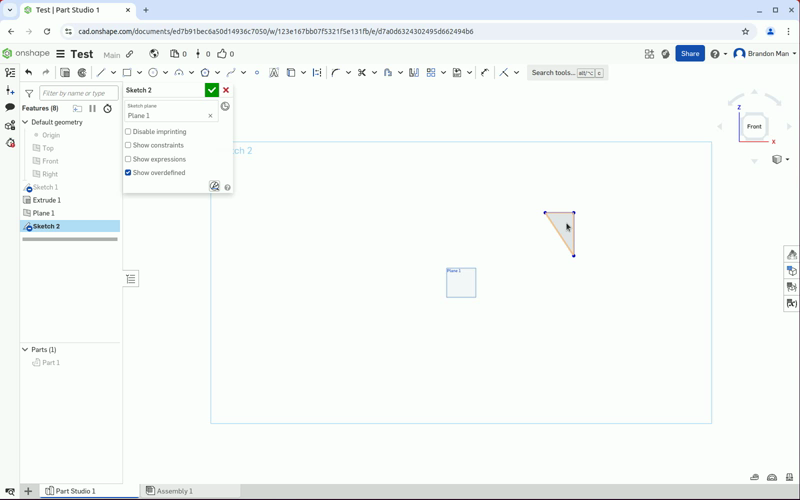
scroll(6)
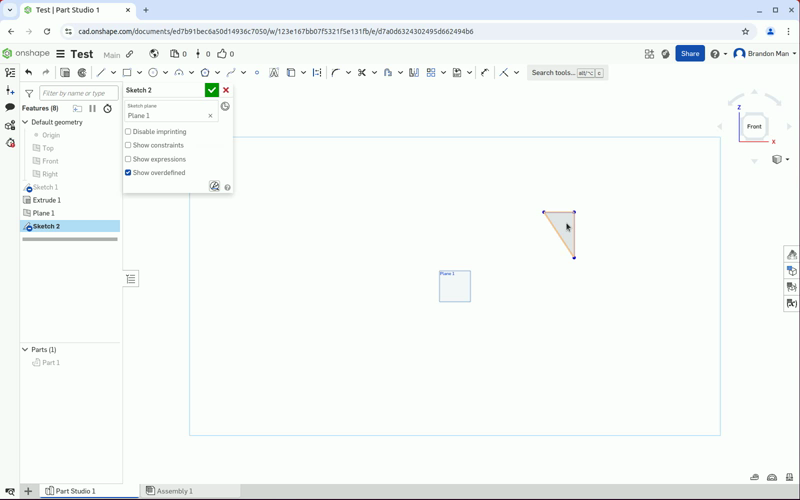
scroll(6)
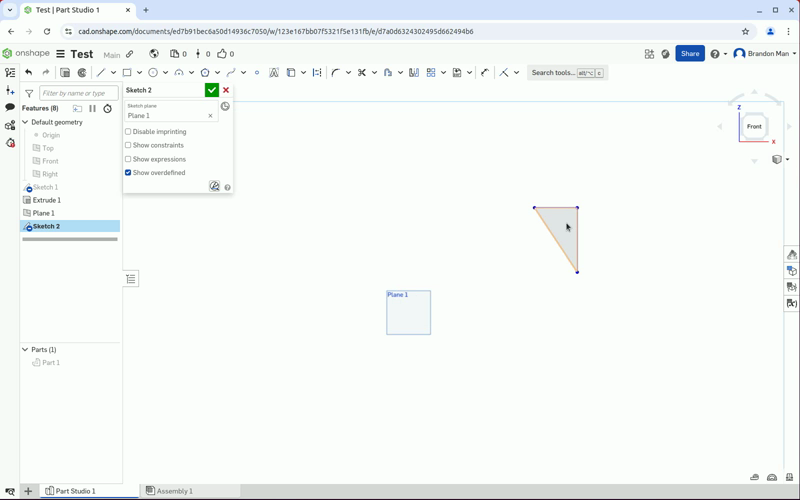
scroll(6)
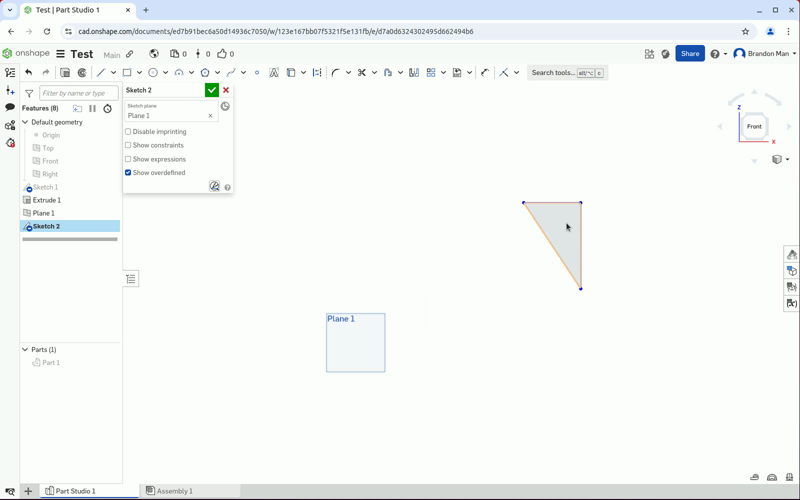
scroll(6)
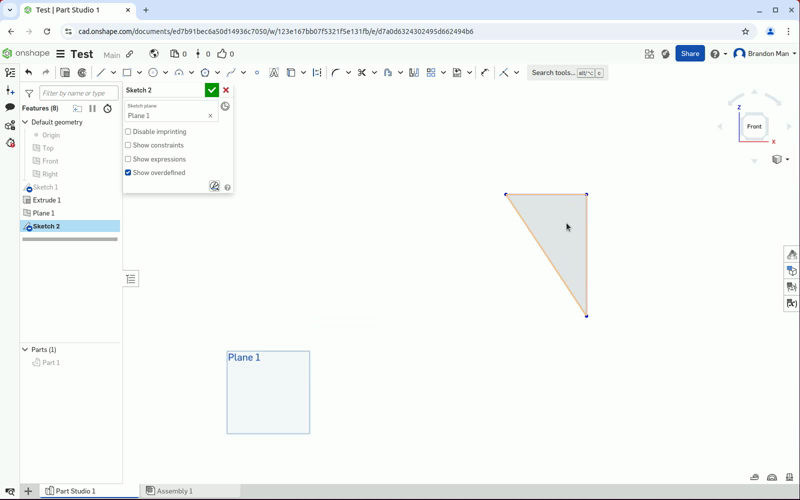
scroll(6)
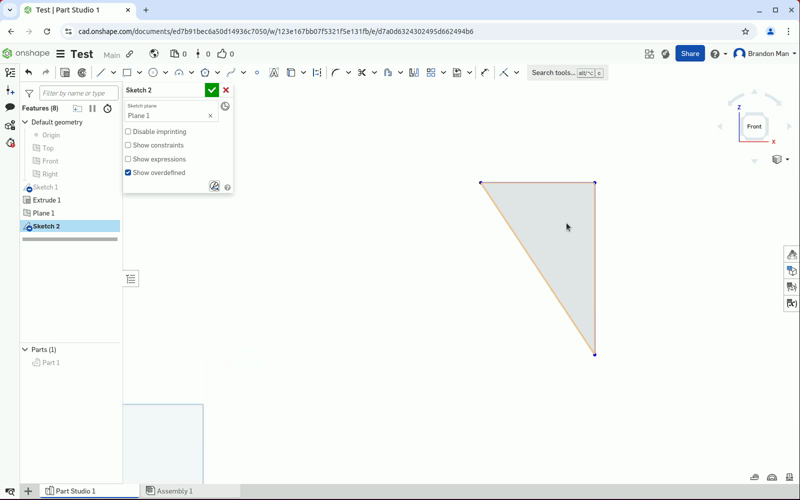
scroll(6)
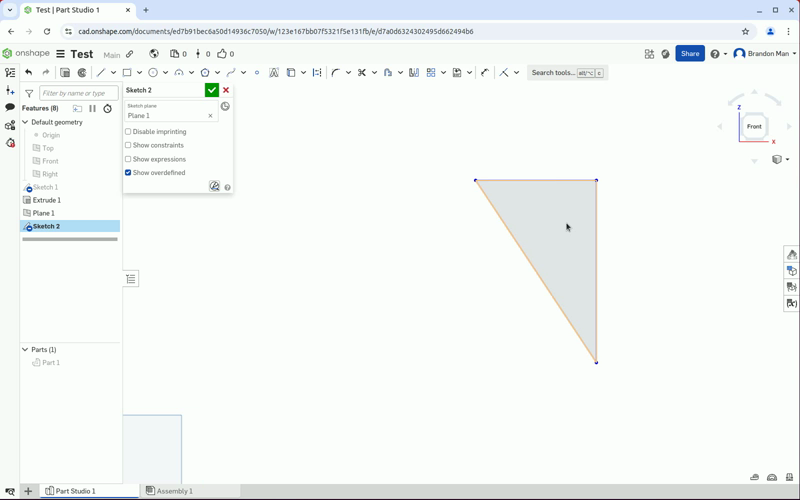
scroll(6)
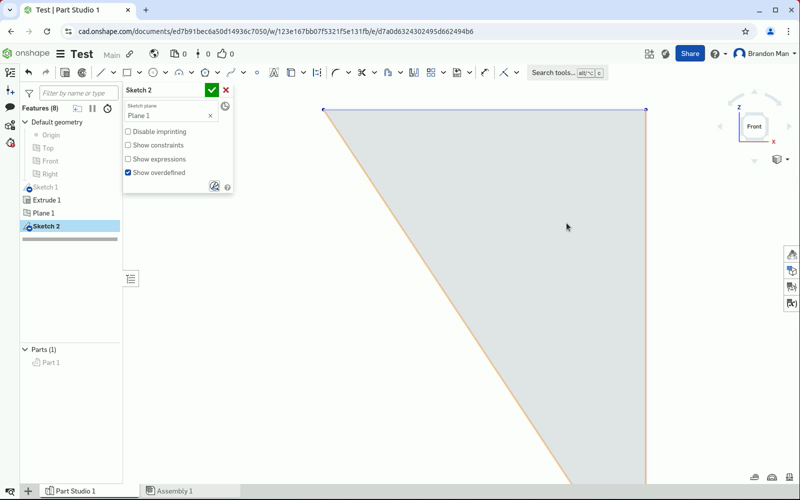
click(566, 222)
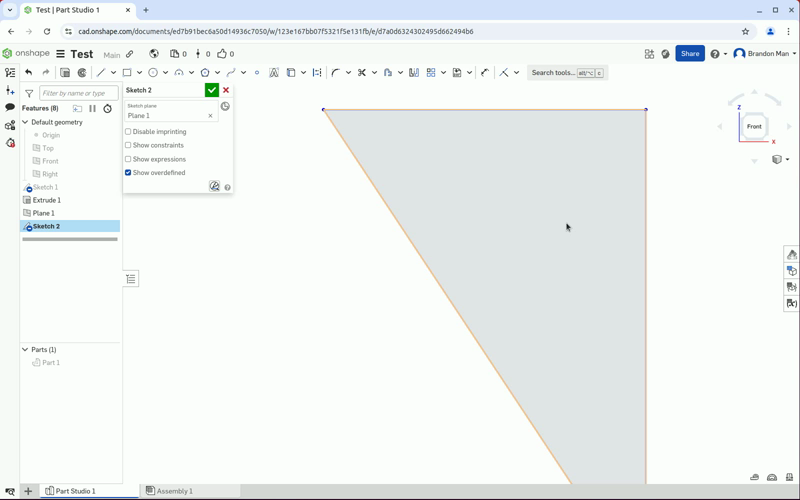
scroll(-6)
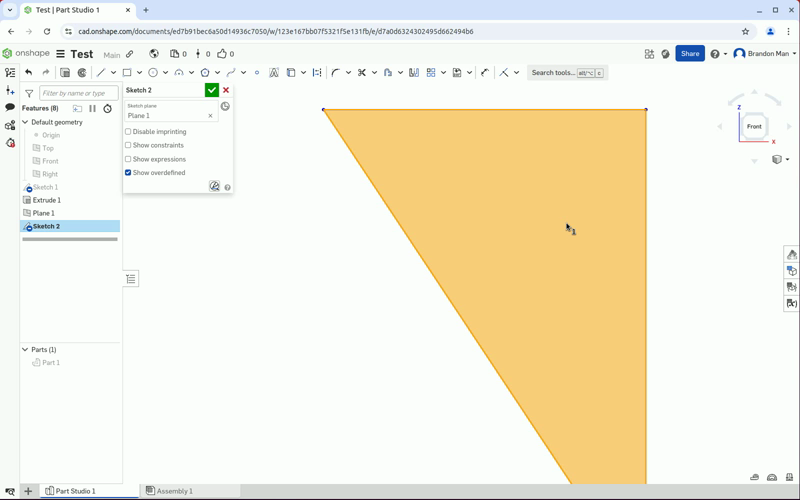
scroll(-6)
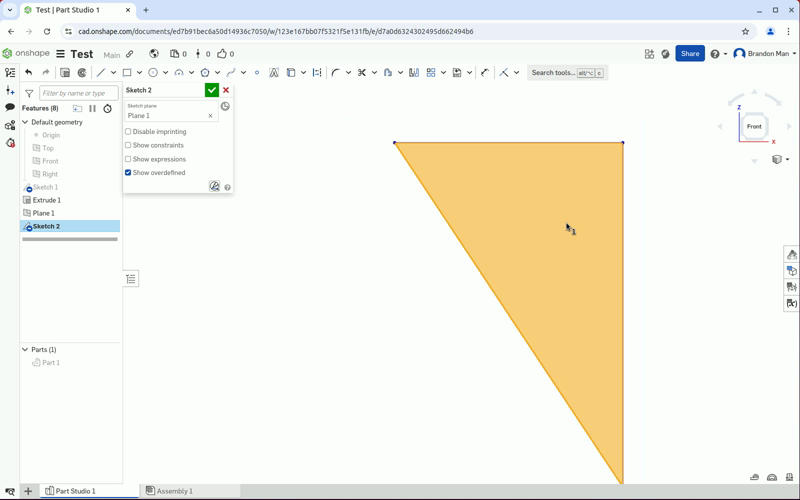
scroll(-6)
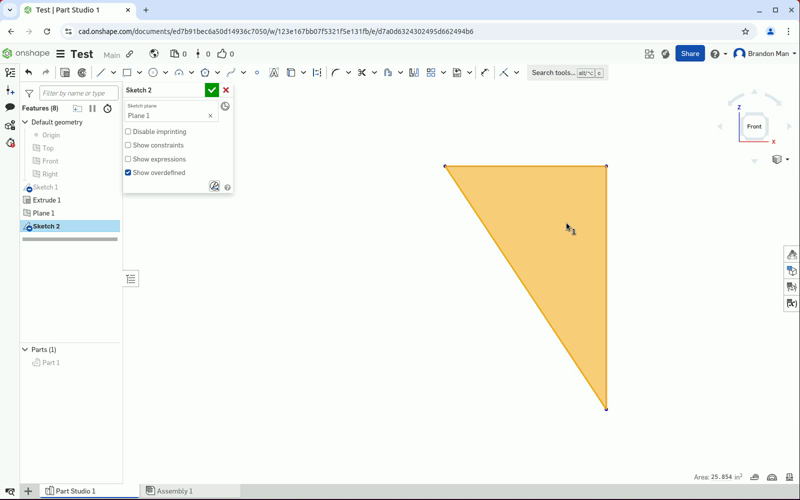
scroll(-6)
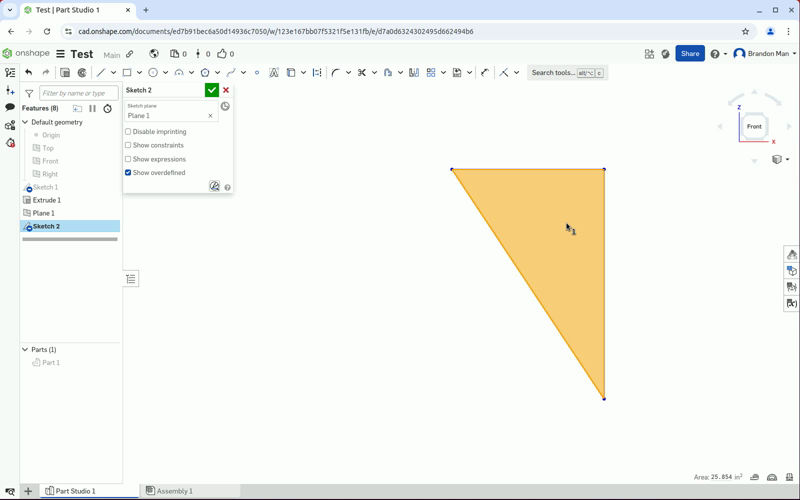
scroll(-6)
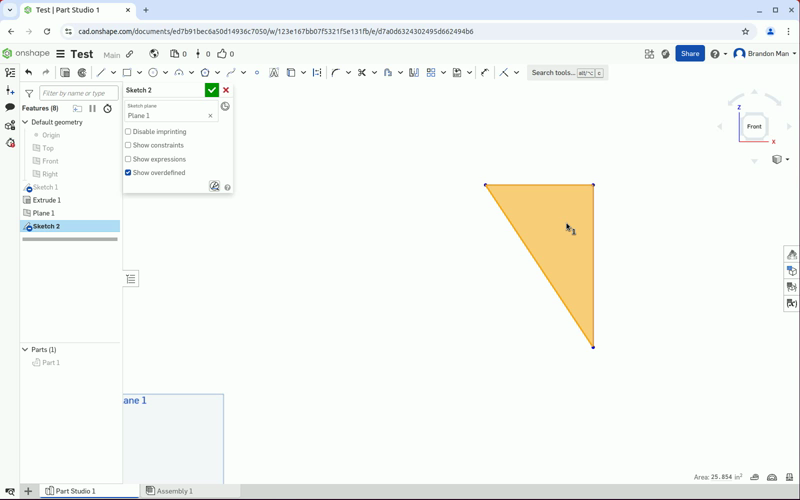
scroll(-6)
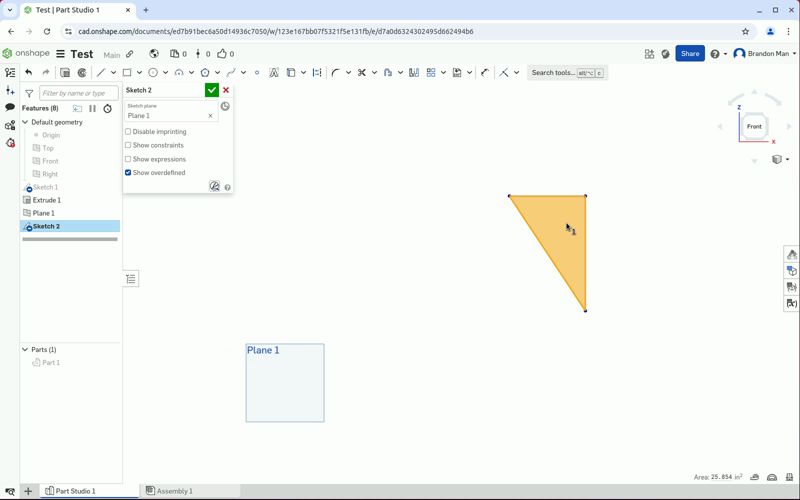
scroll(-6)
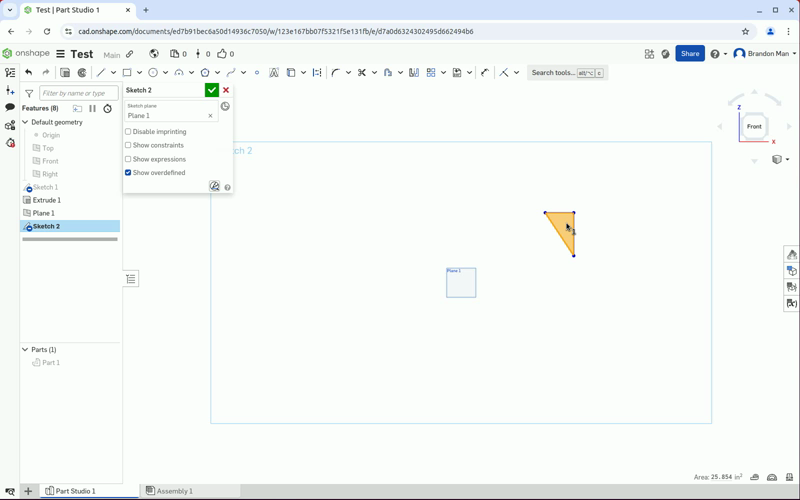
mouse_move(73, 352)
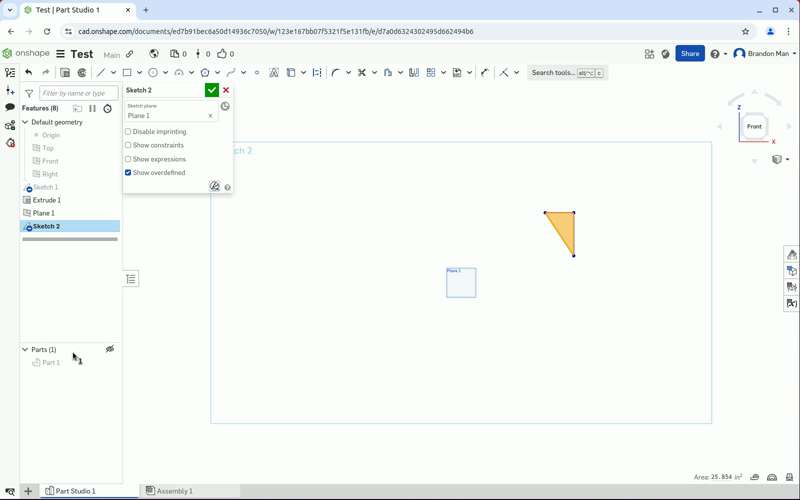
key(shift+y)
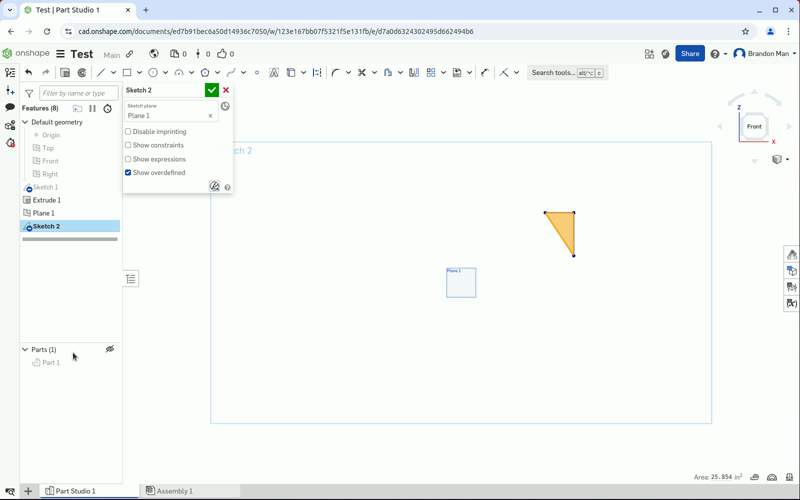
key(shift+e)
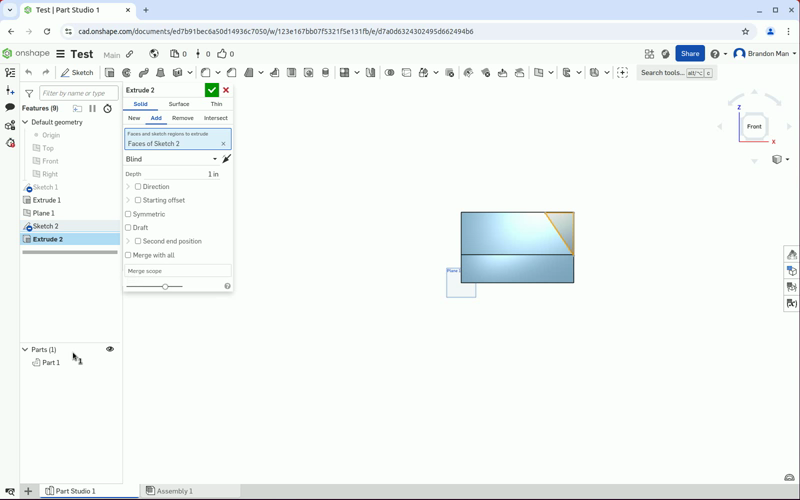
mouse_move(143, 106)
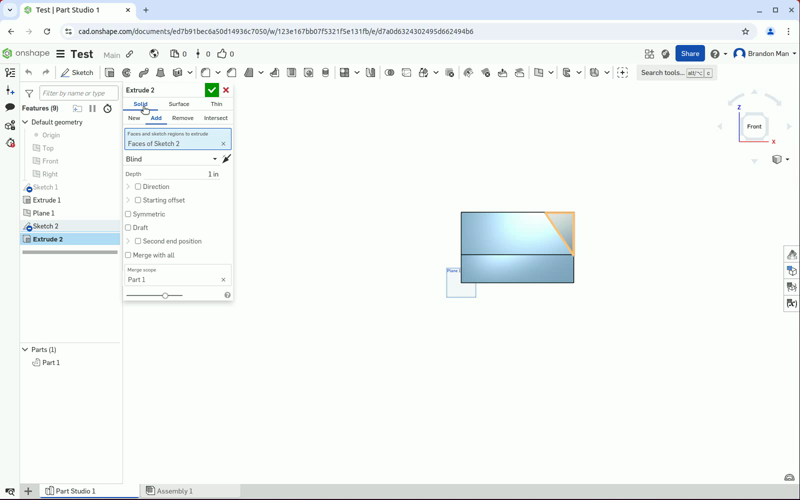
click(143, 106)
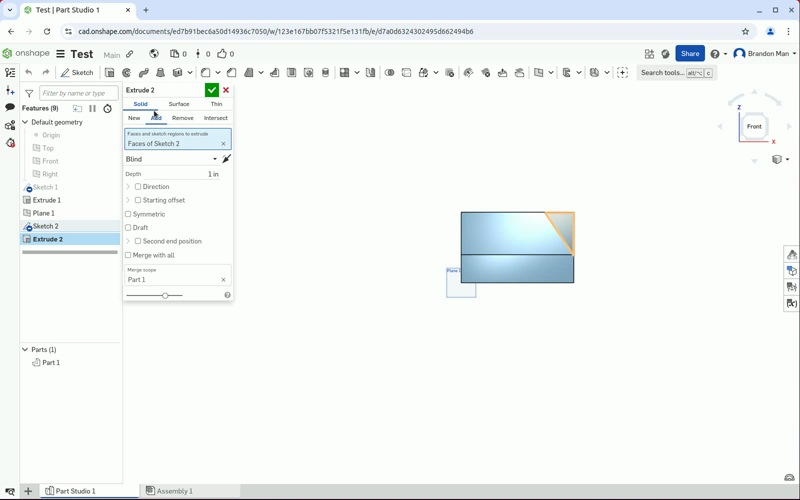
mouse_move(186, 120)
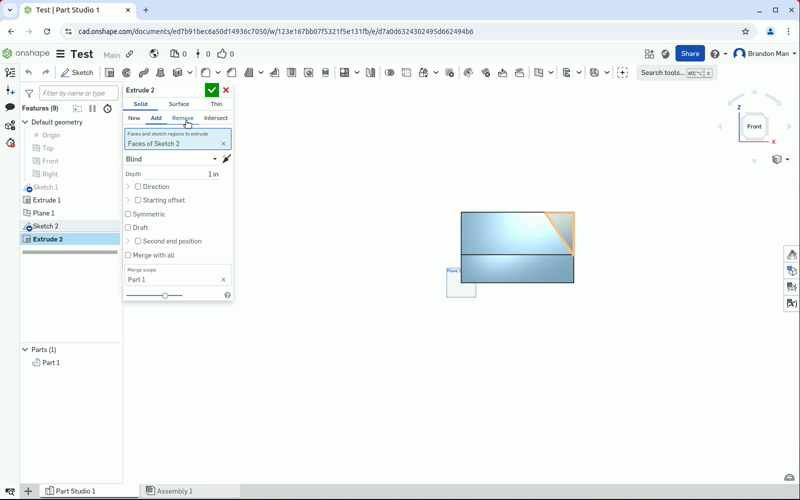
click(186, 120)
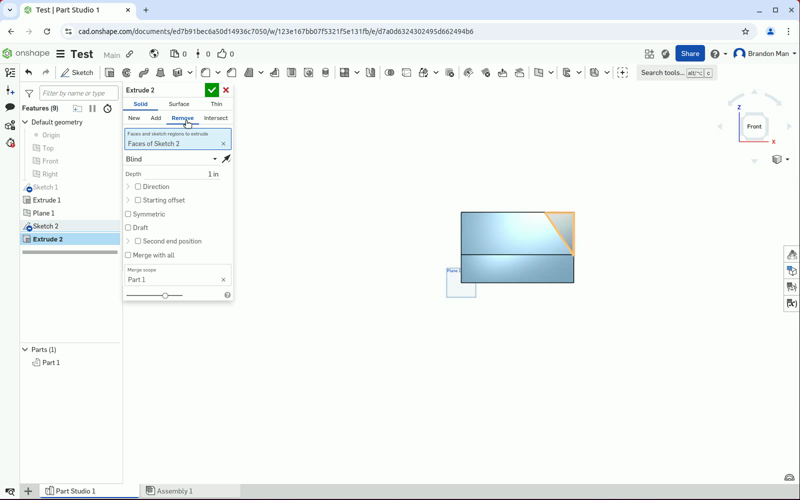
key(tab, 4)
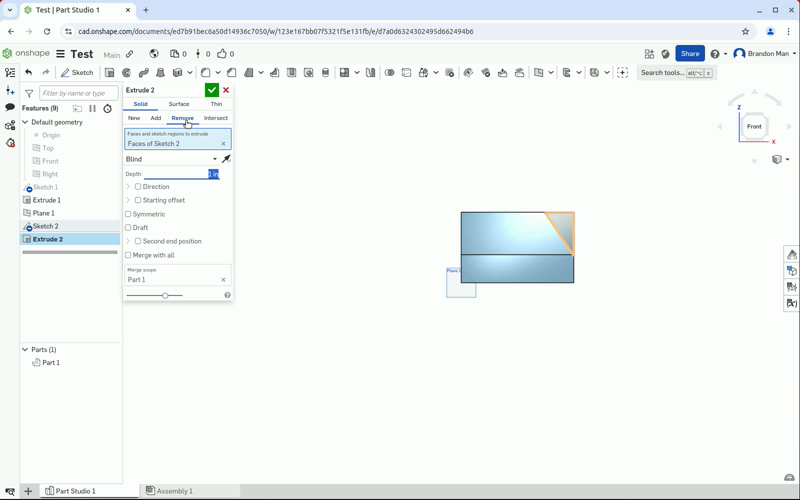
text(5.777)
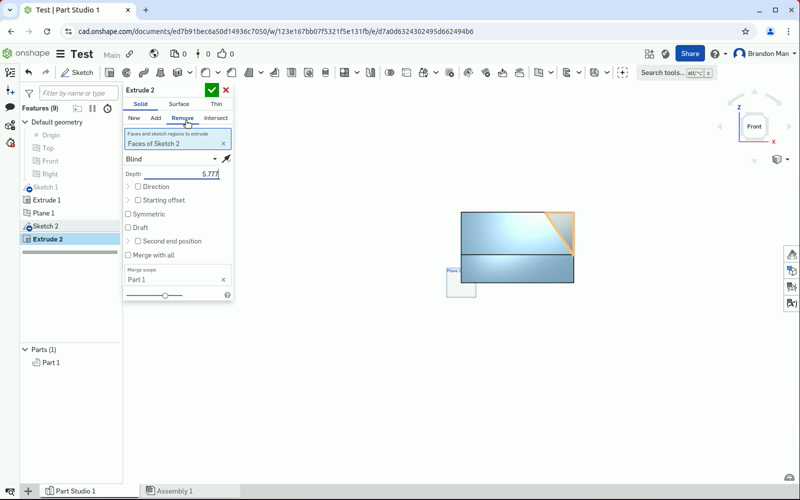
key(tab, 6)
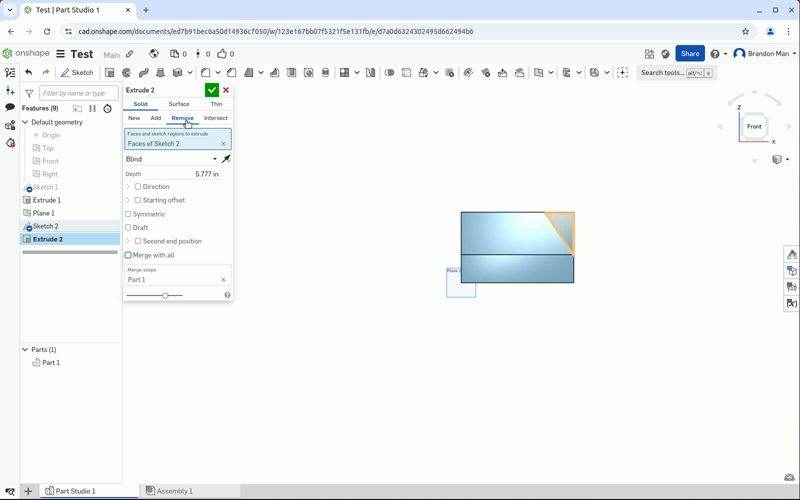
key(space)
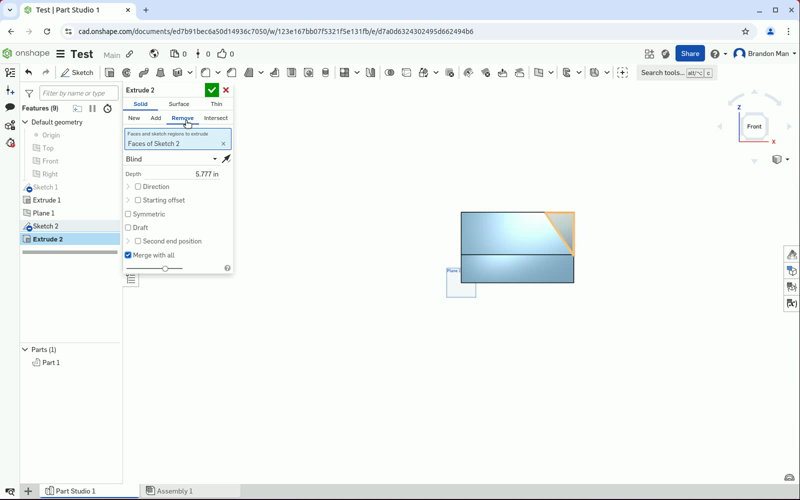
key(enter)
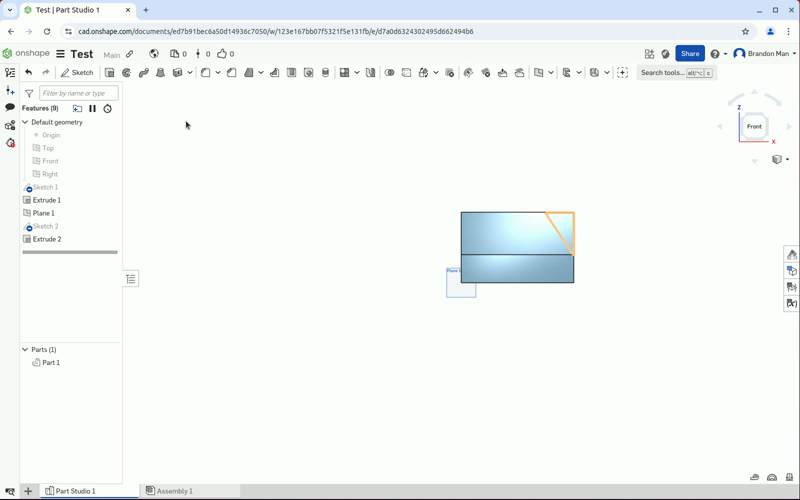
key(shift+h)
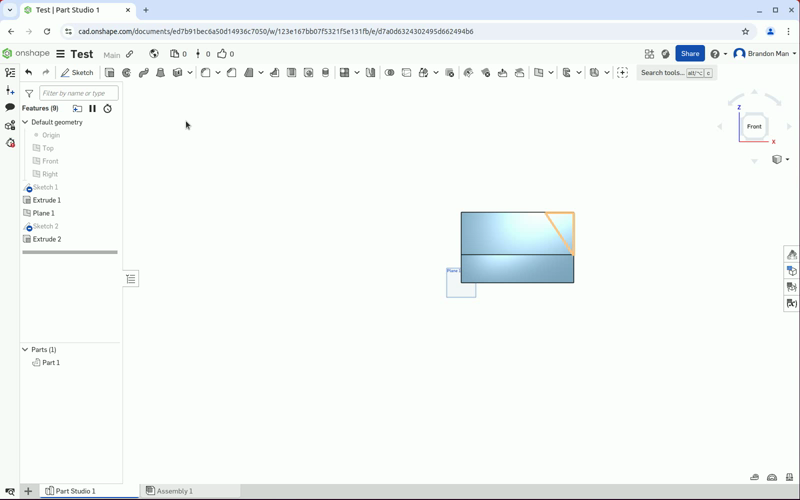
key(shift+h)
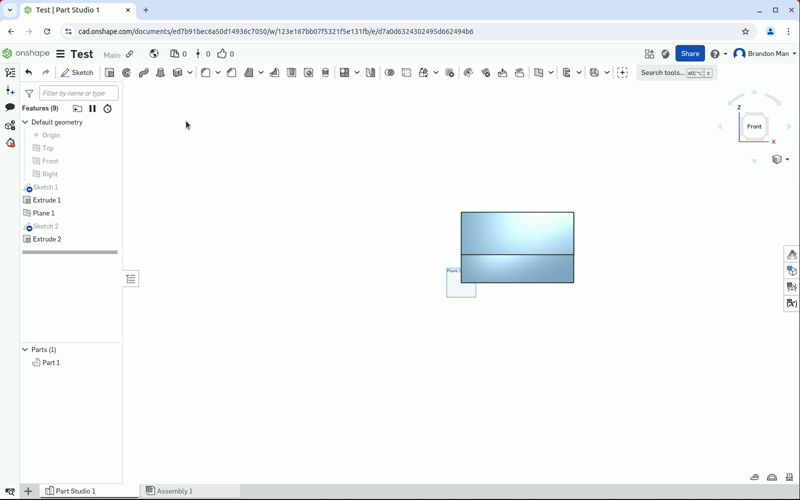
mouse_move(73, 189)
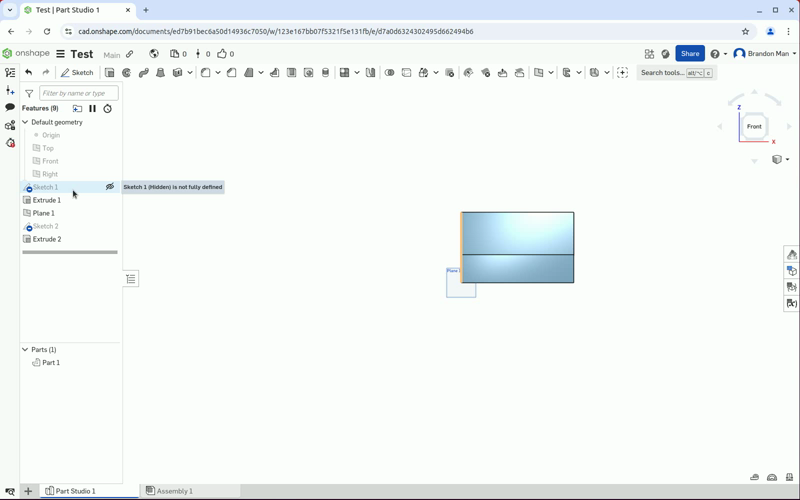
click(73, 189)
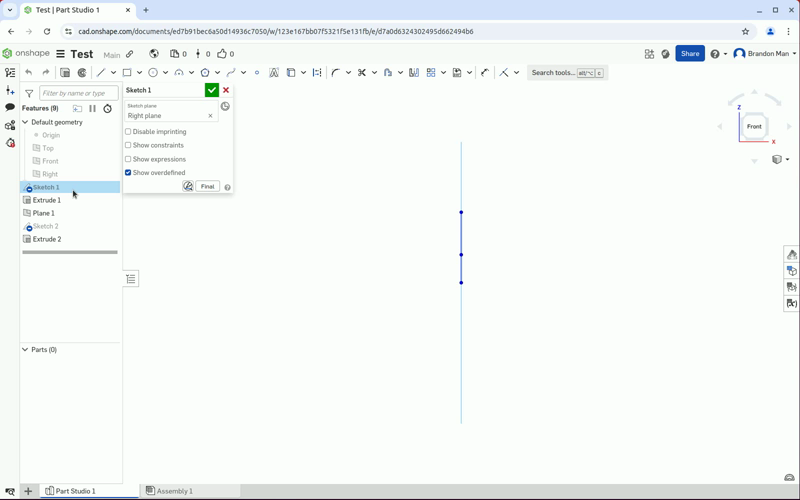
mouse_move(229, 92)
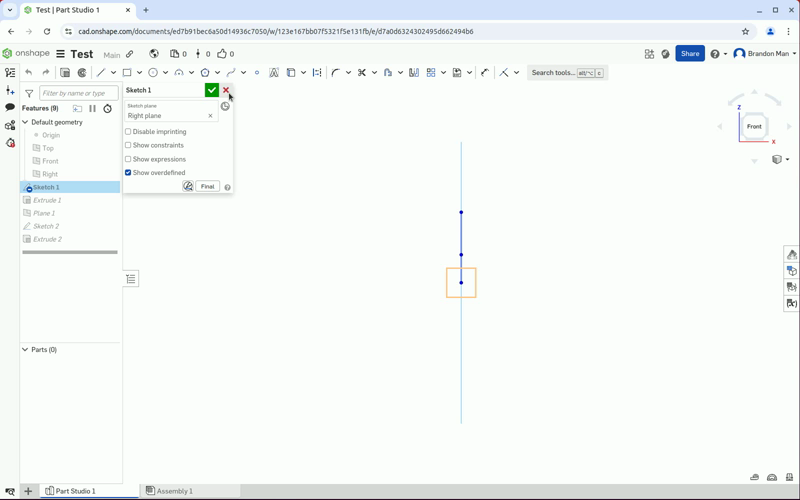
click(229, 92)
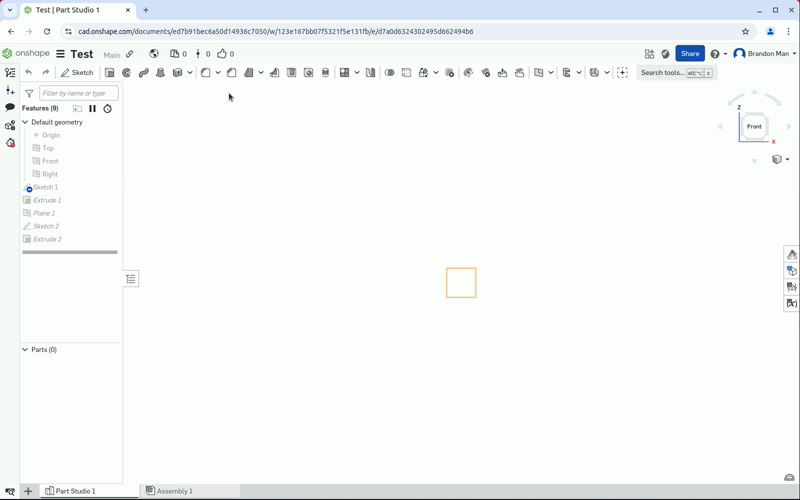
key(shift+s)
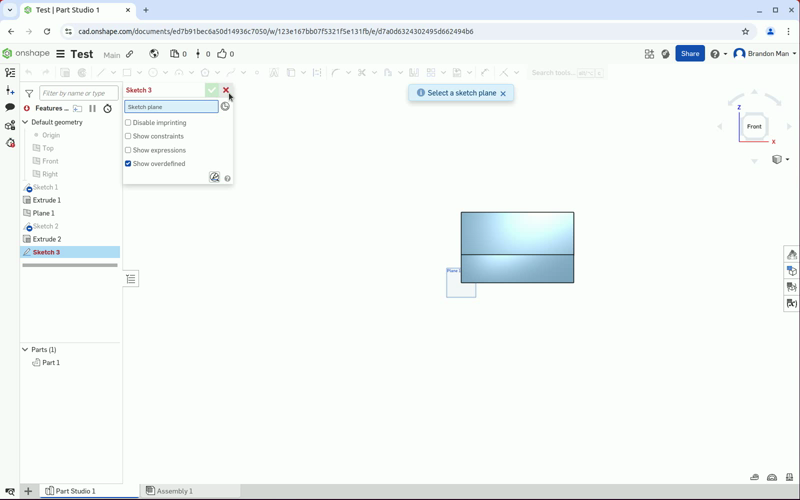
mouse_move(73, 215)
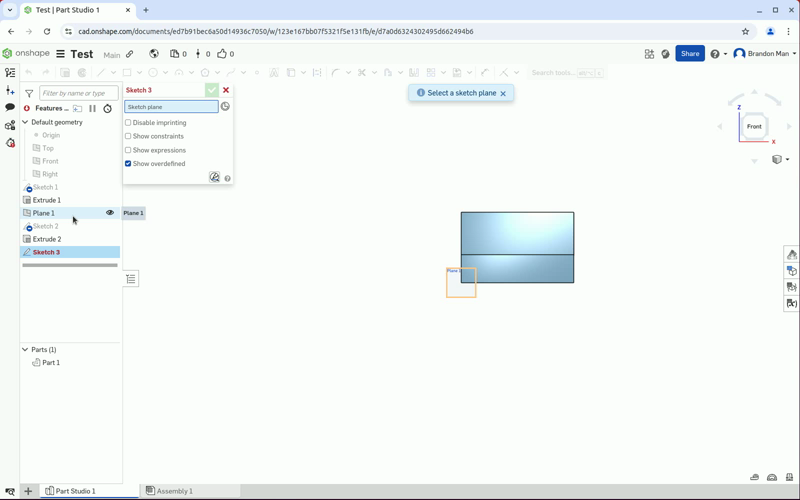
click(73, 215)
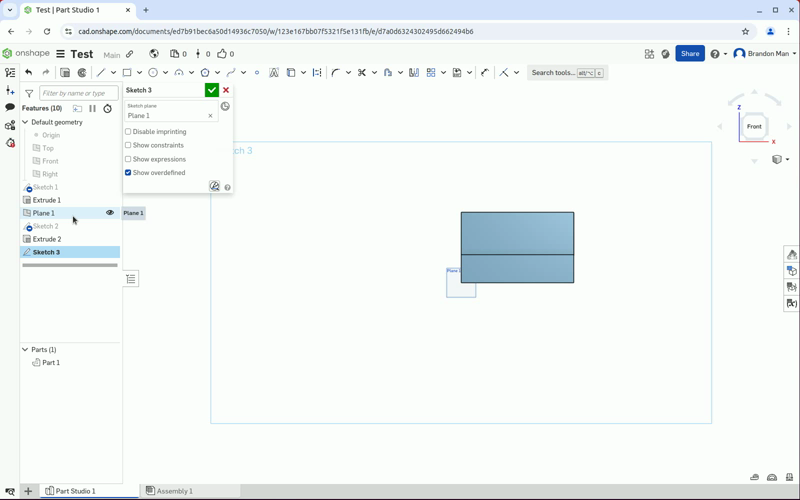
mouse_move(73, 352)
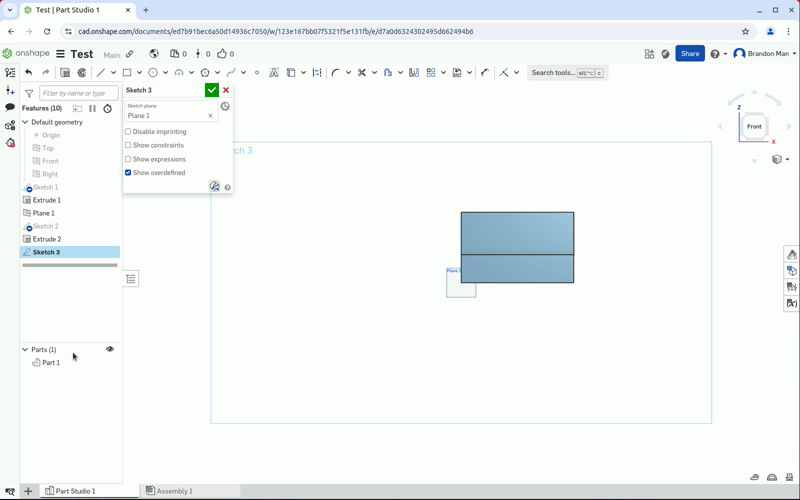
key(y)
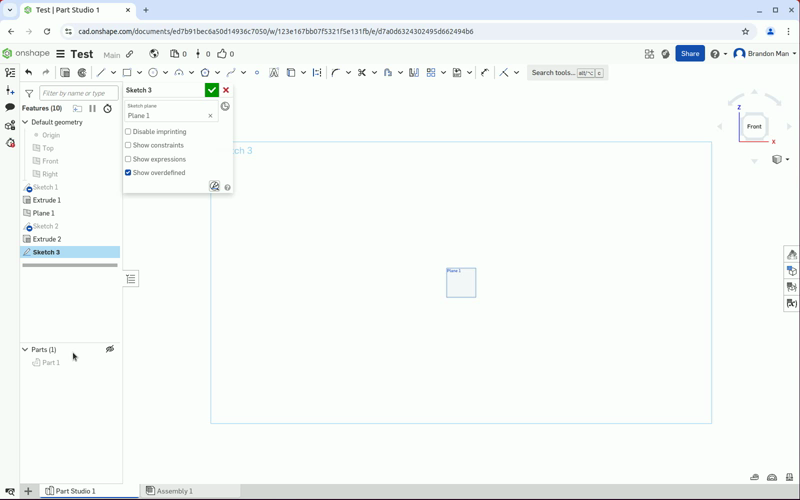
key(l)
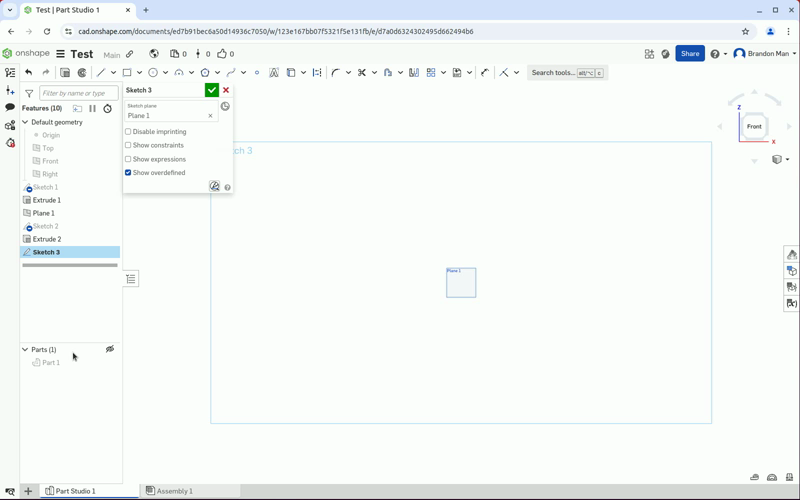
key_down(shift)
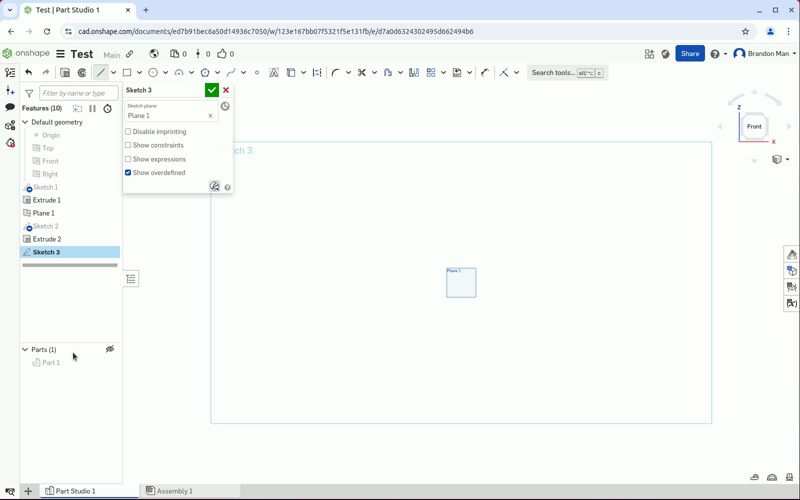
mouse_move(502, 254)
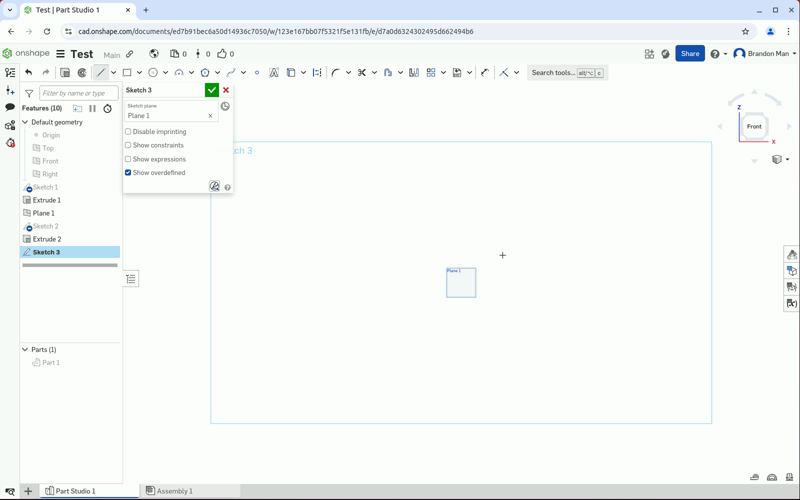
click(502, 254)
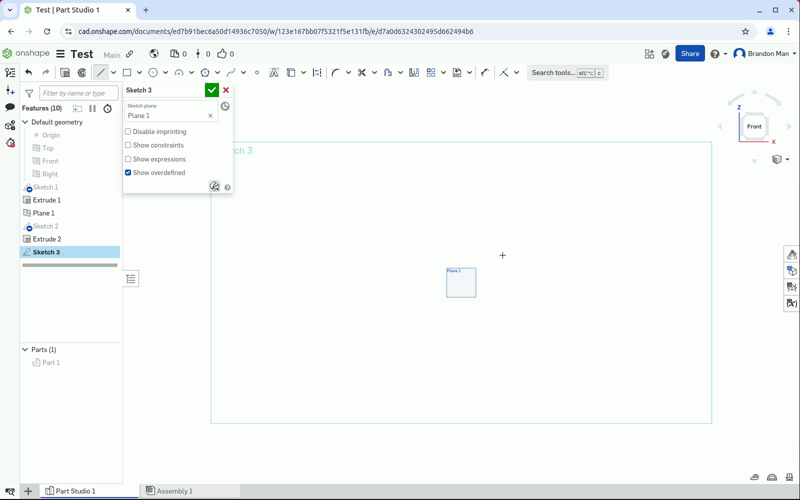
key_up(shift)
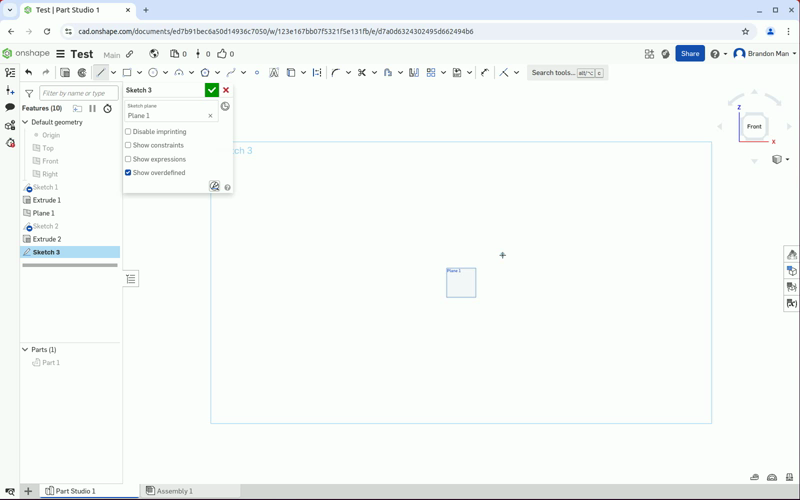
key_down(shift)
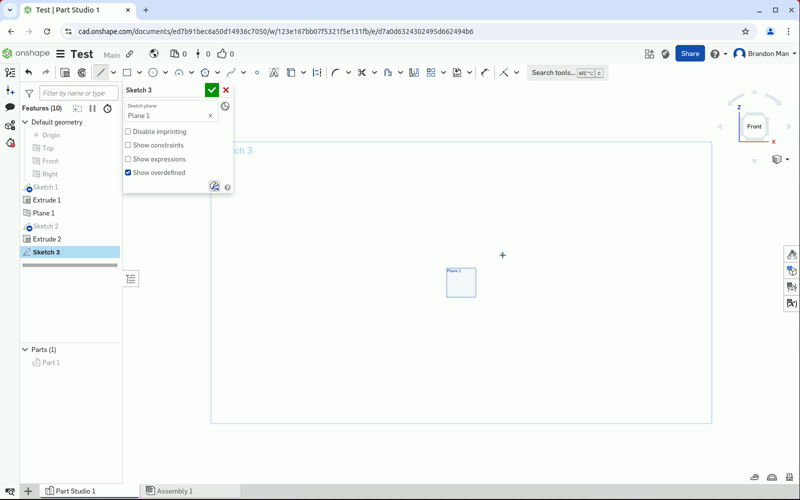
mouse_move(532, 254)
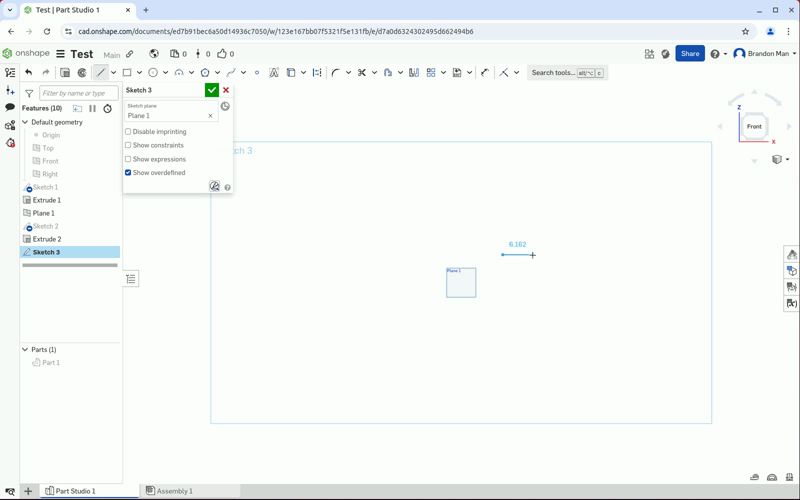
mouse_move(531, 254)
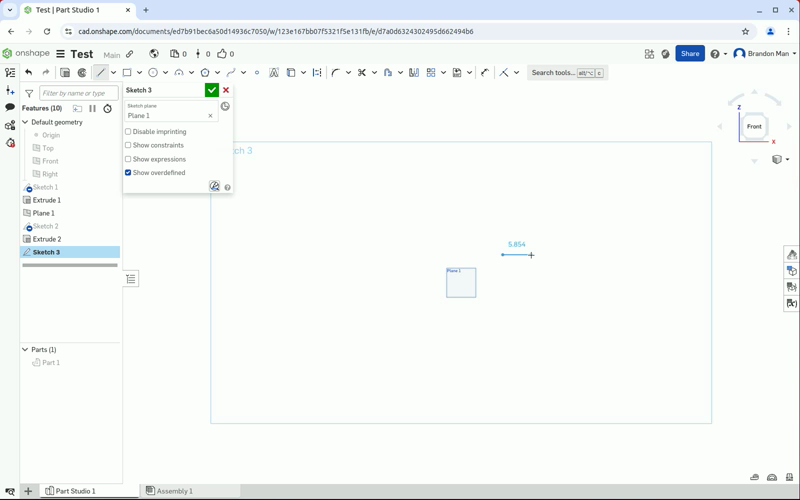
click(531, 254)
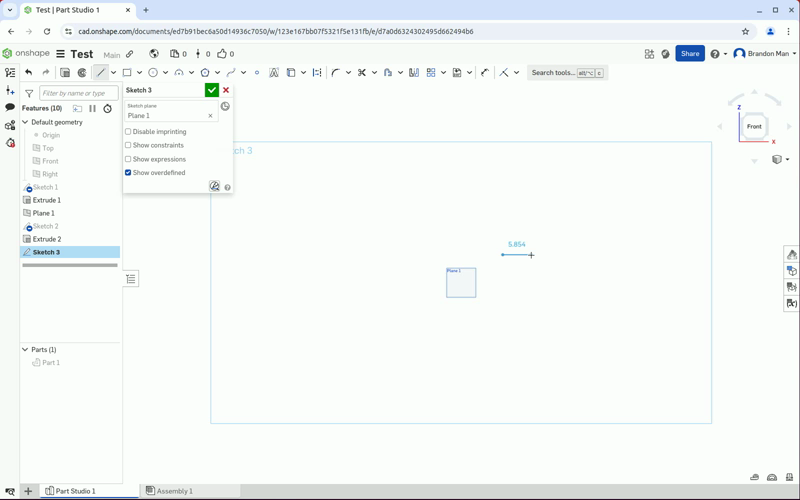
key_up(shift)
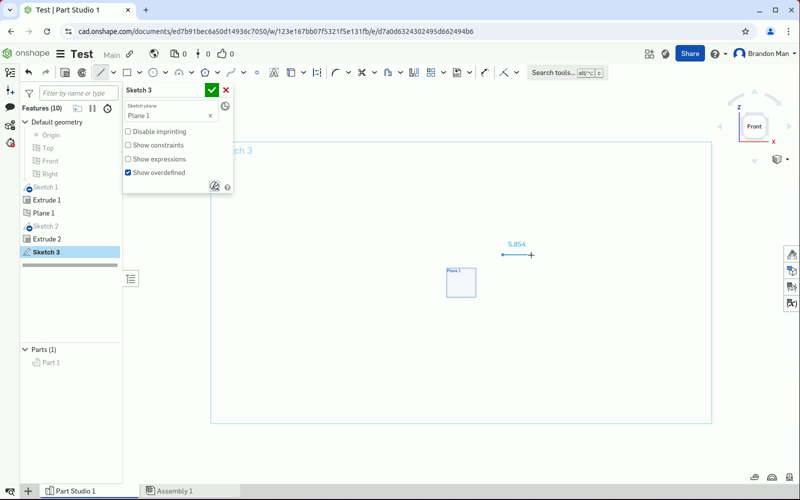
key_down(shift)
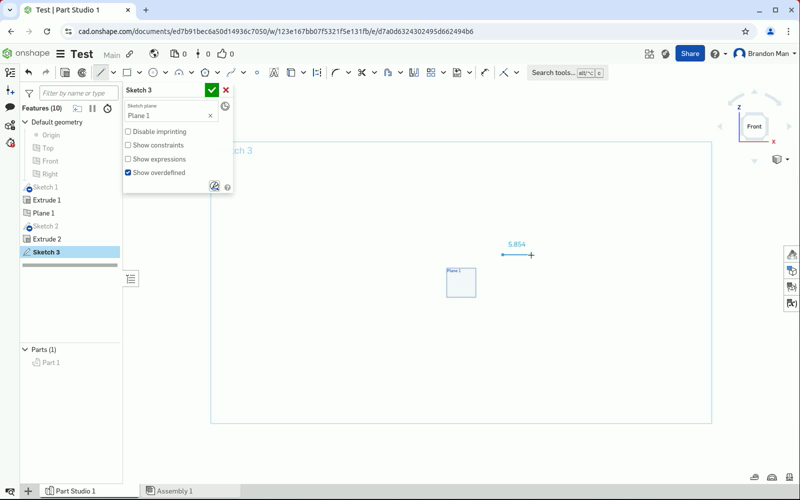
mouse_move(561, 254)
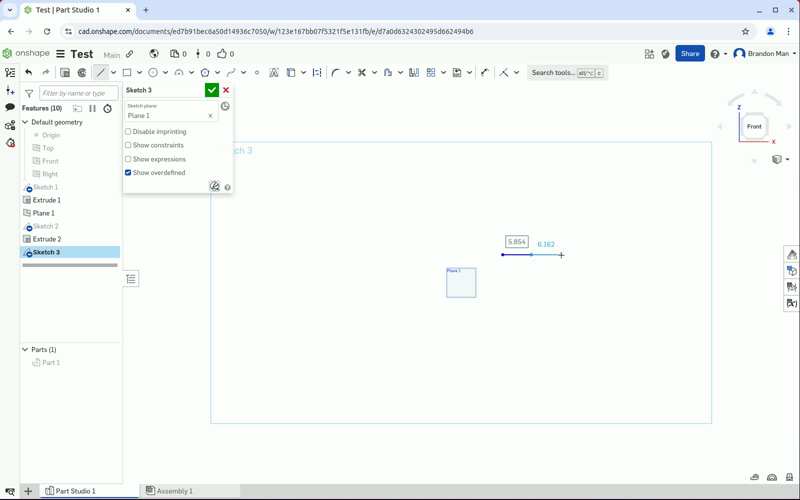
mouse_move(531, 211)
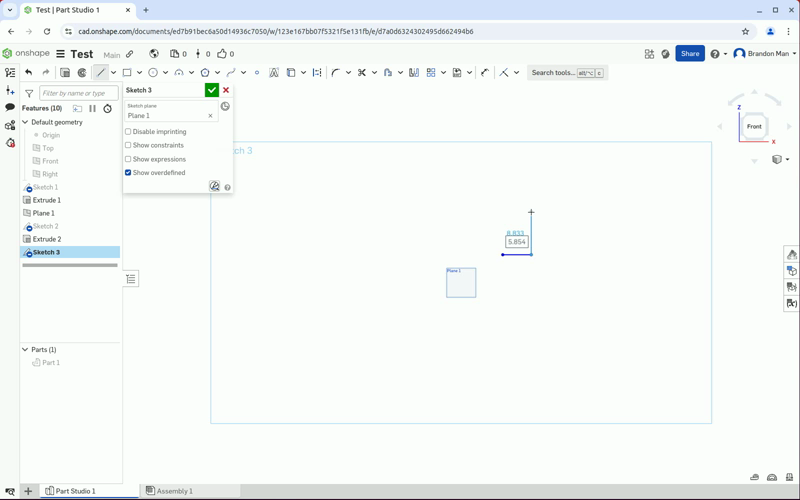
click(531, 211)
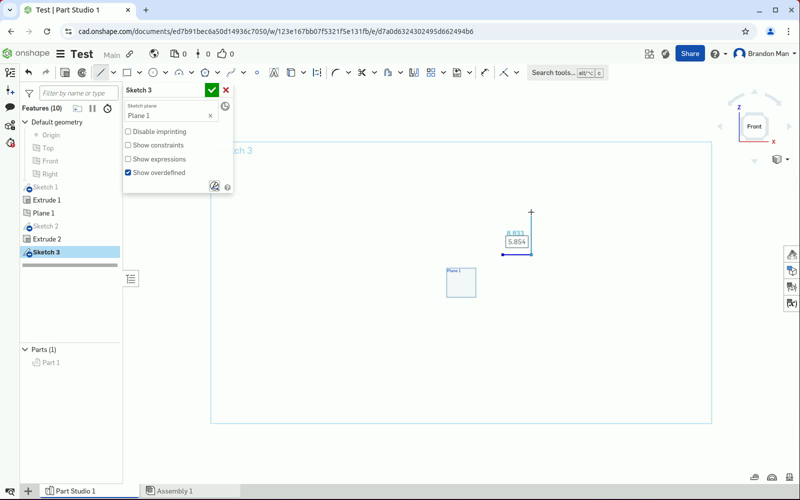
key_up(shift)
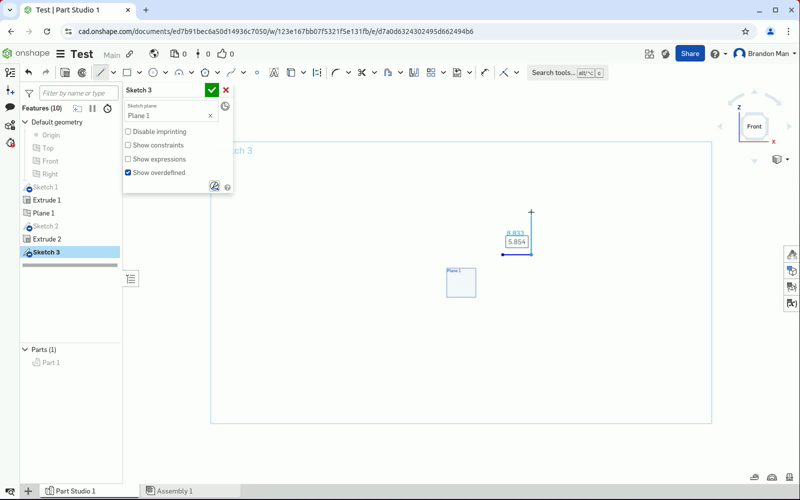
key_down(shift)
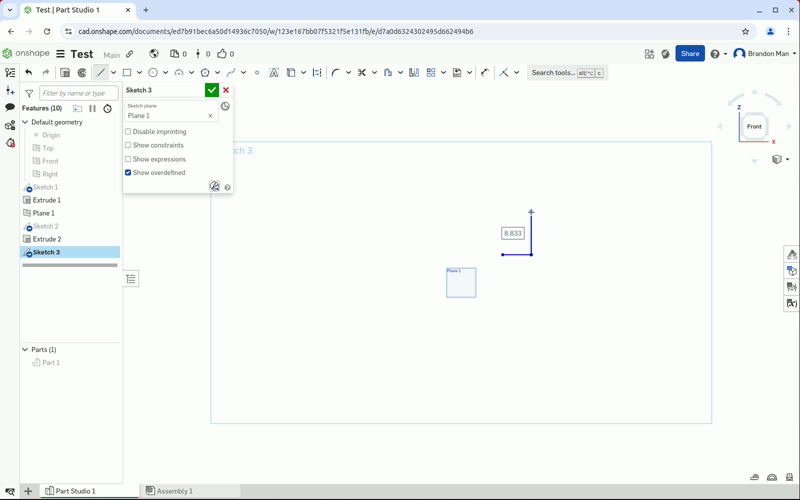
mouse_move(561, 211)
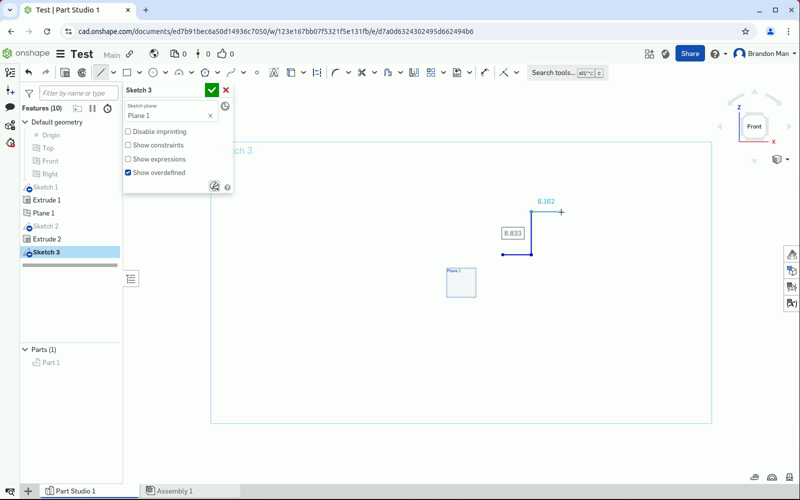
mouse_move(502, 211)
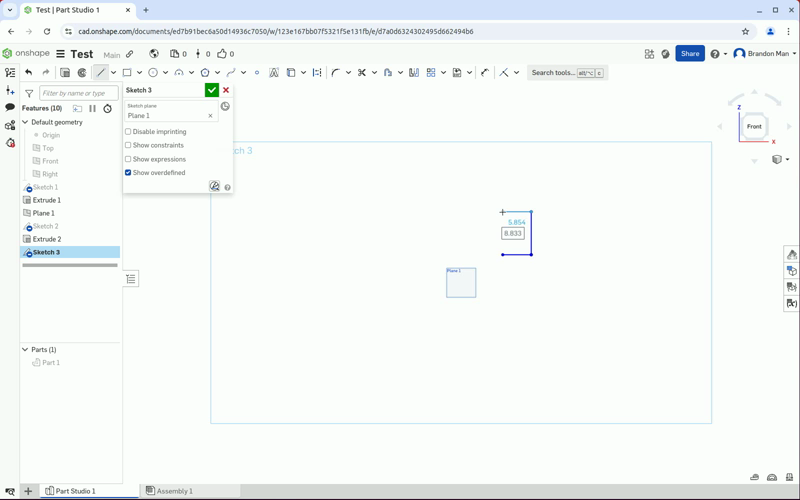
click(502, 211)
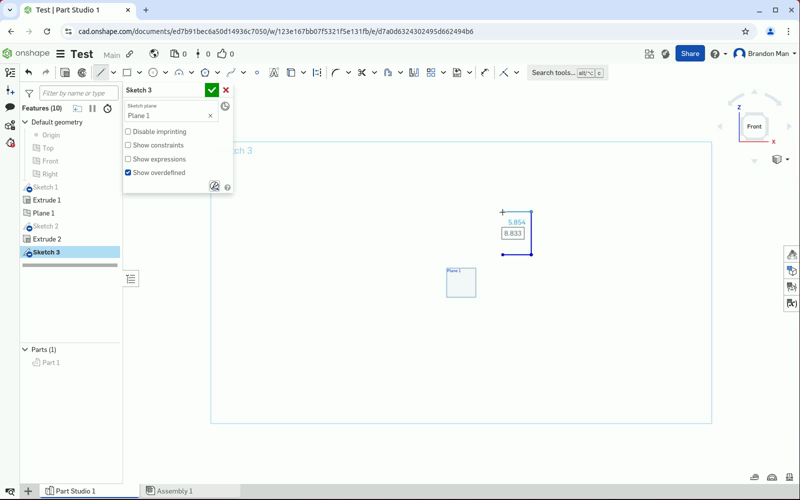
key_up(shift)
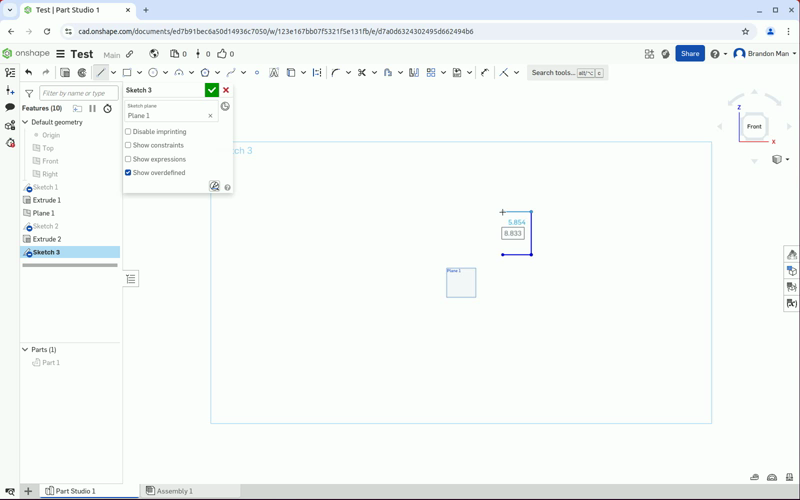
mouse_move(532, 211)
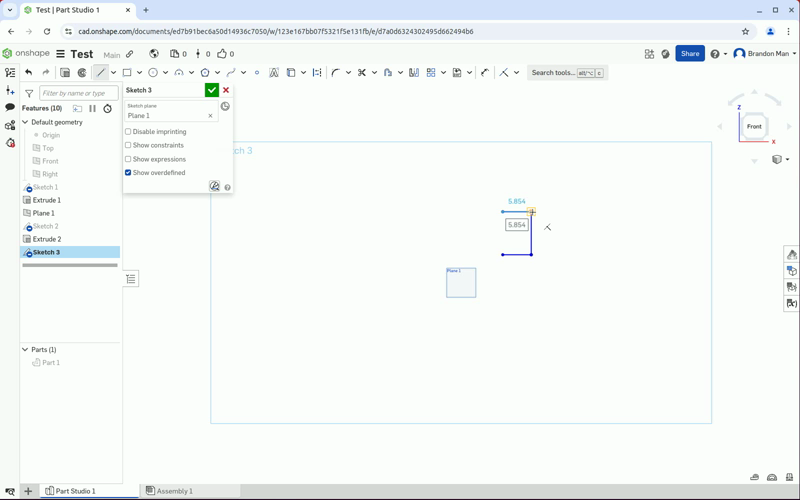
key_down(shift)
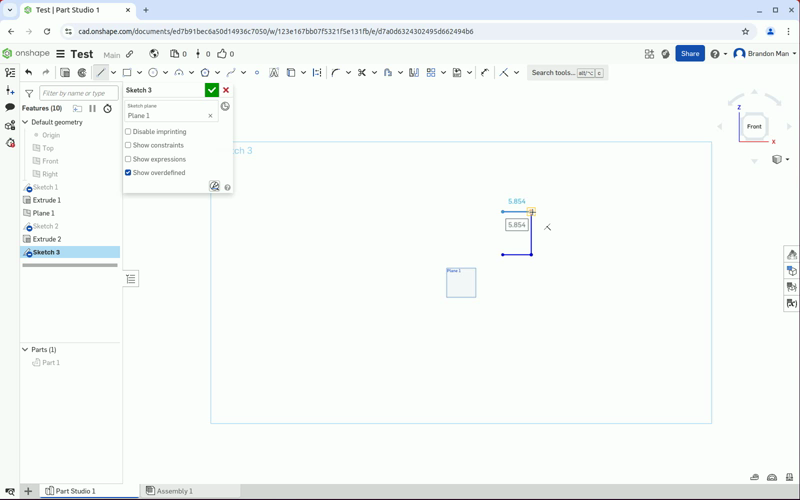
mouse_move(502, 254)
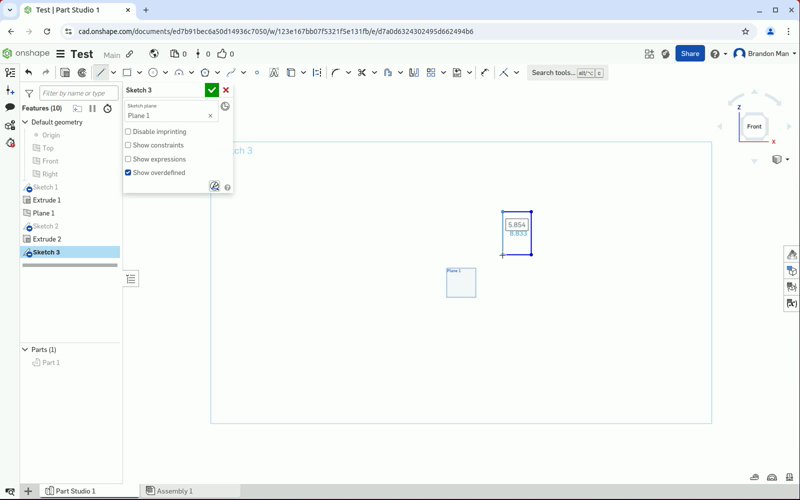
key_up(shift)
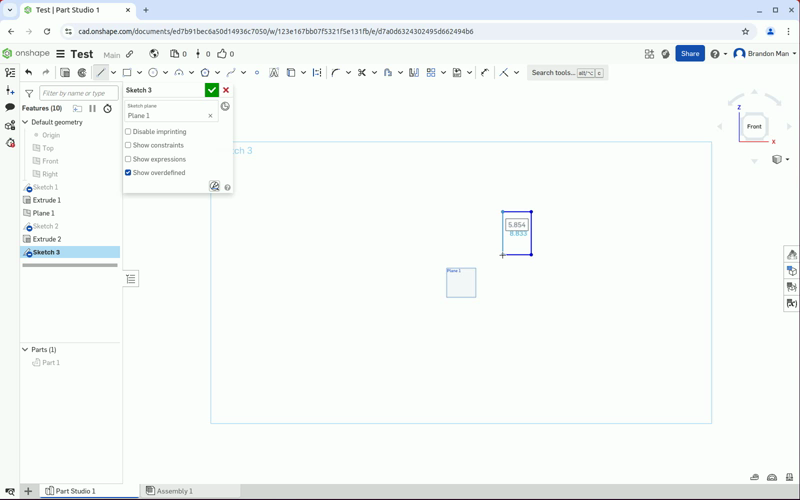
click(502, 254)
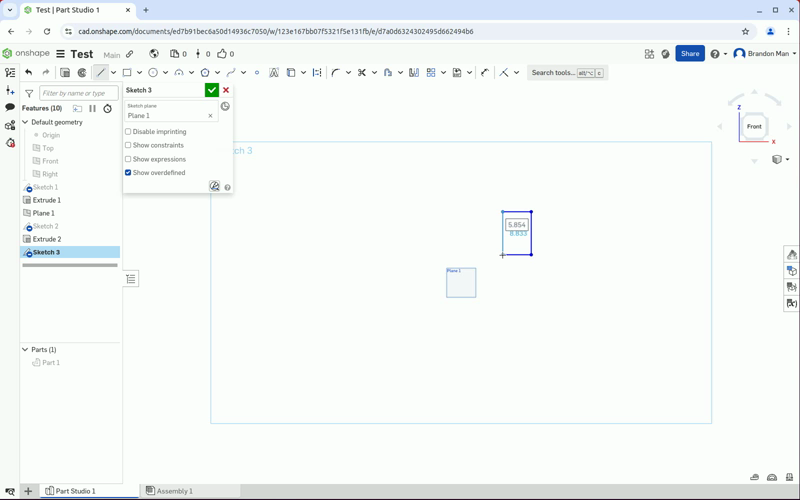
key(esc)
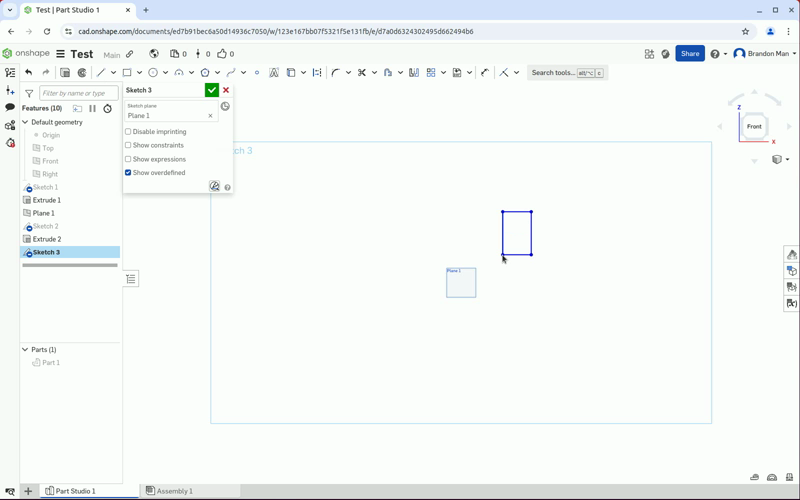
mouse_move(504, 229)
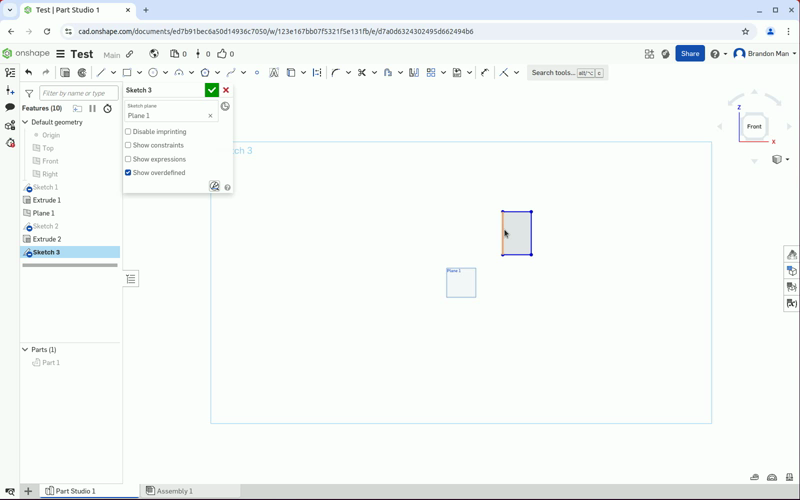
scroll(6)
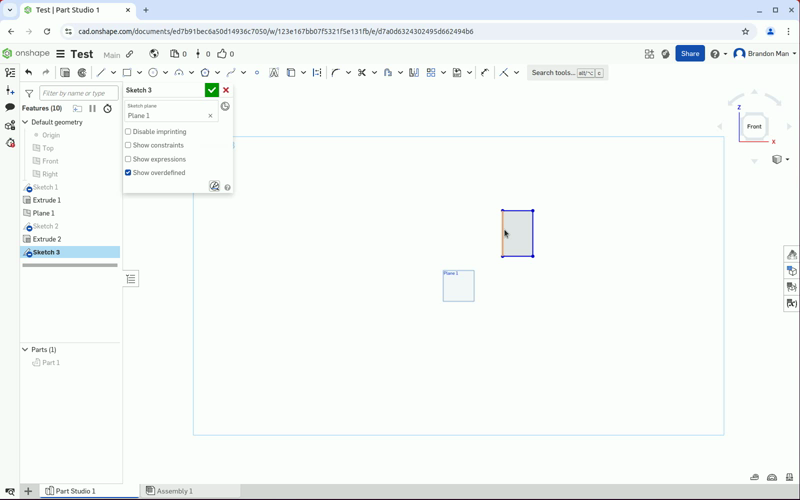
scroll(6)
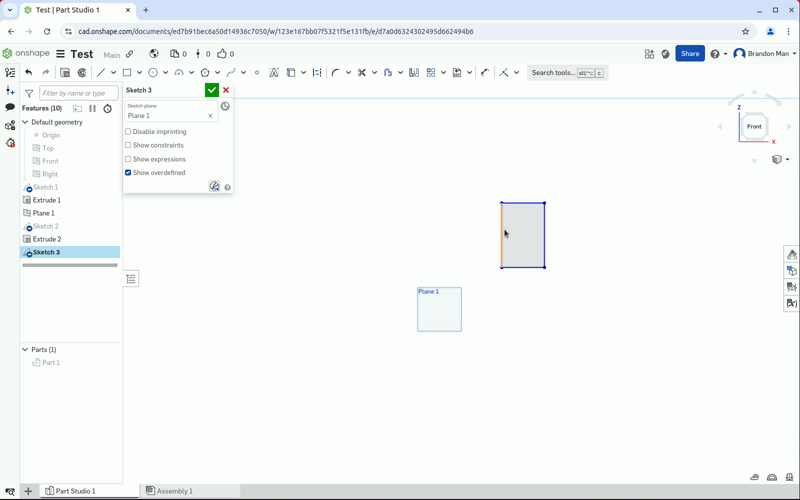
scroll(6)
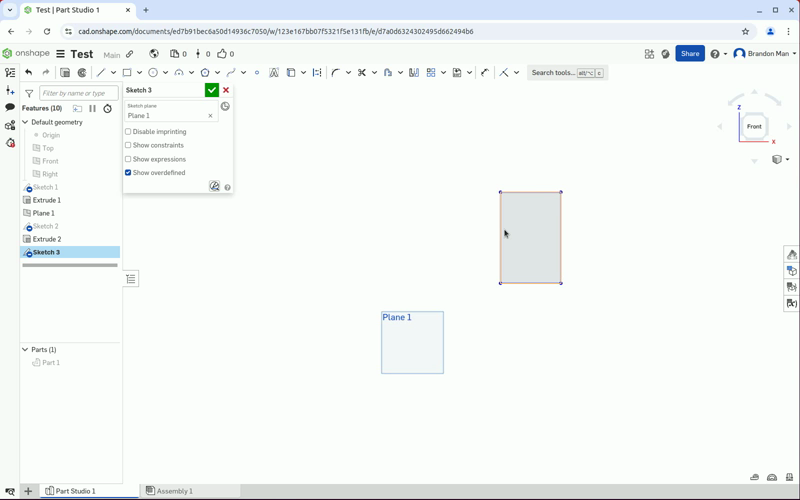
scroll(6)
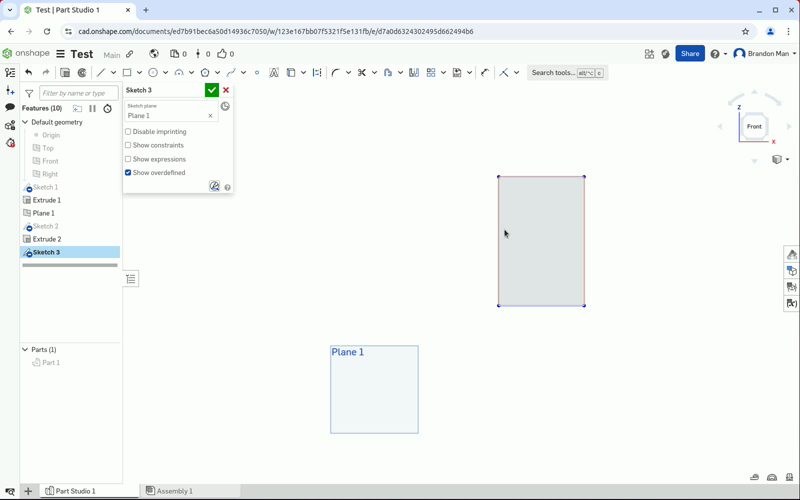
scroll(6)
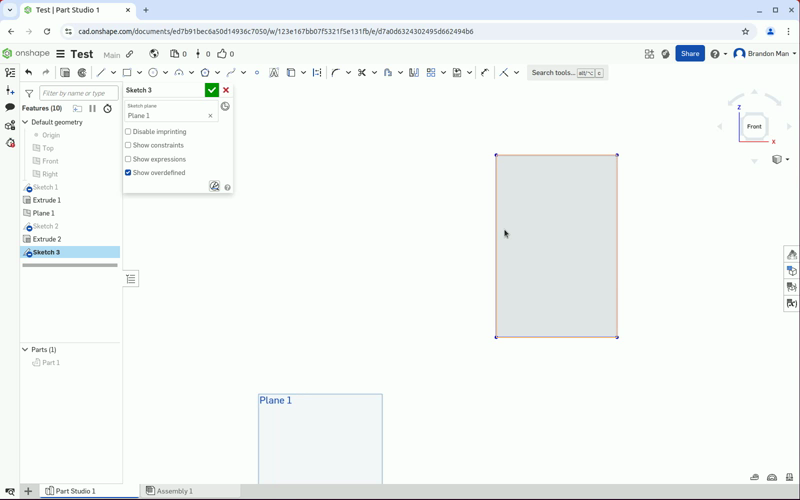
scroll(6)
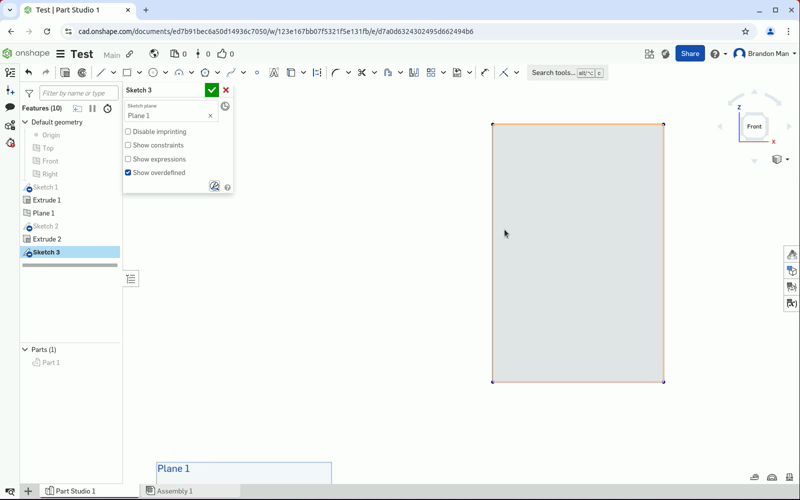
scroll(6)
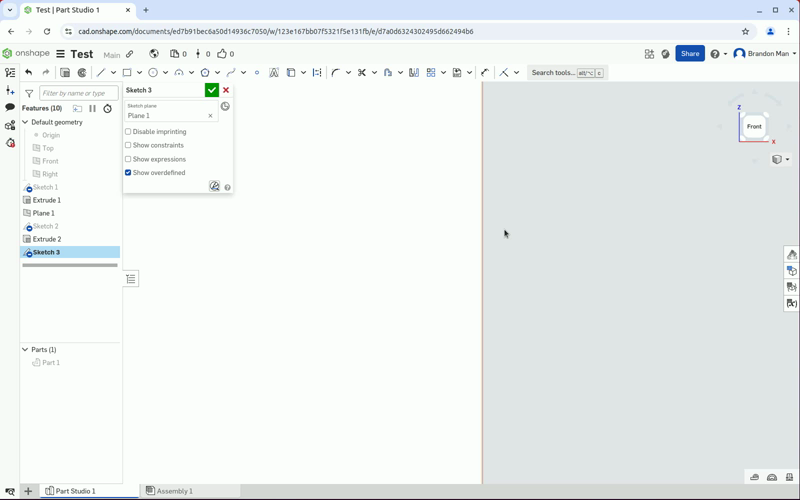
click(504, 229)
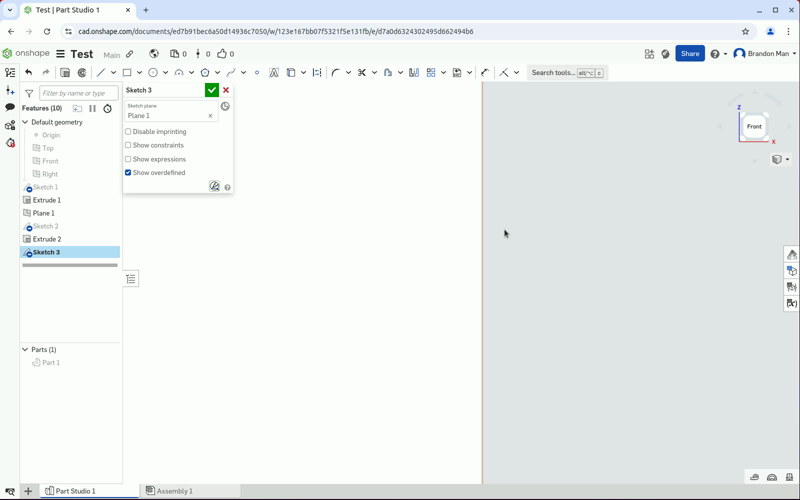
scroll(-6)
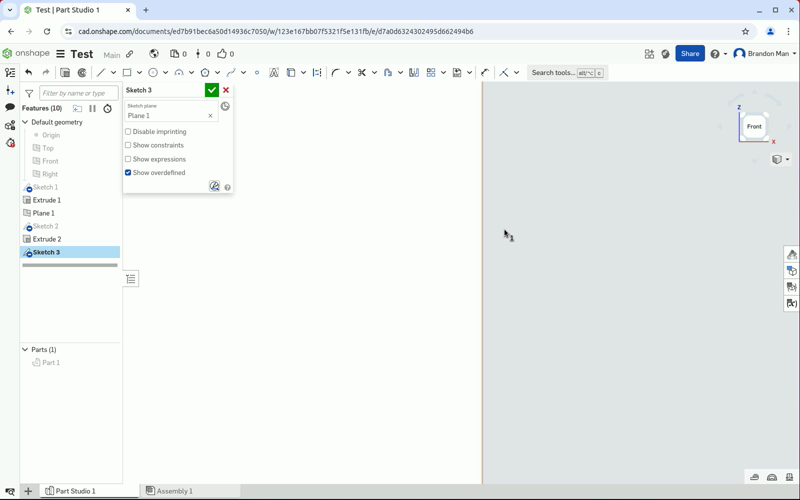
scroll(-6)
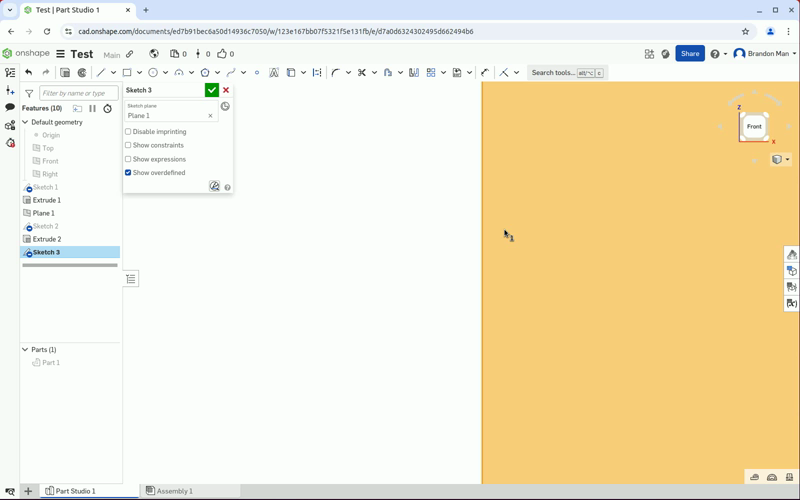
scroll(-6)
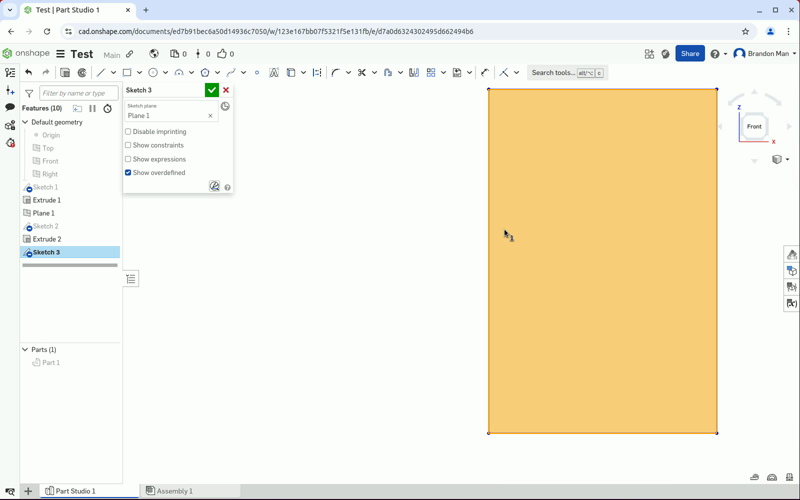
scroll(-6)
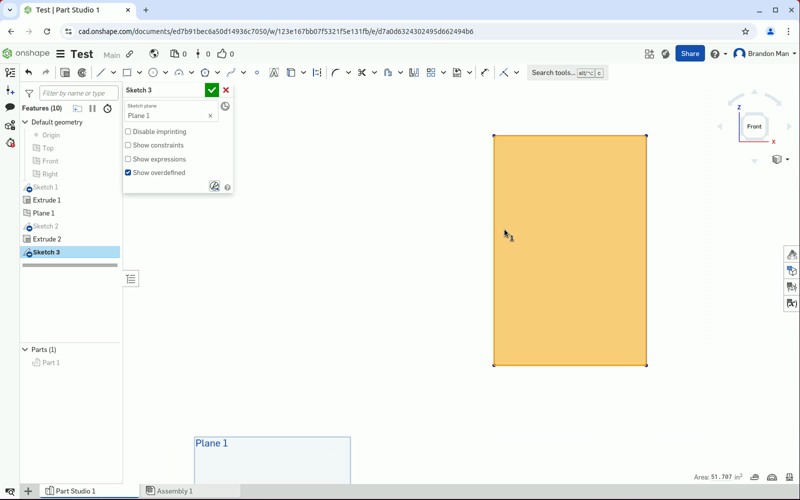
scroll(-6)
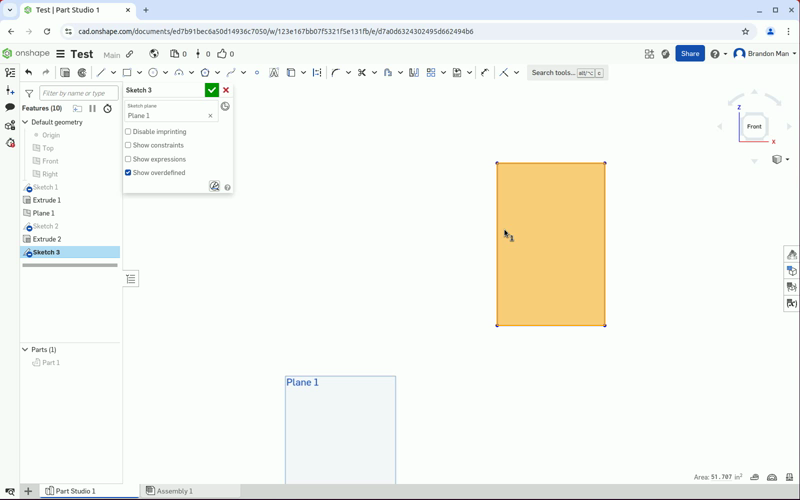
scroll(-6)
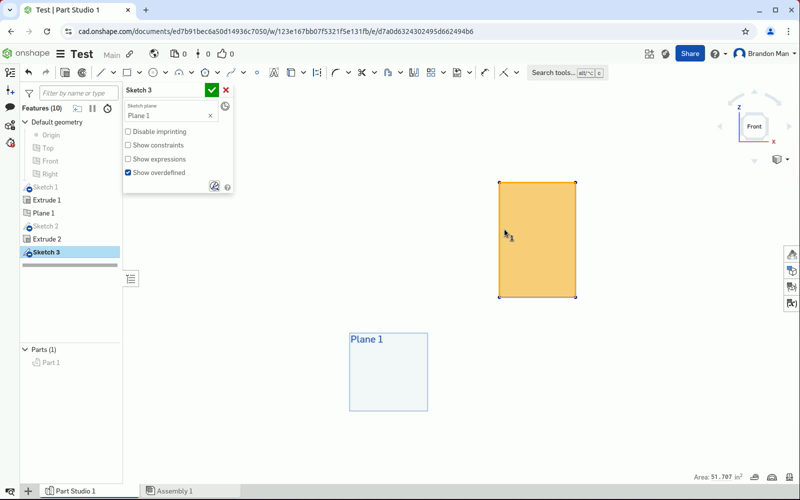
scroll(-6)
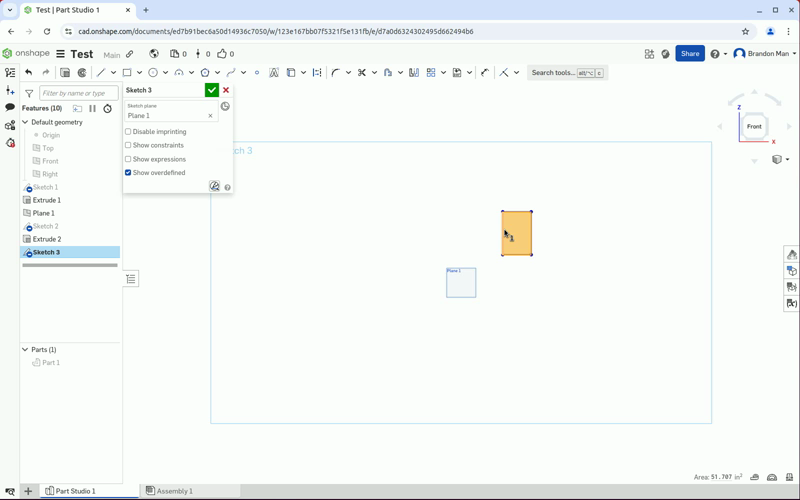
mouse_move(73, 352)
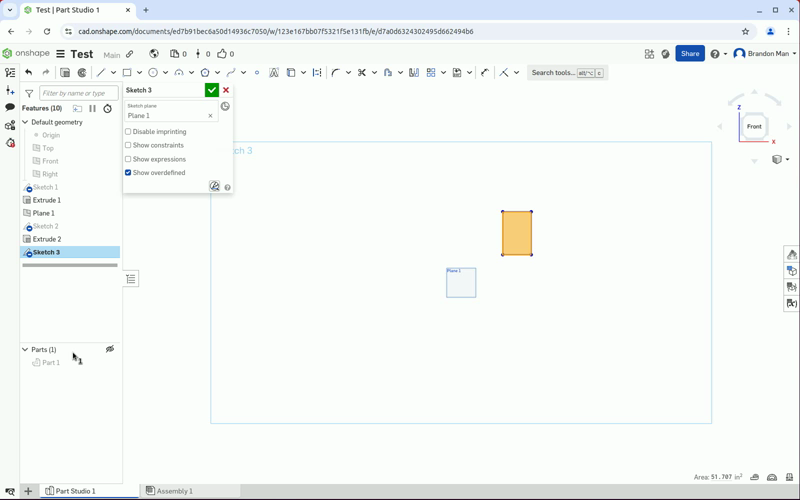
key(shift+y)
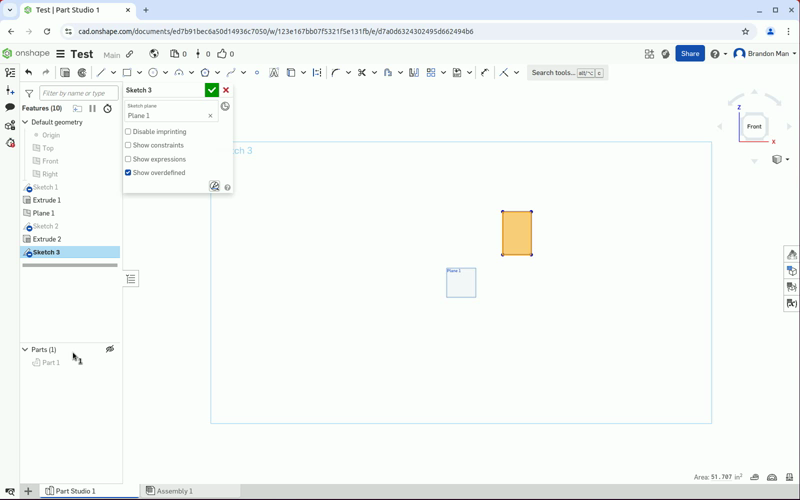
key(shift+e)
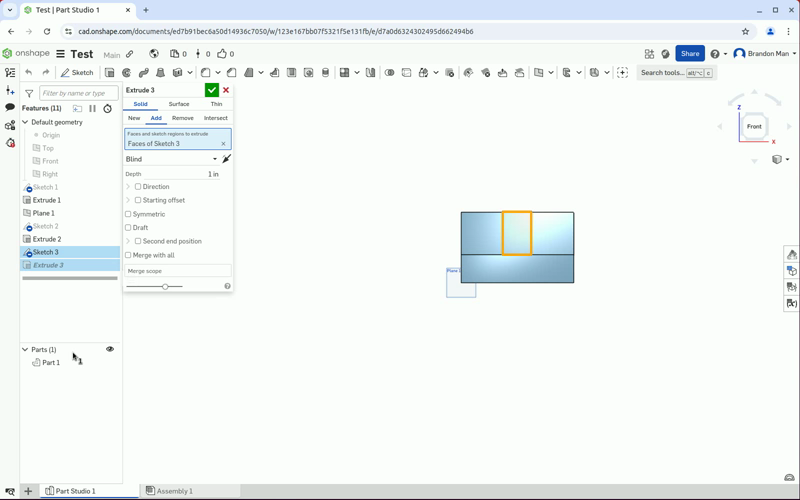
mouse_move(143, 106)
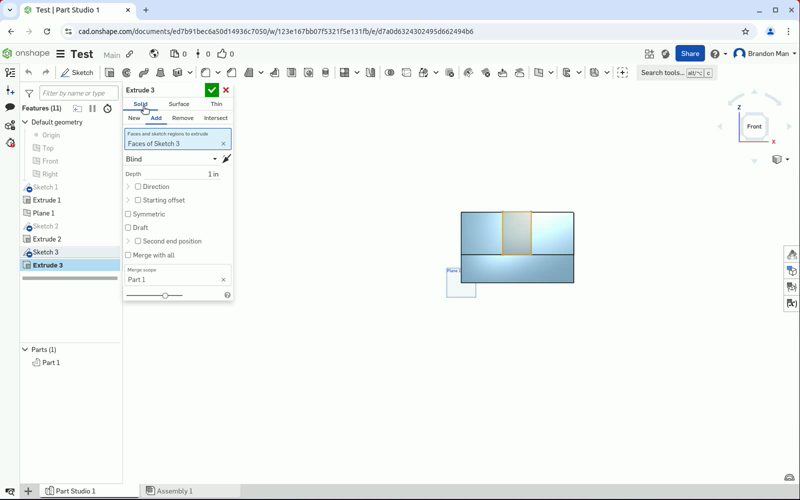
click(143, 106)
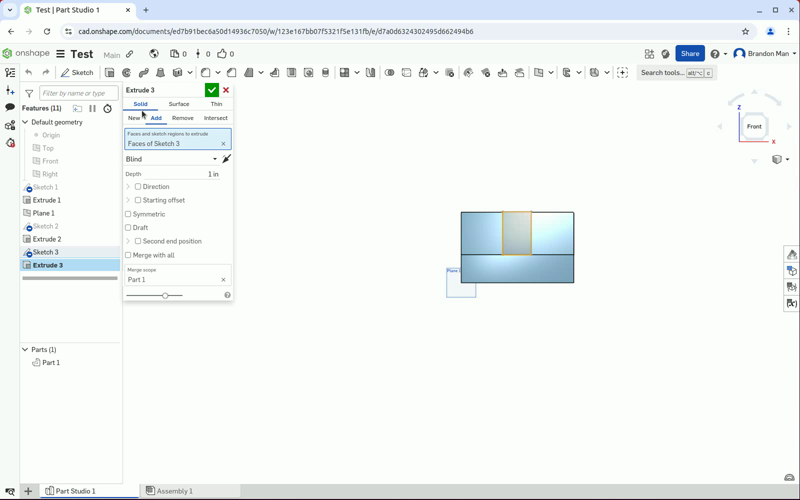
mouse_move(137, 120)
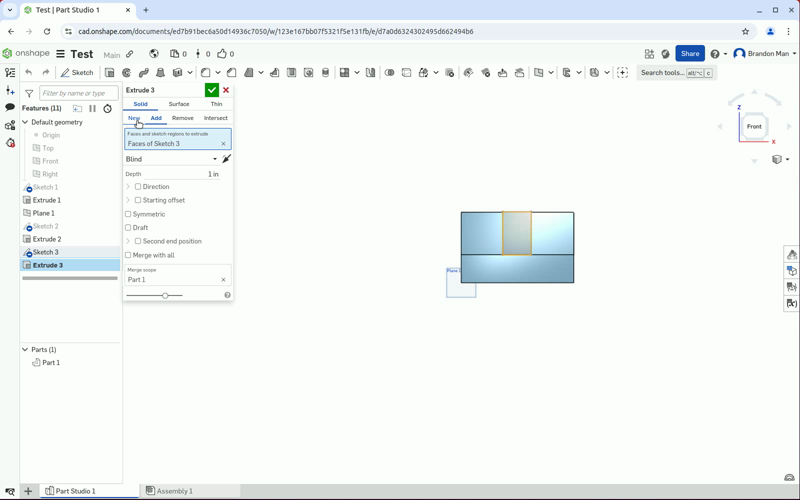
click(137, 120)
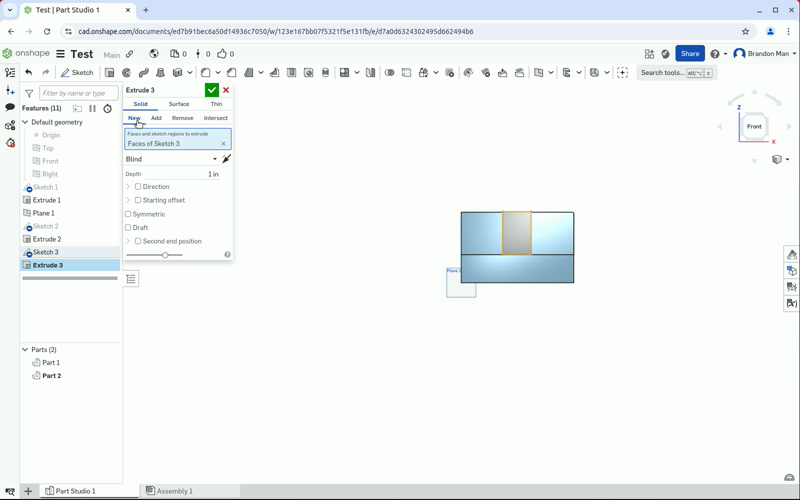
key(tab, 4)
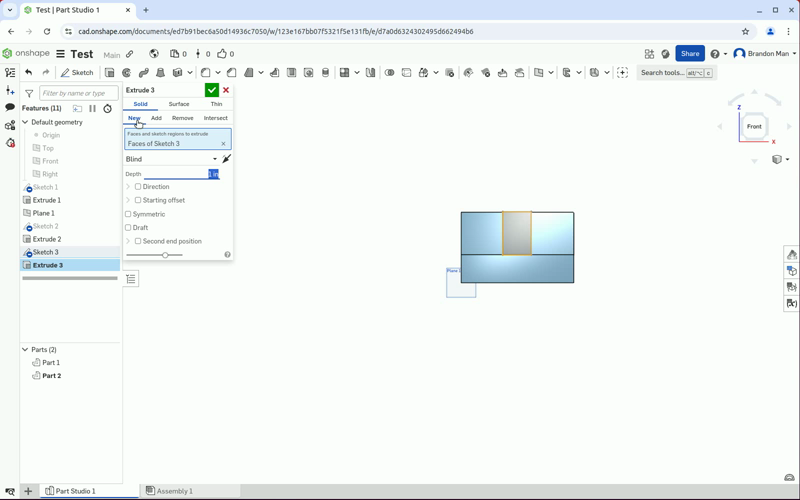
text(8.666)
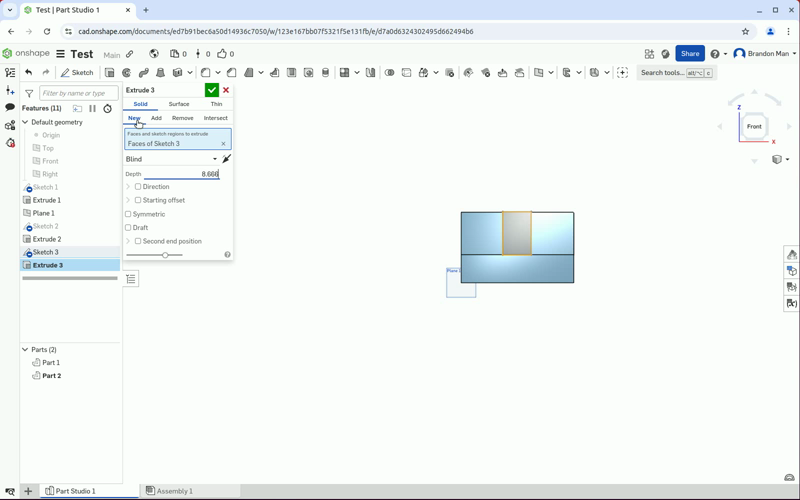
key(enter)
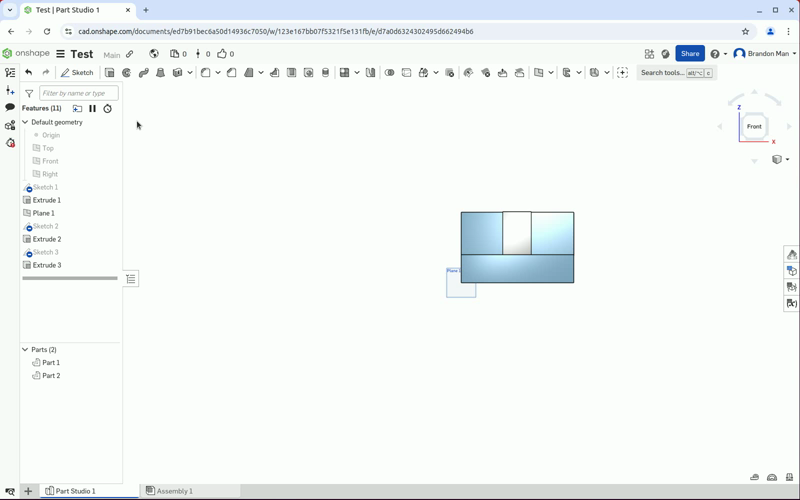
key(shift+h)
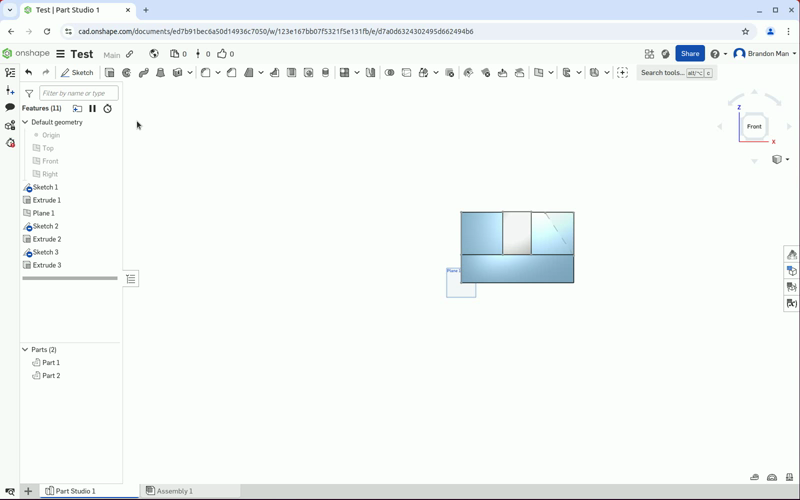
key(shift+h)
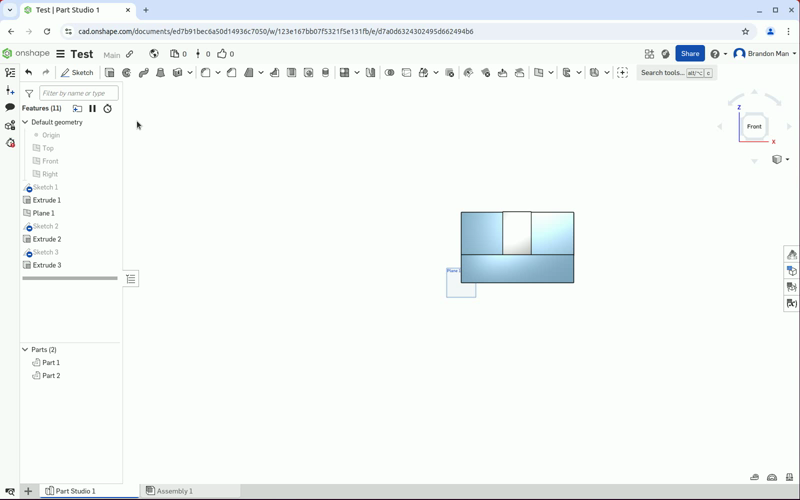
mouse_move(73, 189)
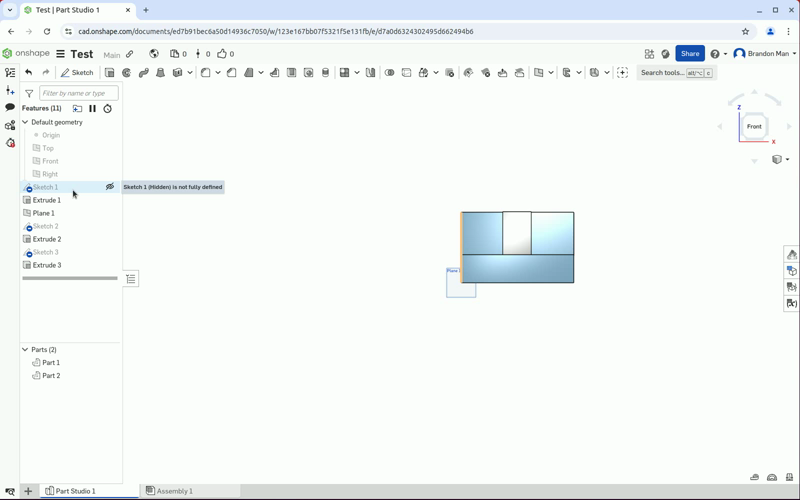
click(73, 189)
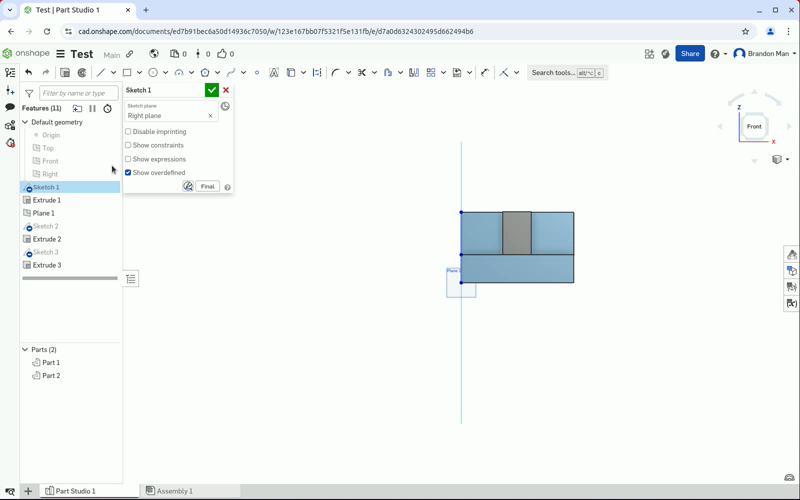
mouse_move(229, 92)
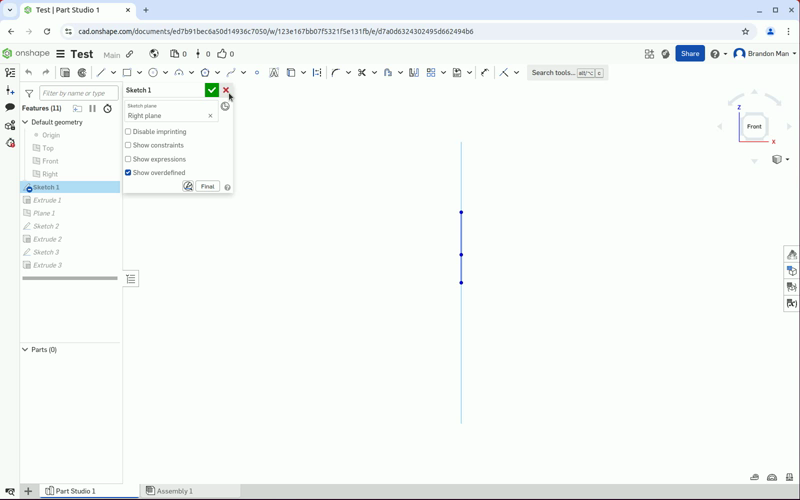
click(229, 92)
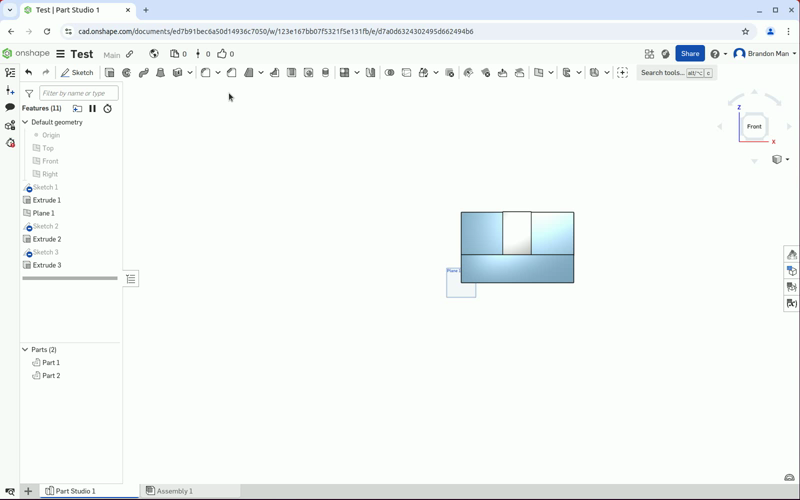
mouse_move(73, 352)
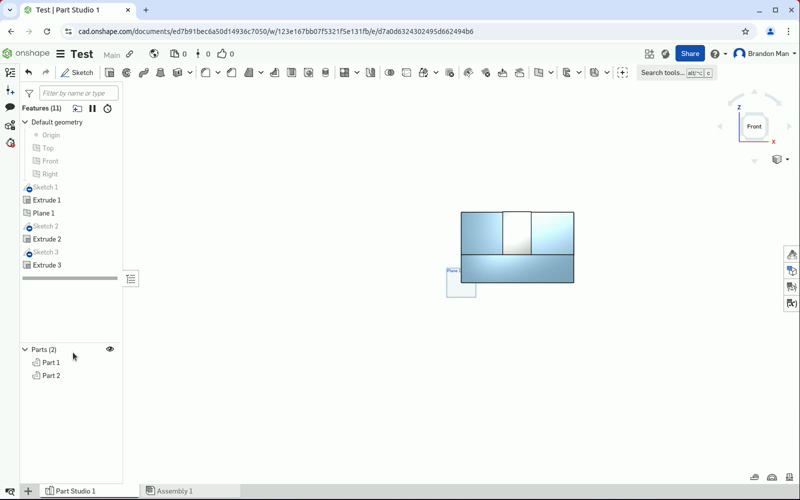
key(y)
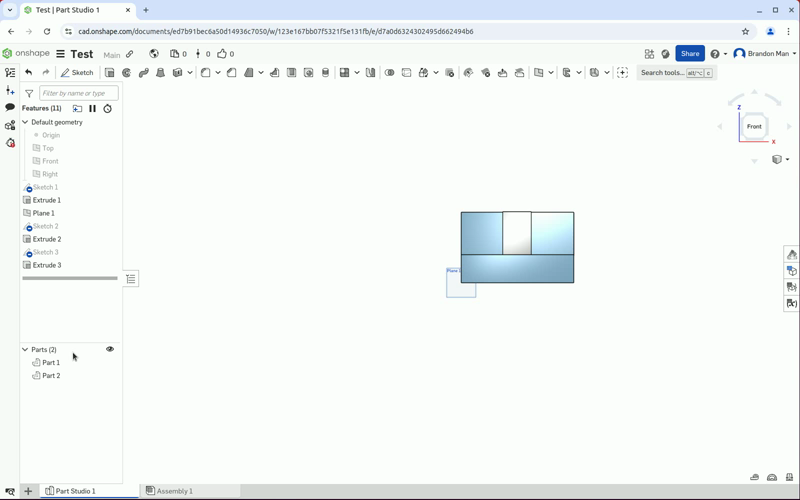
key(shift+p)
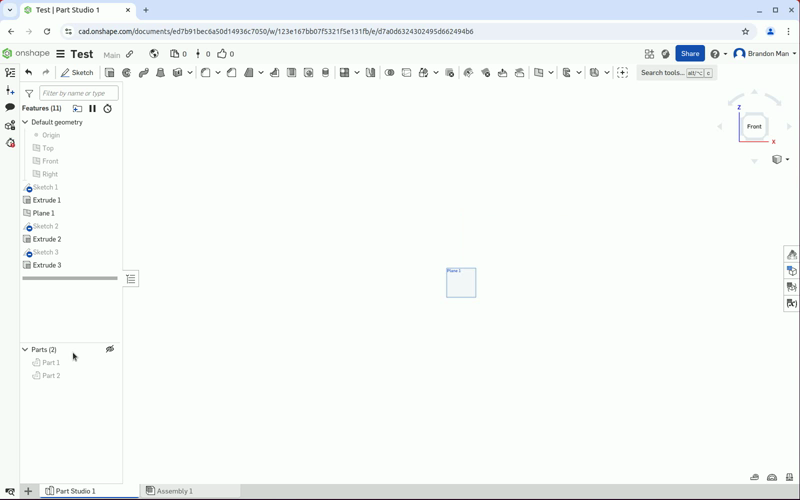
key(space)
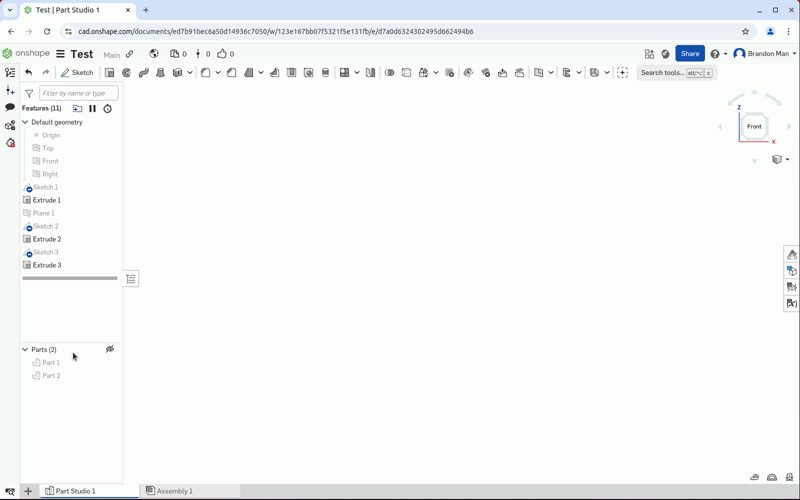
key_down(shift)
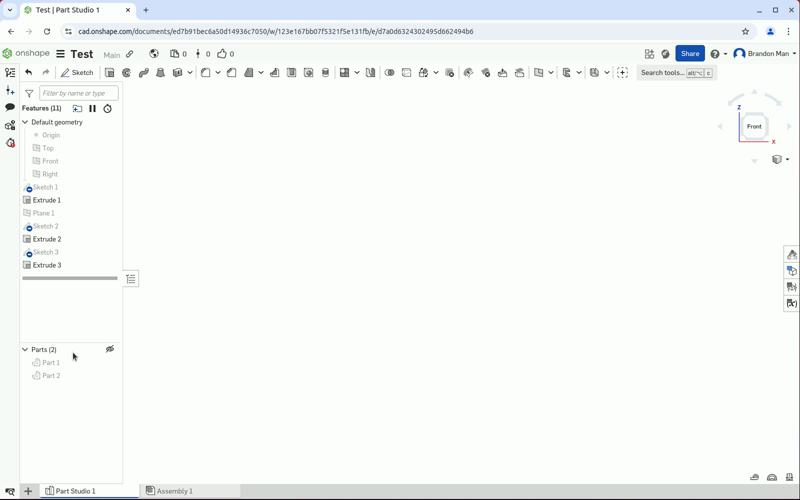
key(left)
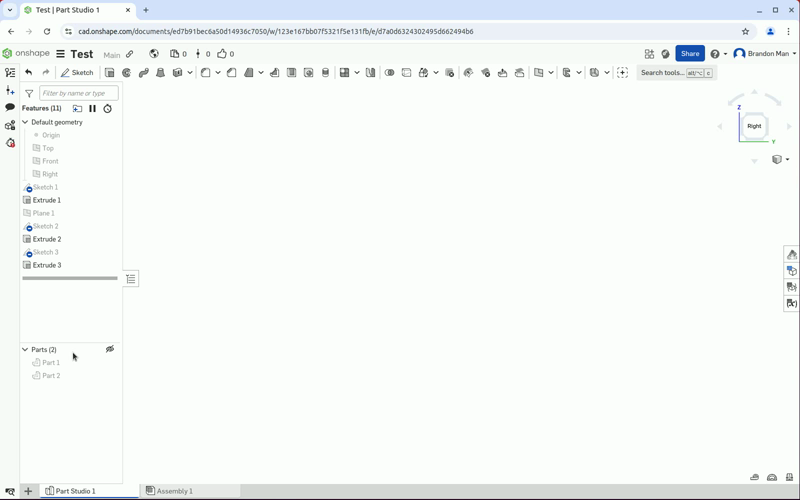
key_up(shift)
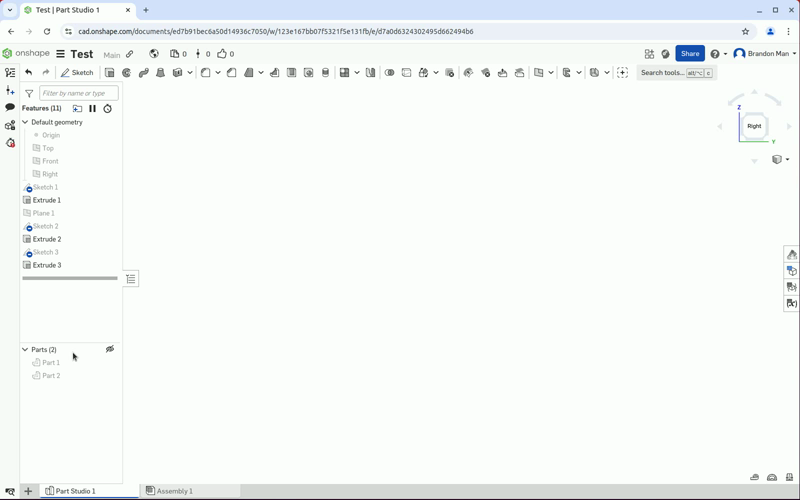
mouse_move(73, 352)
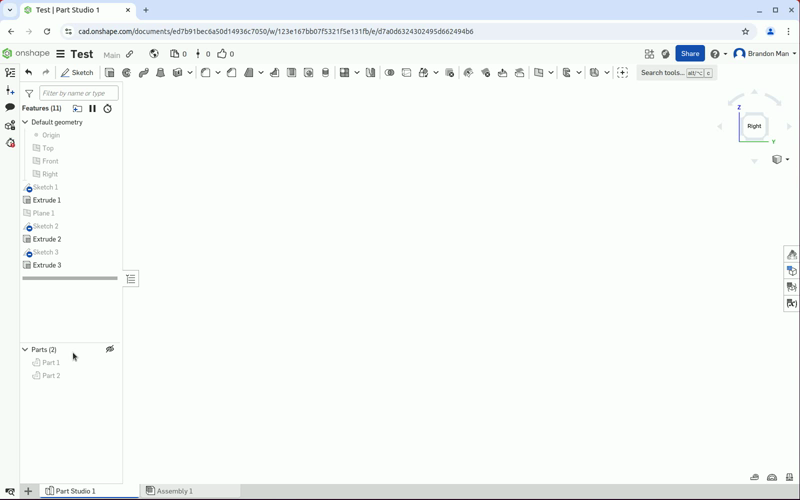
key(shift+y)
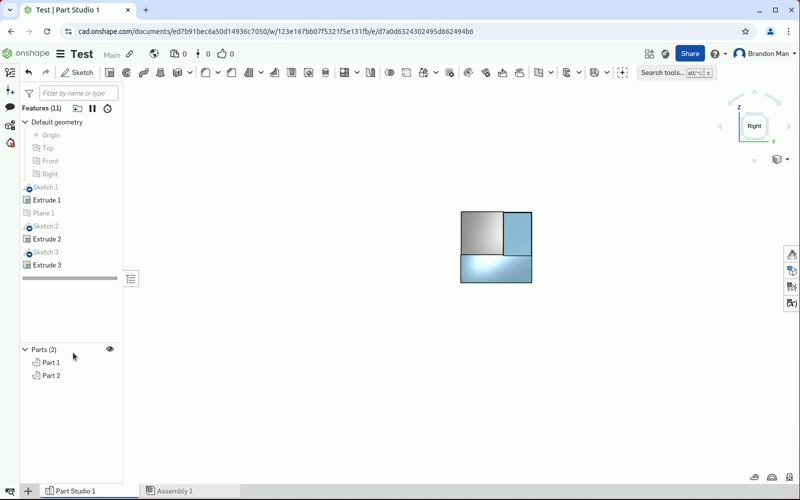
mouse_move(541, 75)
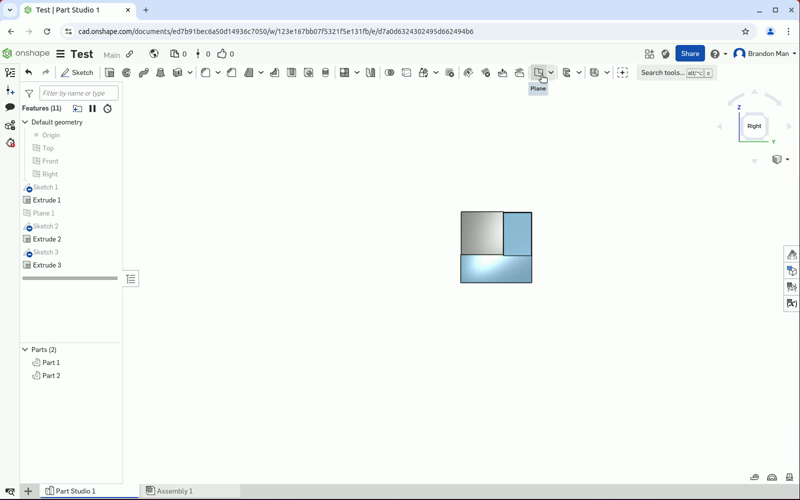
click(541, 75)
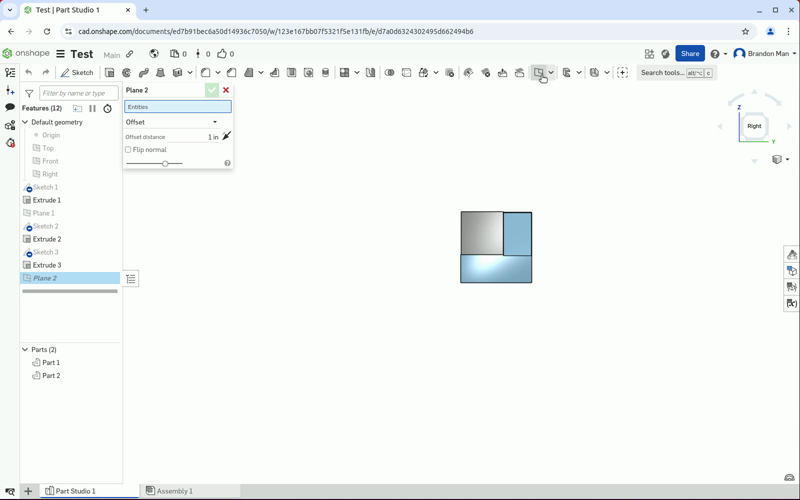
mouse_move(73, 176)
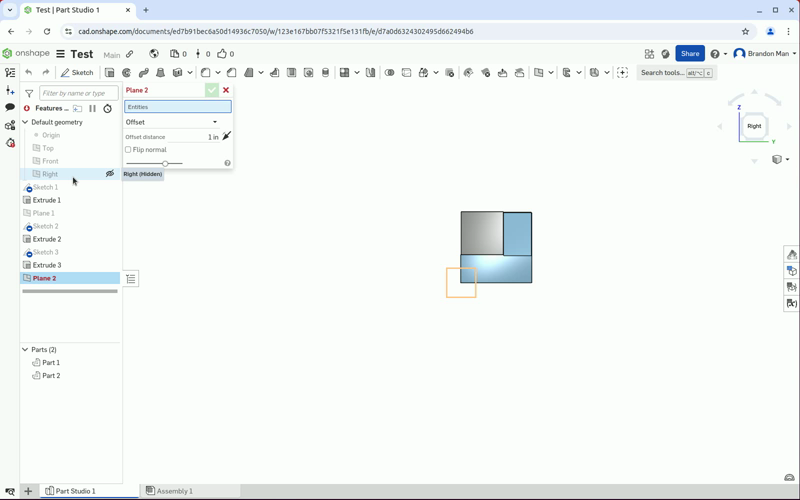
click(73, 176)
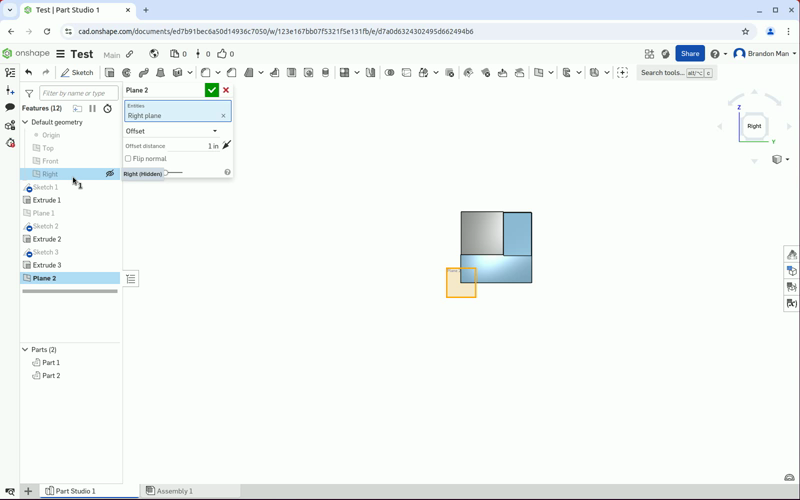
key(tab, 2)
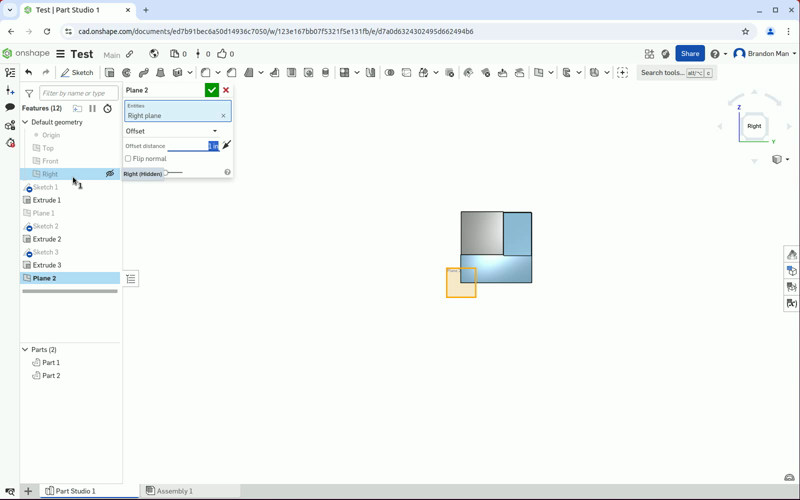
text(8.658)
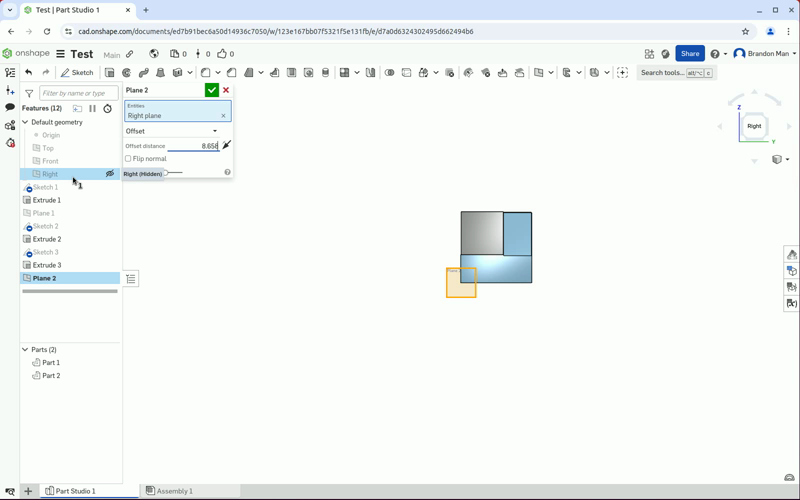
key(enter, 2)
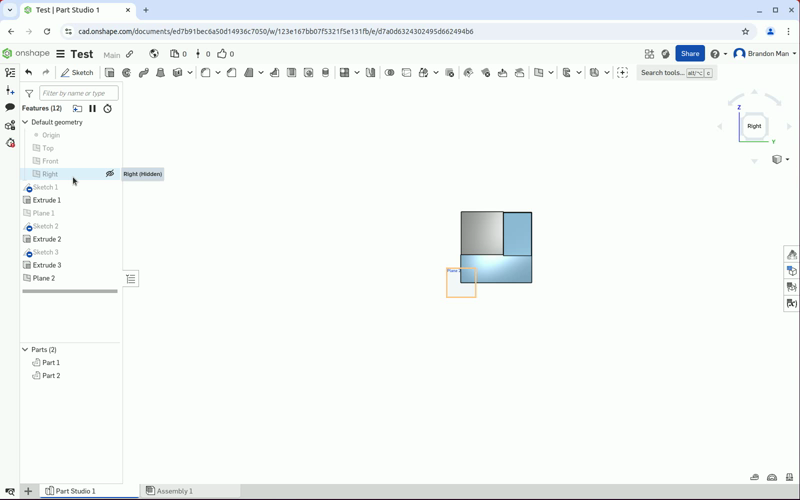
key(shift+s)
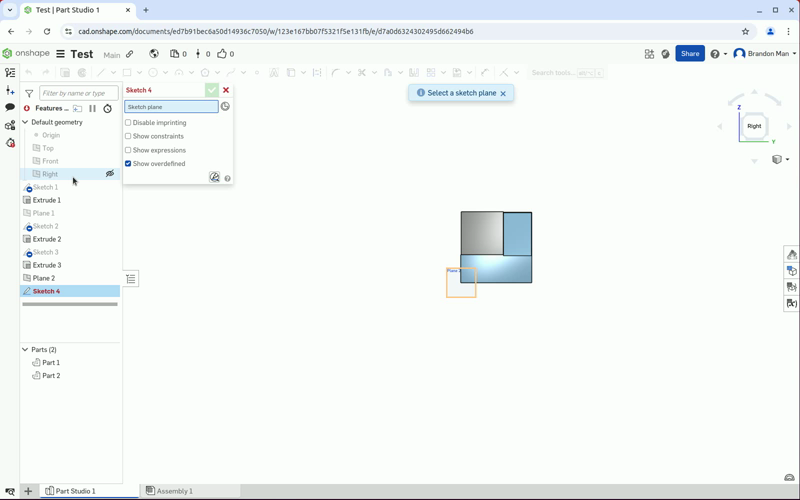
mouse_move(73, 280)
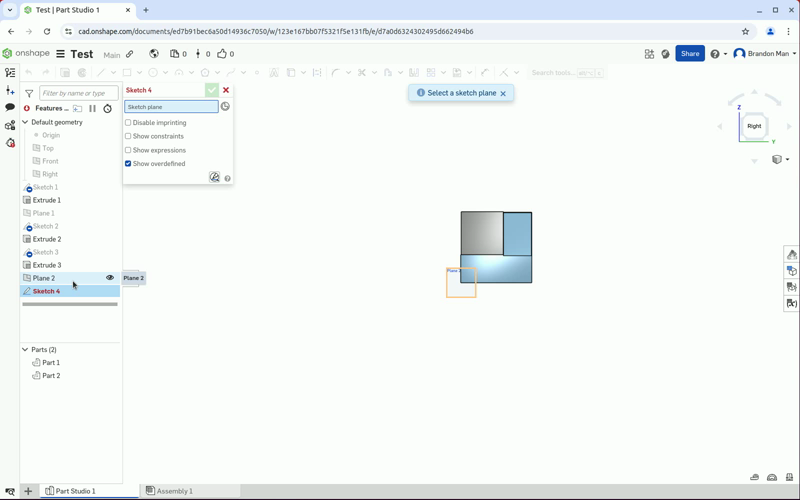
click(73, 280)
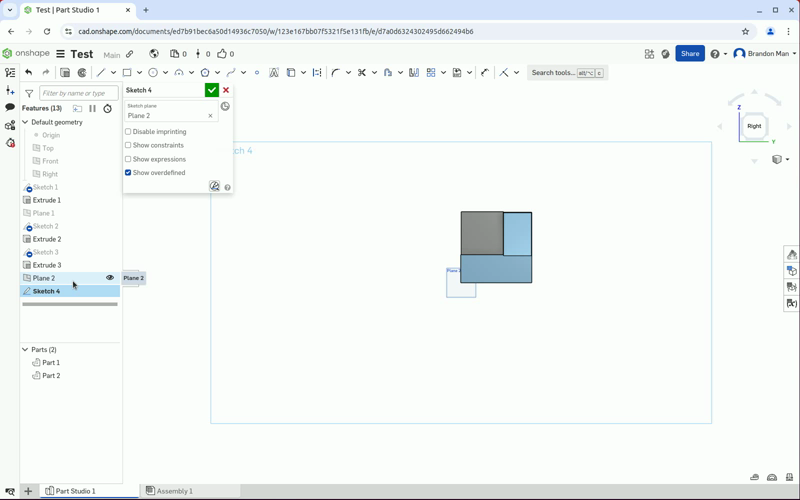
mouse_move(73, 352)
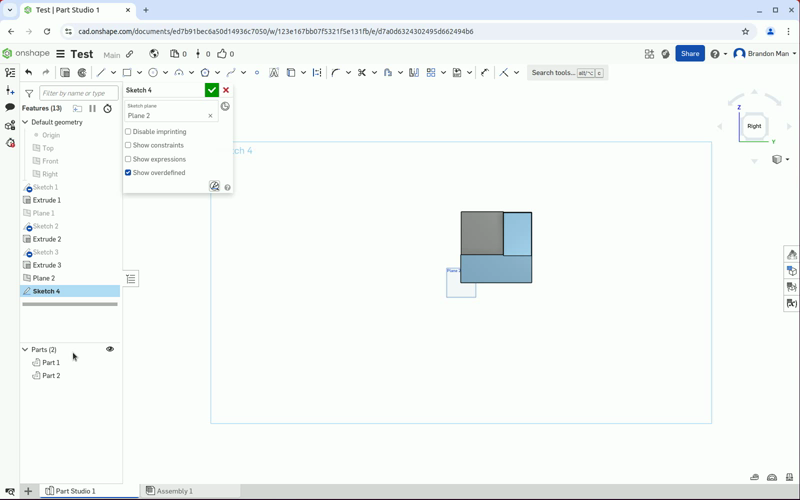
key(y)
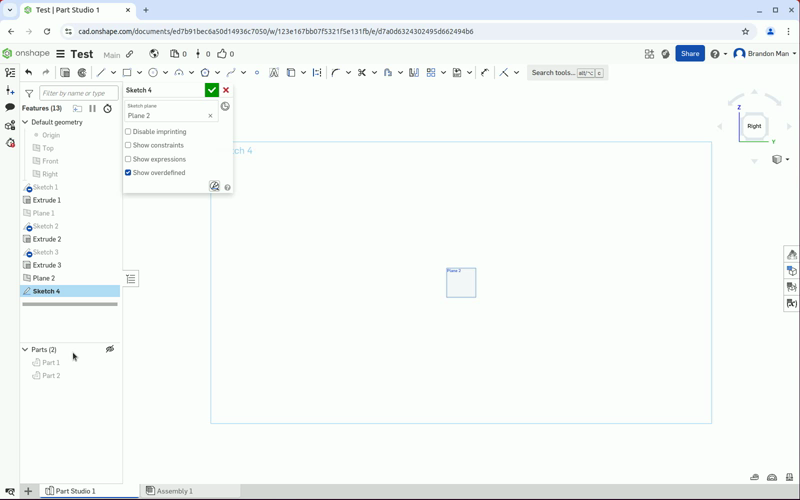
key(l)
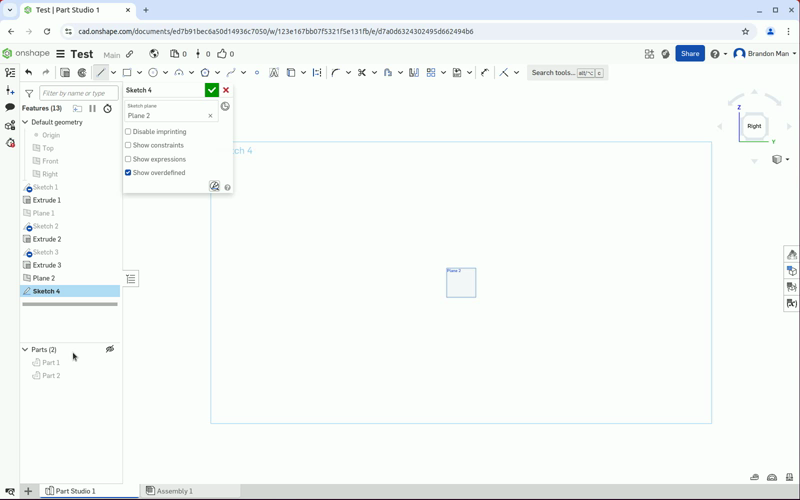
key_down(shift)
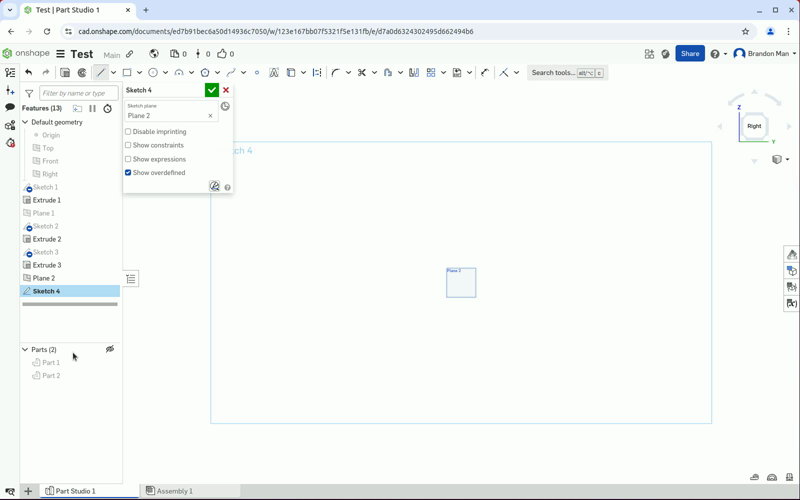
mouse_move(460, 212)
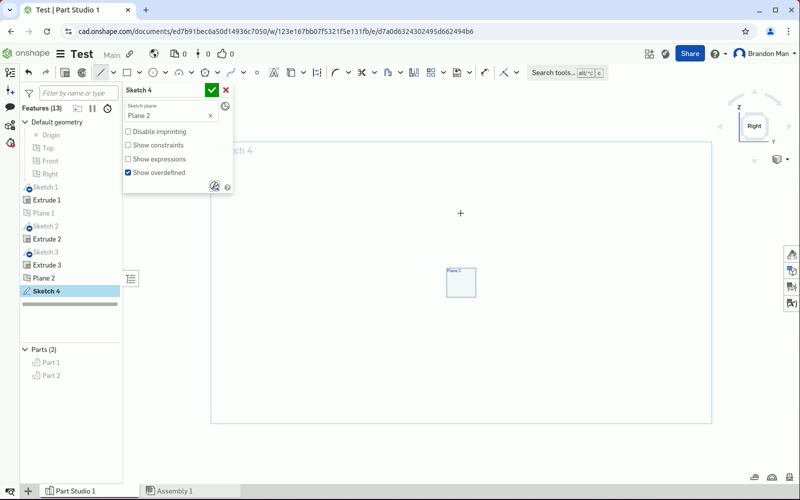
click(460, 212)
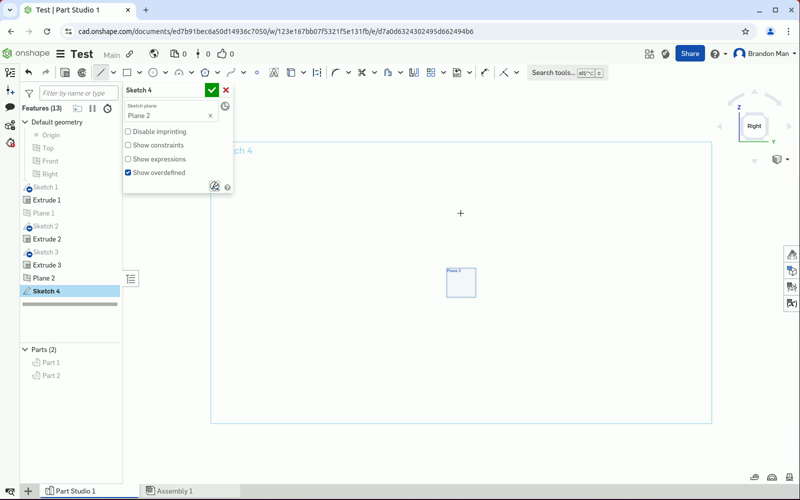
key_up(shift)
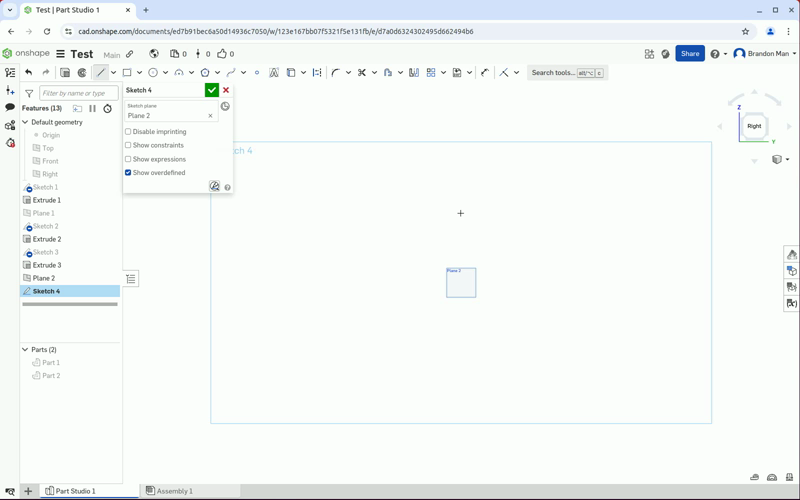
key_down(shift)
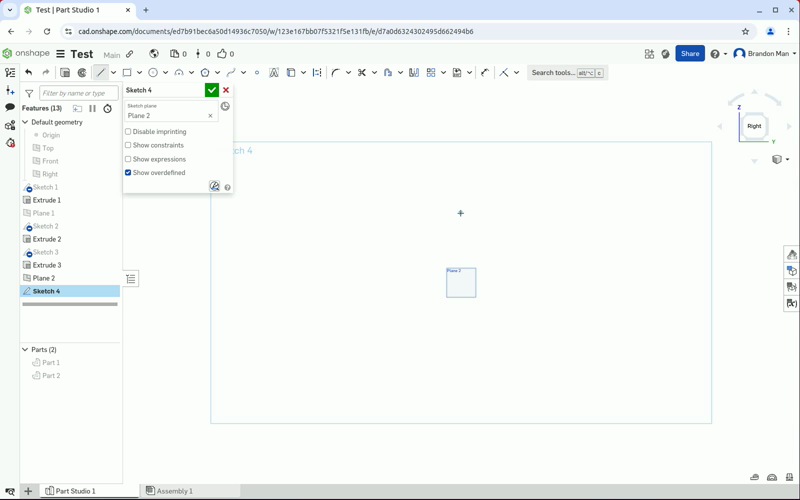
mouse_move(503, 255)
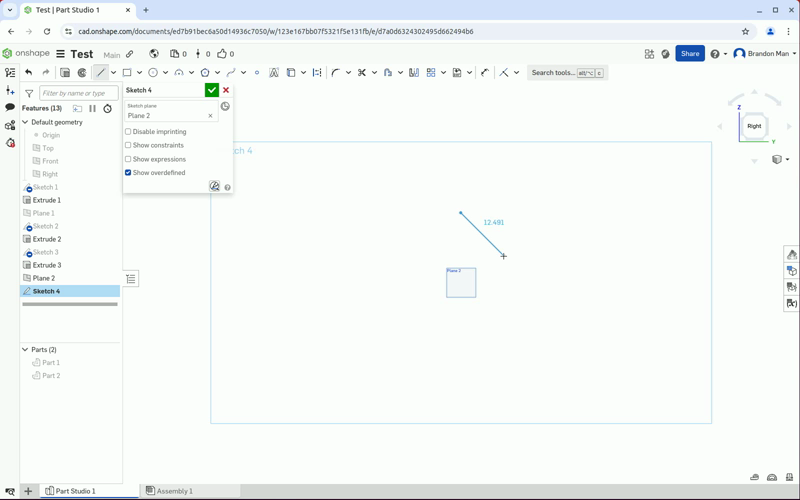
click(503, 255)
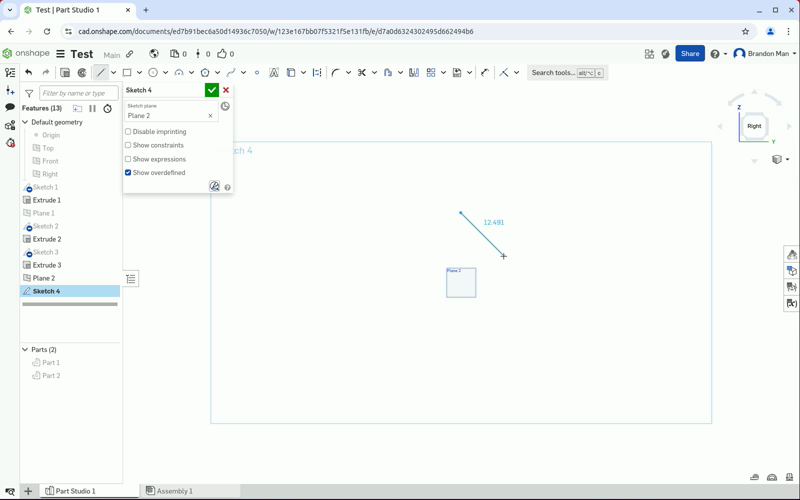
key_up(shift)
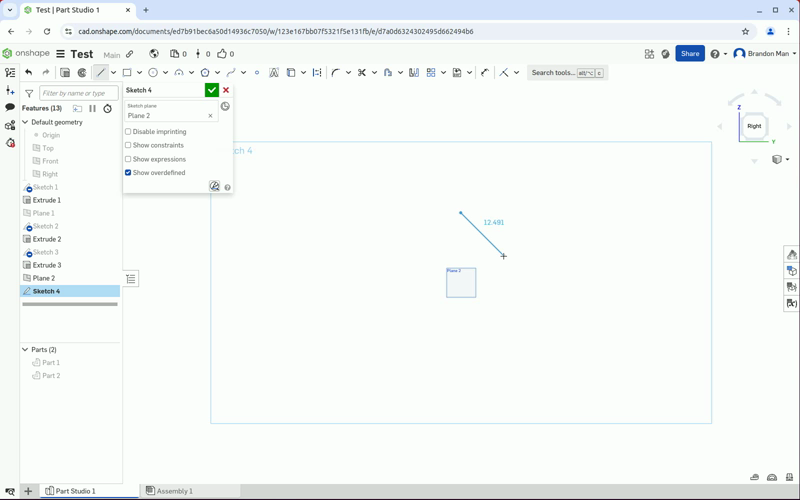
key_down(shift)
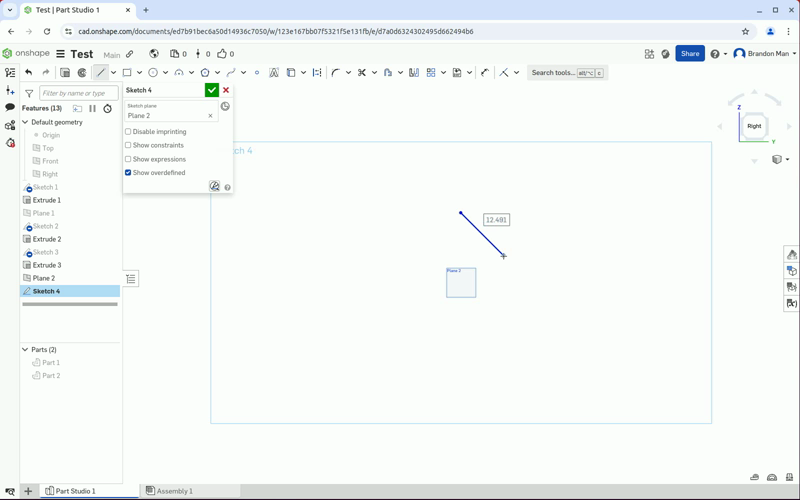
mouse_move(533, 255)
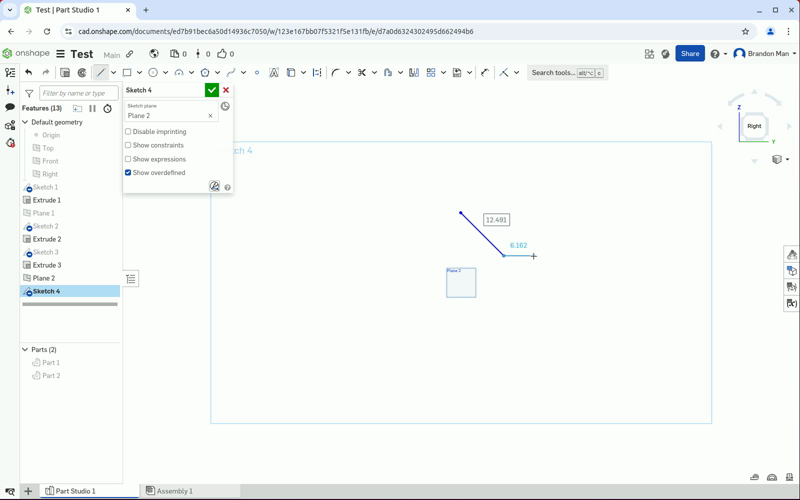
mouse_move(503, 212)
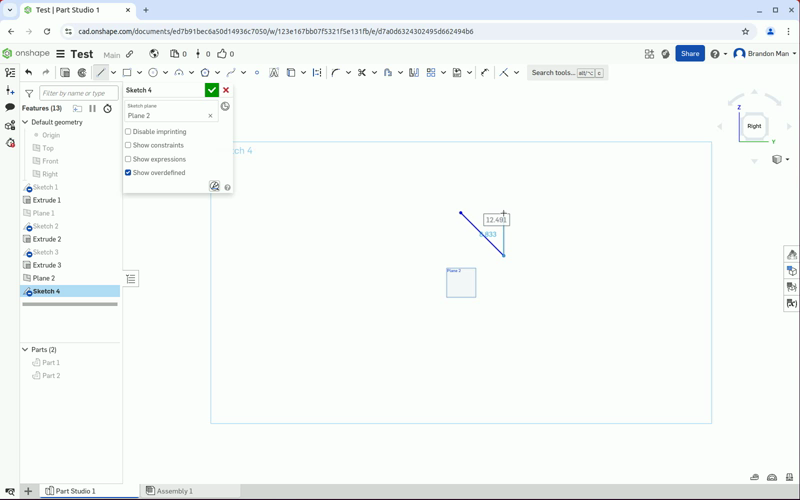
click(503, 212)
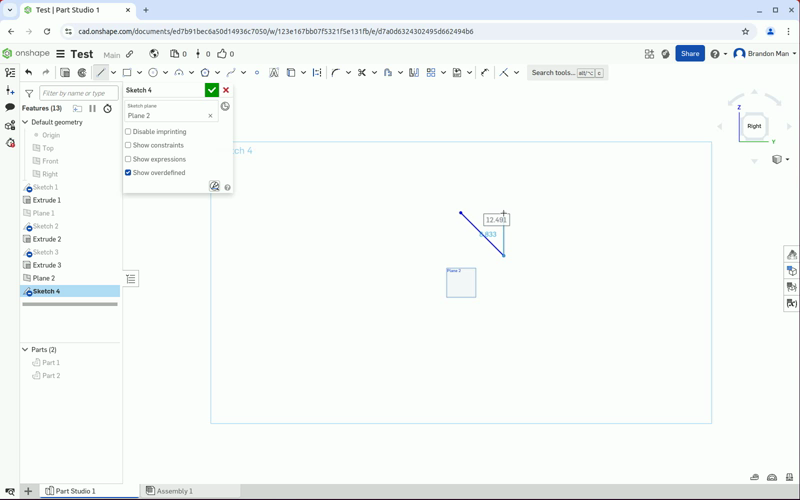
key_up(shift)
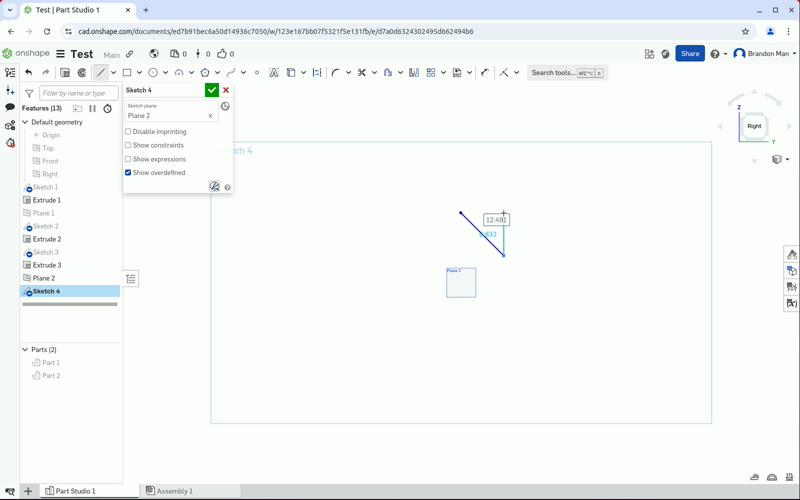
mouse_move(533, 212)
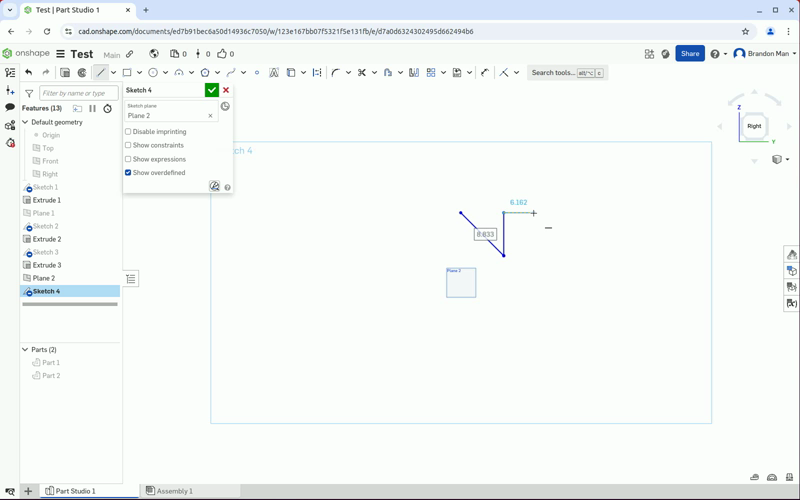
key_down(shift)
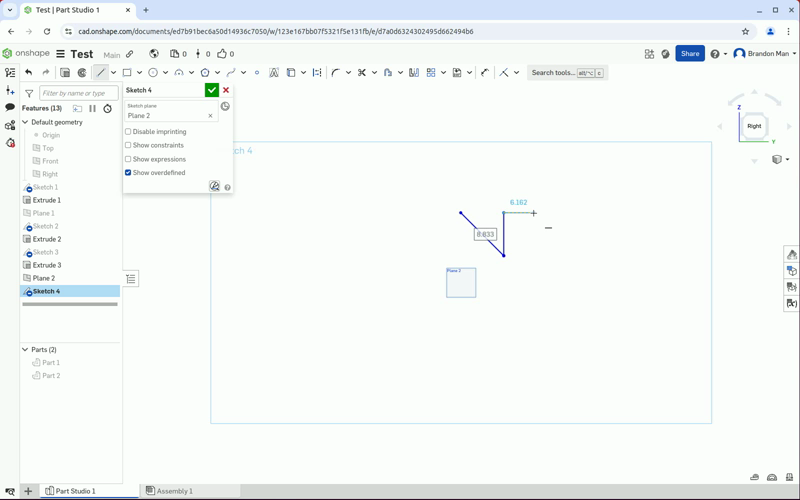
mouse_move(460, 212)
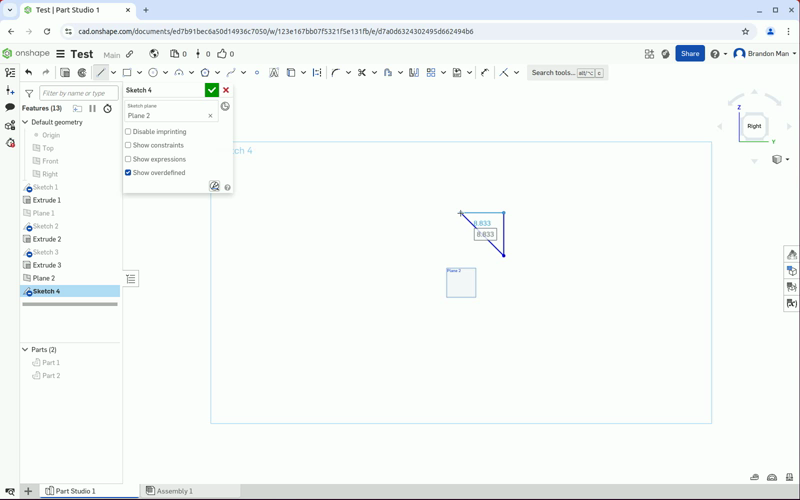
key_up(shift)
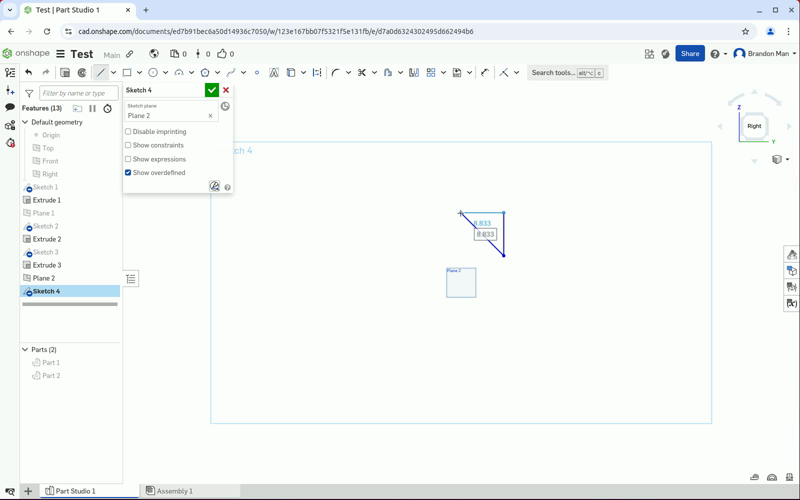
click(460, 212)
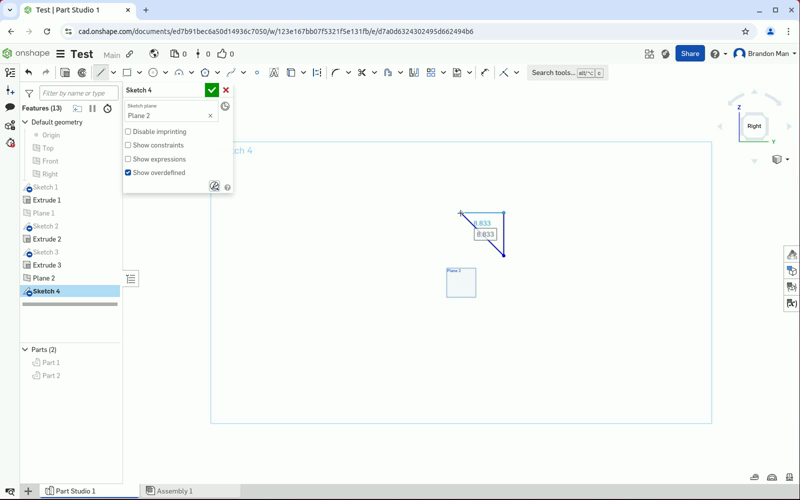
key(esc)
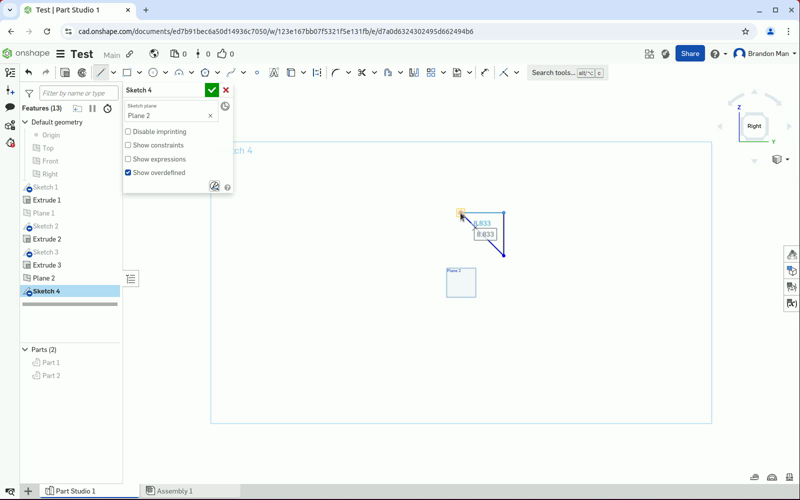
mouse_move(484, 214)
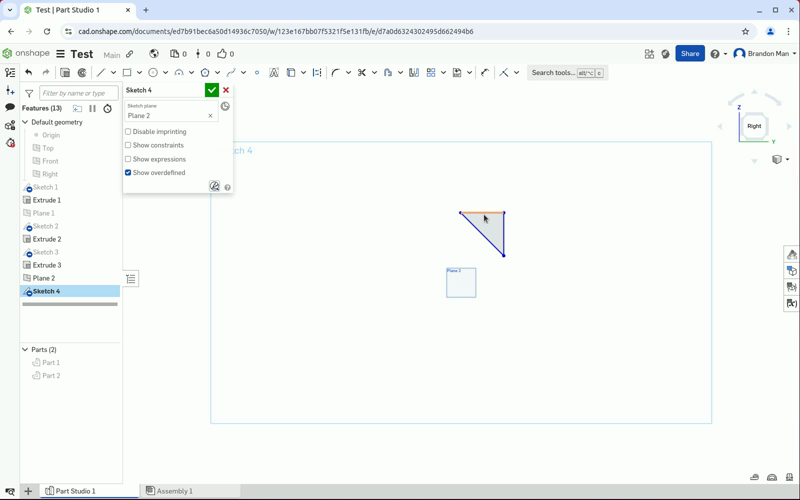
scroll(6)
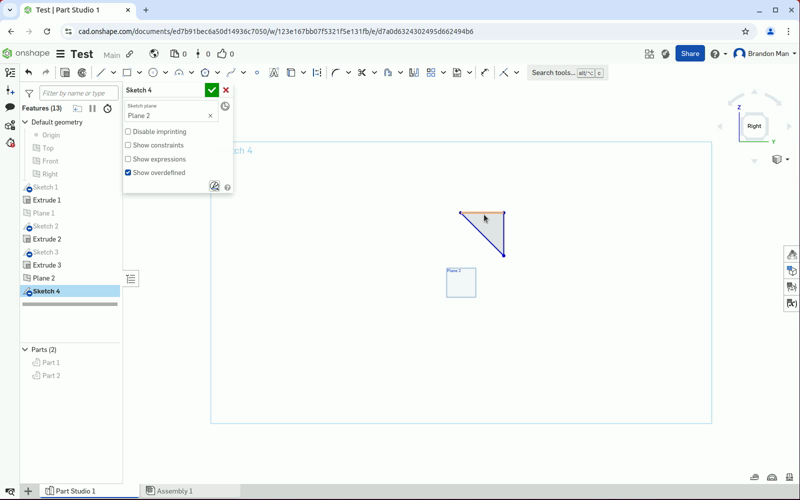
scroll(6)
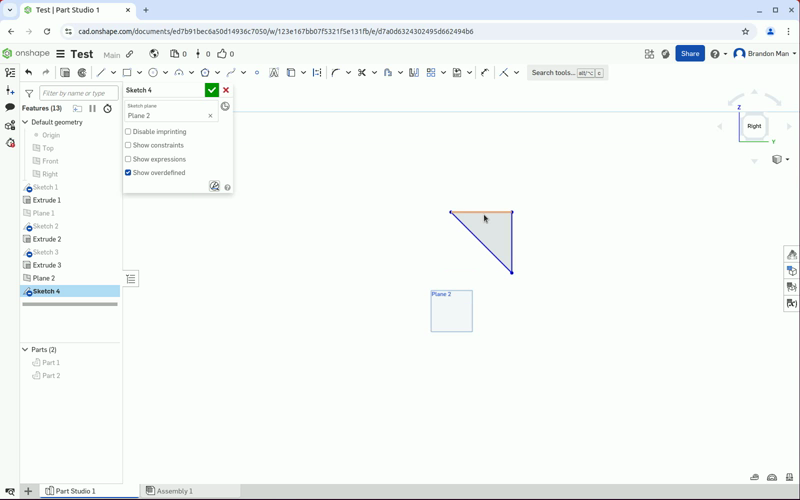
scroll(6)
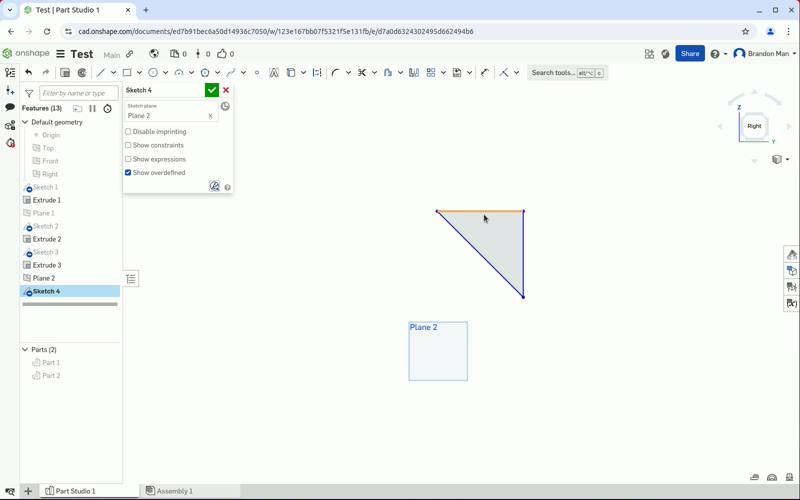
scroll(6)
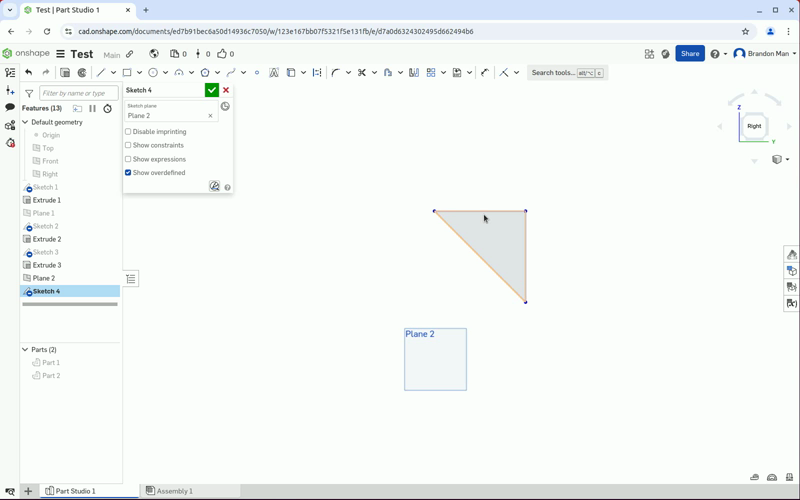
scroll(6)
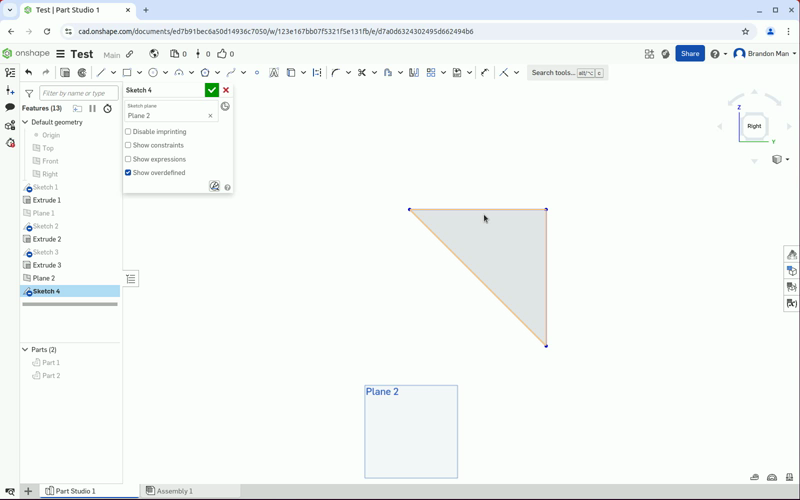
scroll(6)
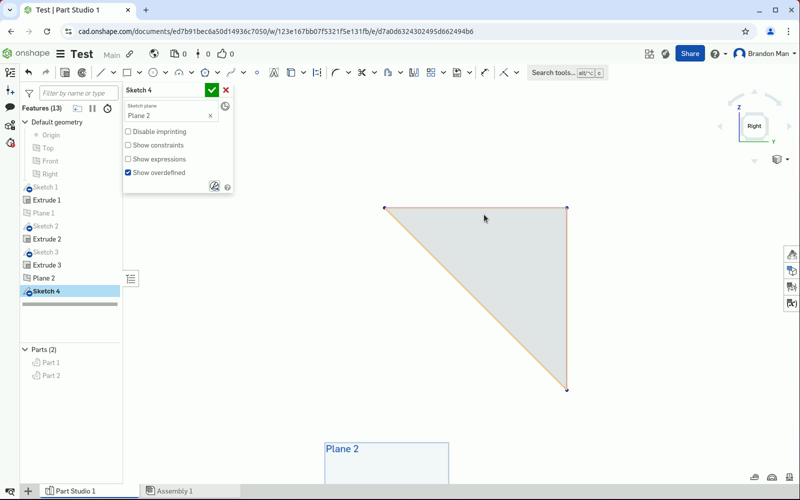
scroll(6)
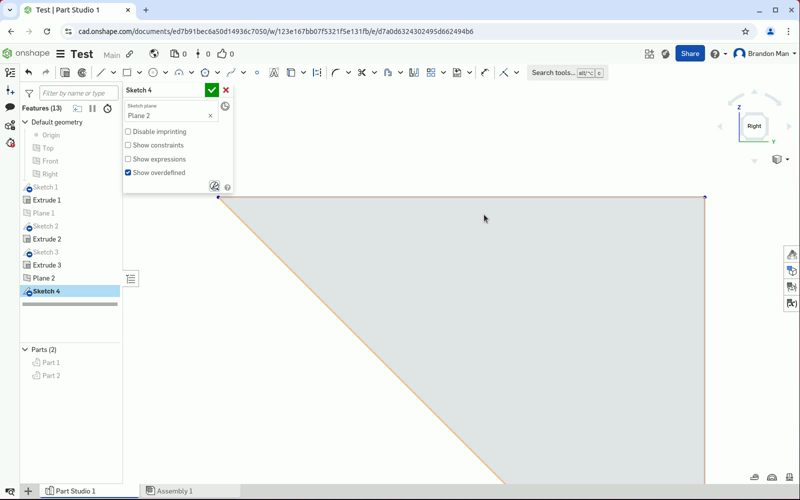
click(484, 214)
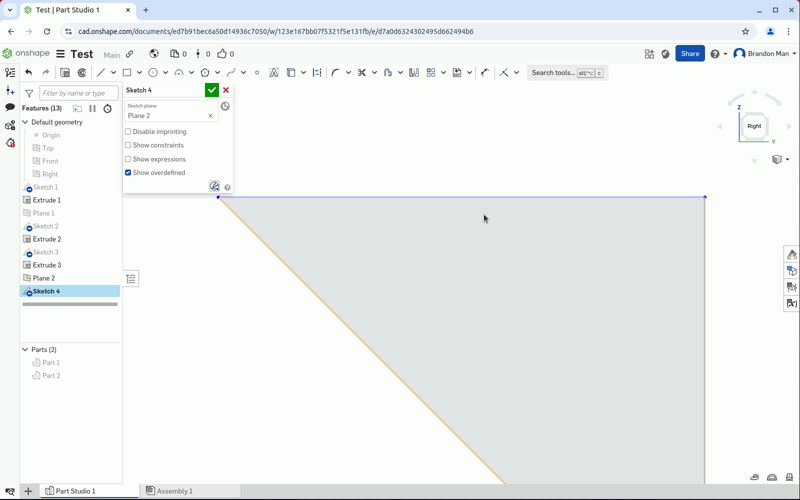
scroll(-6)
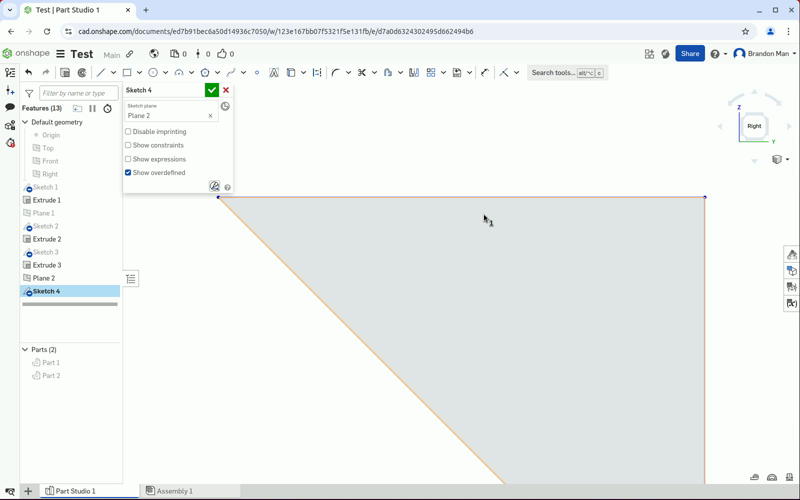
scroll(-6)
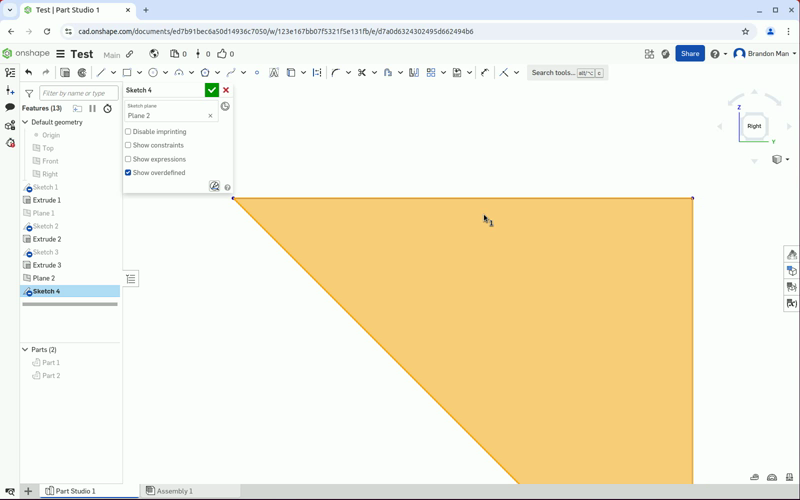
scroll(-6)
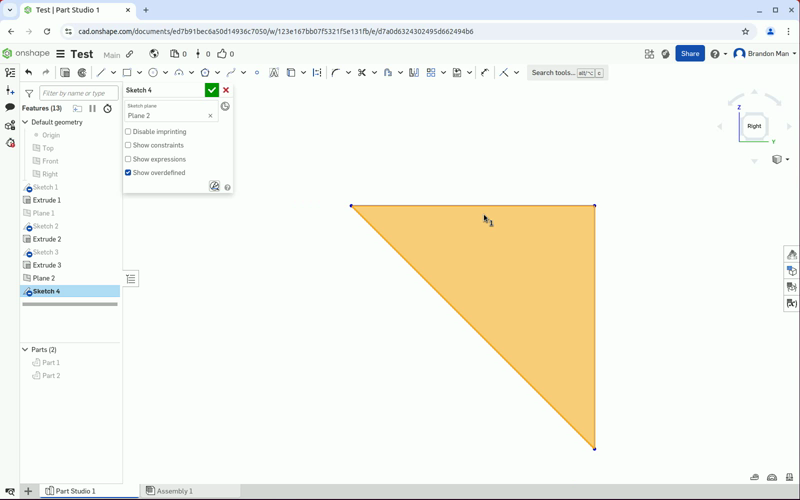
scroll(-6)
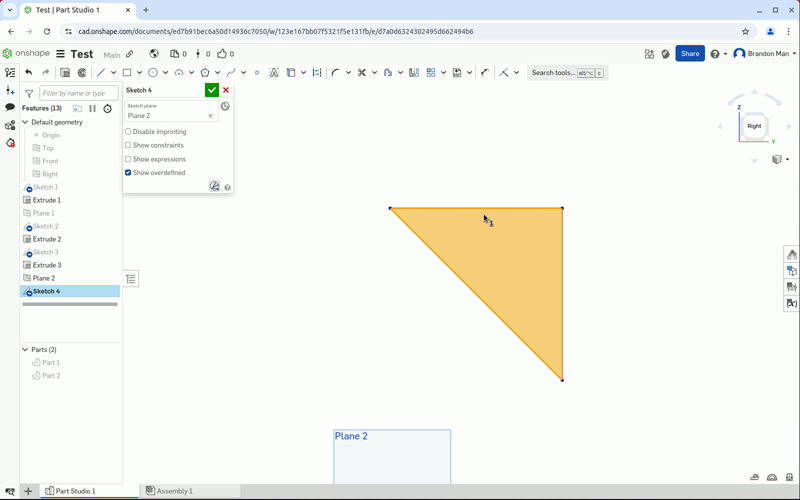
scroll(-6)
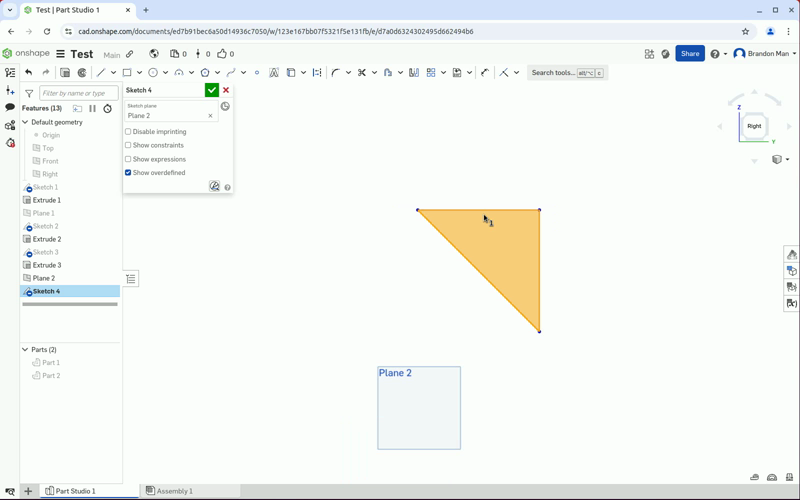
scroll(-6)
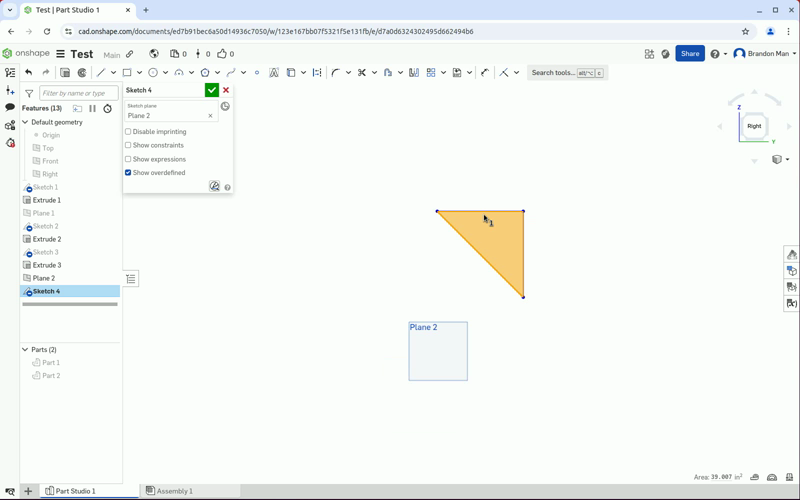
scroll(-6)
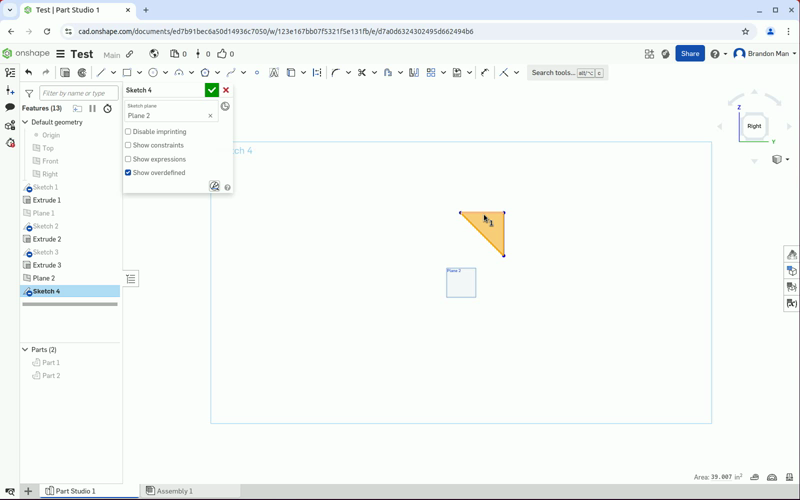
mouse_move(73, 352)
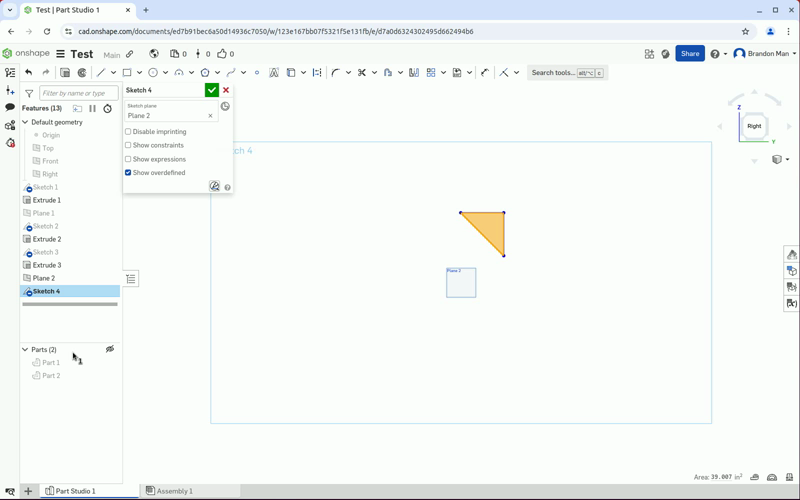
key(shift+y)
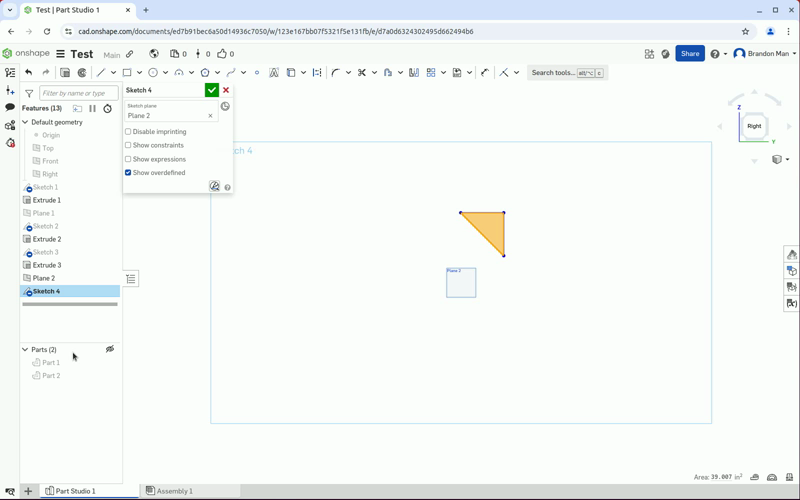
key(shift+e)
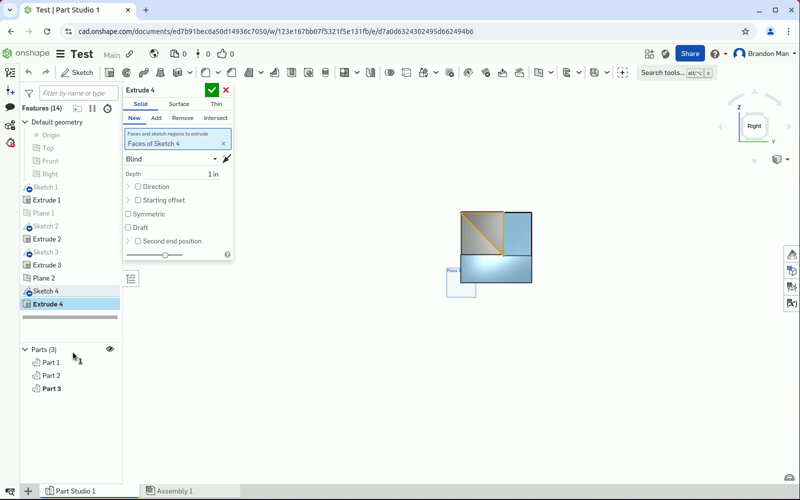
mouse_move(143, 106)
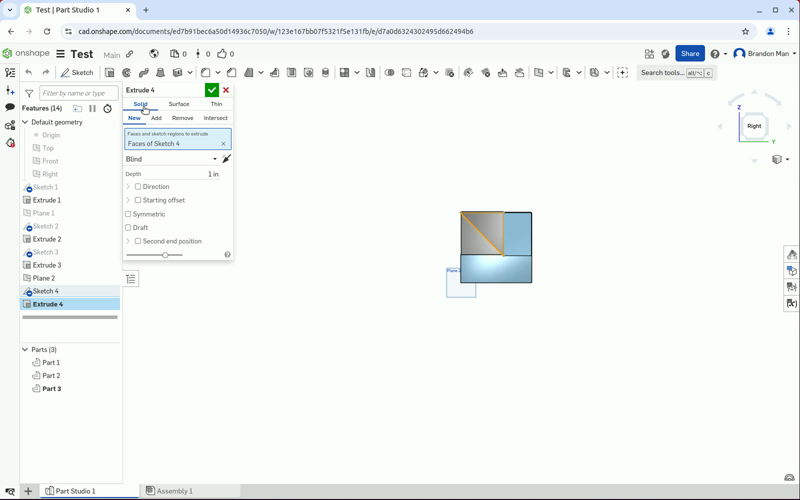
click(143, 106)
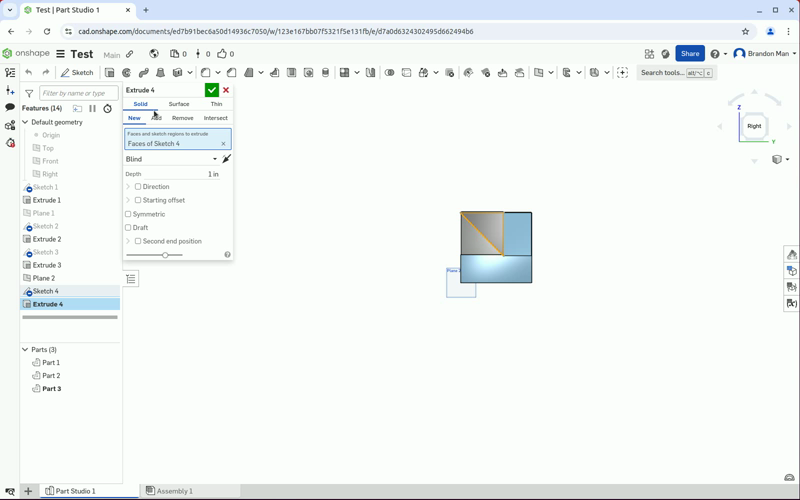
mouse_move(186, 120)
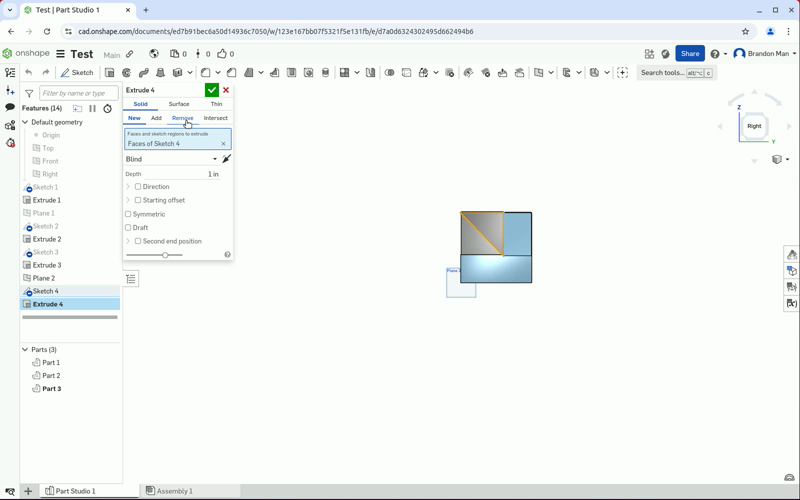
click(186, 120)
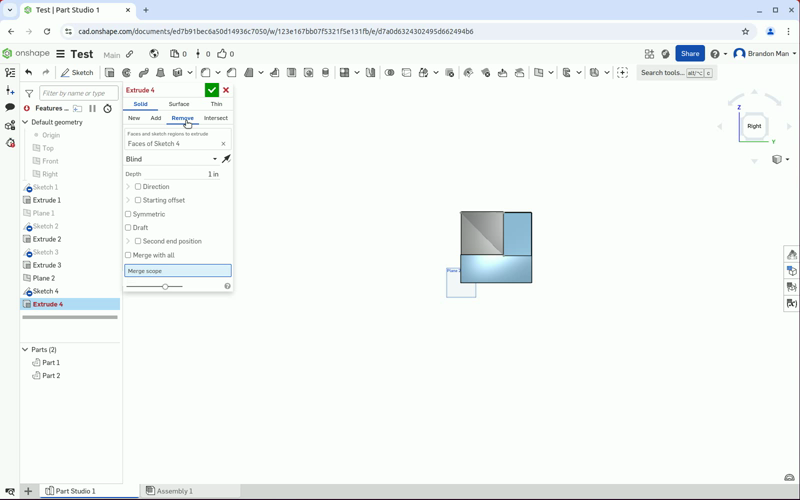
key(tab, 4)
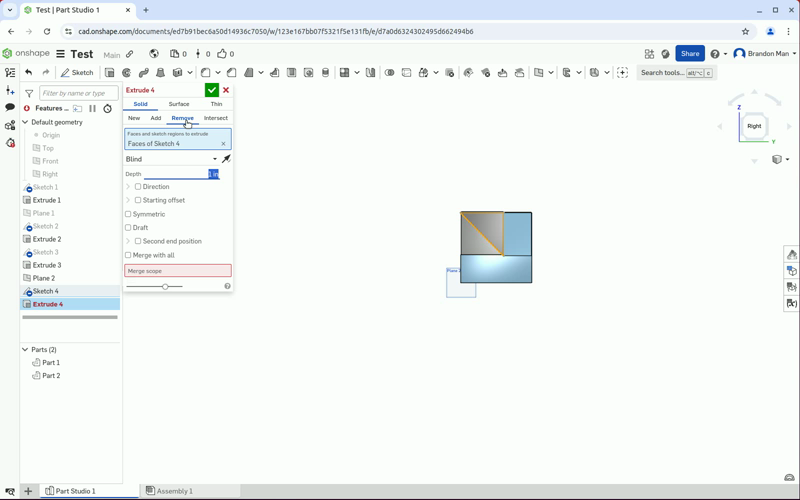
text(11.554)
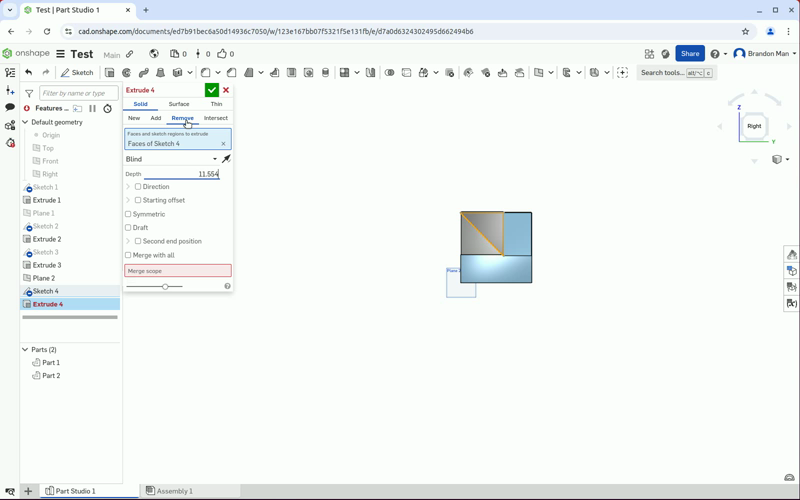
key(tab, 6)
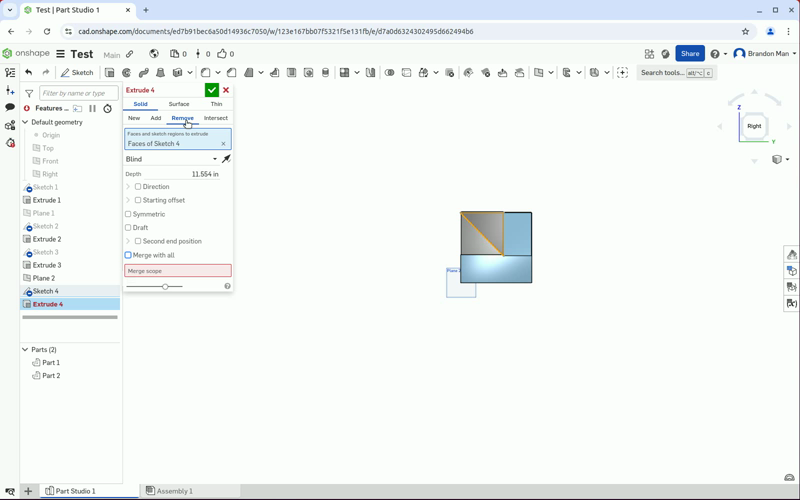
key(space)
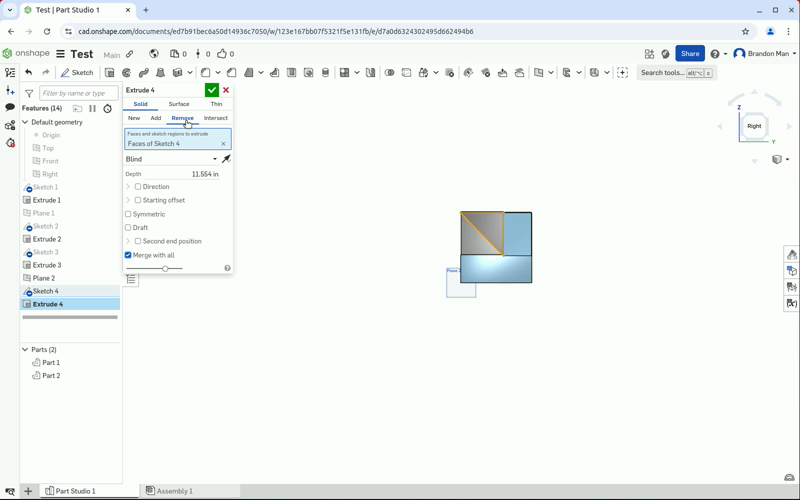
key(enter)
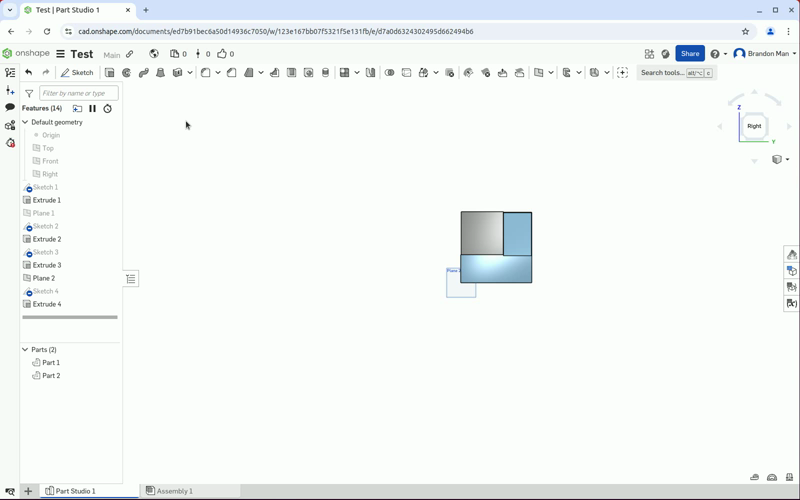
key(shift+h)
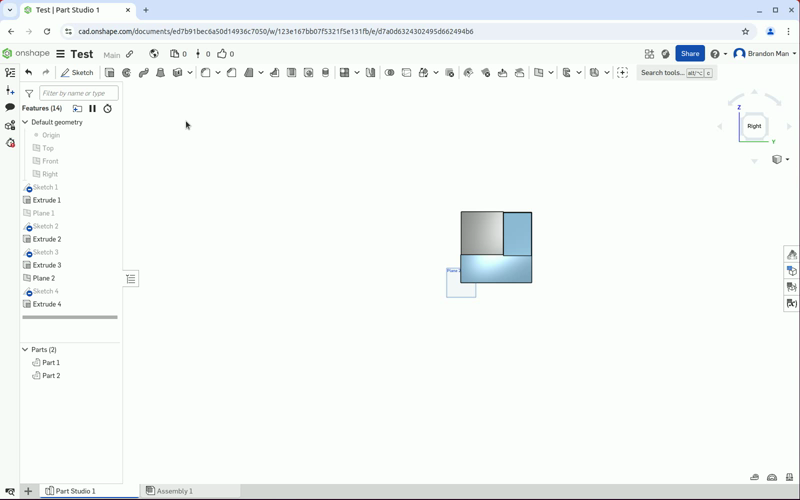
key(shift+h)
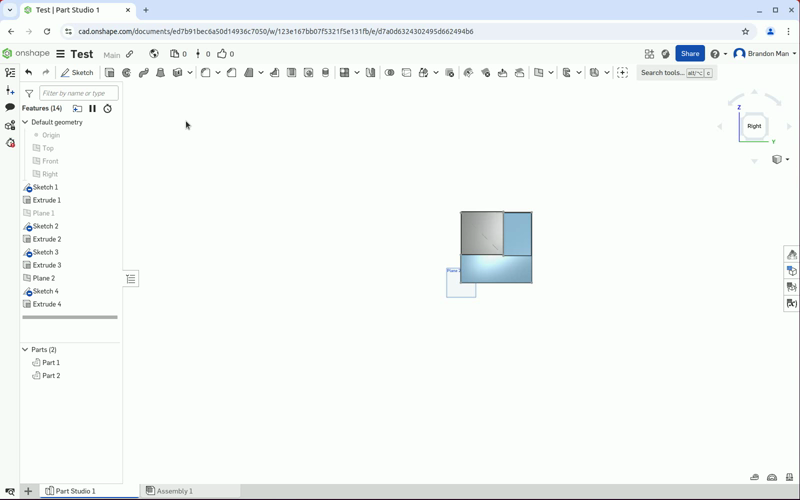
key(shift+7)
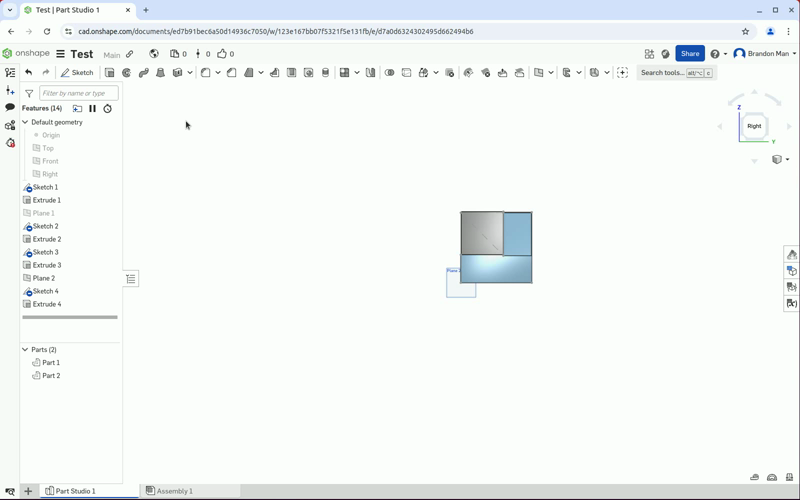
key(right, 2)
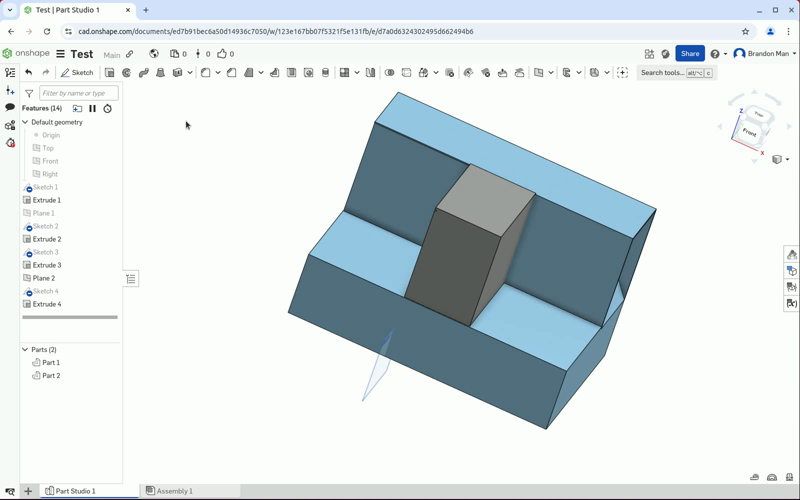
key(down, 2)
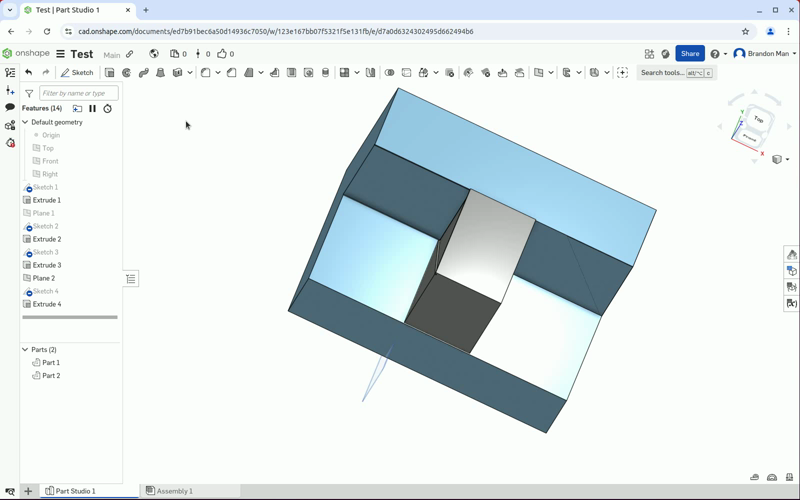
key(up, 2)
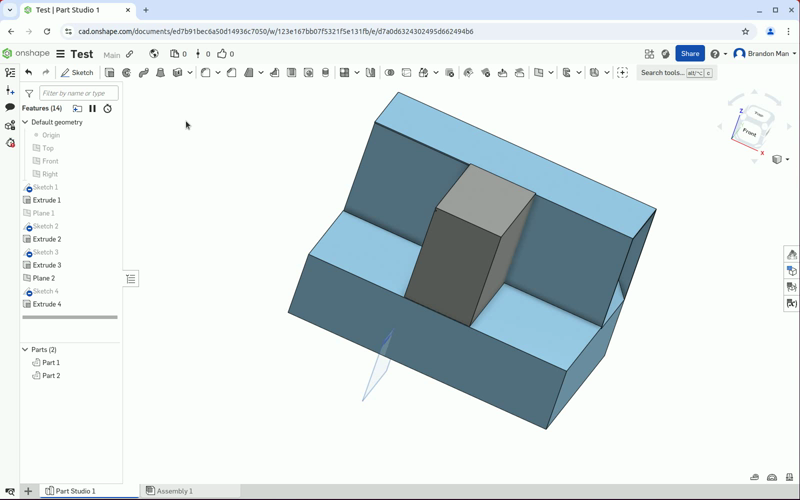
key(left, 2)
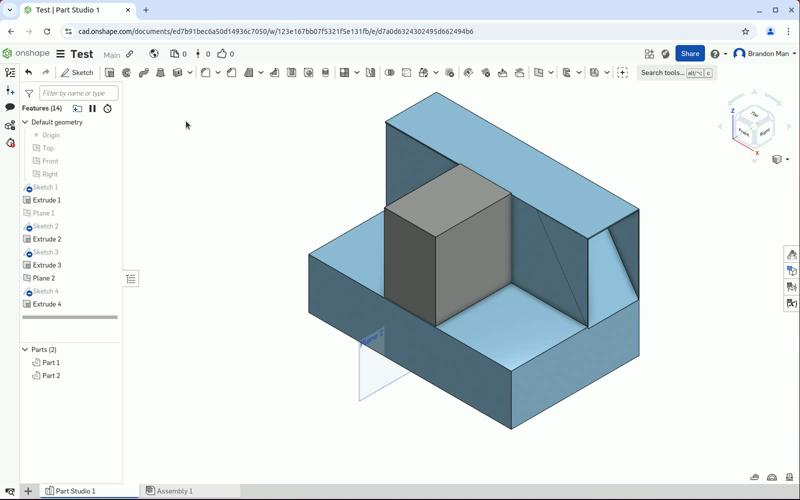
mouse_move(73, 189)
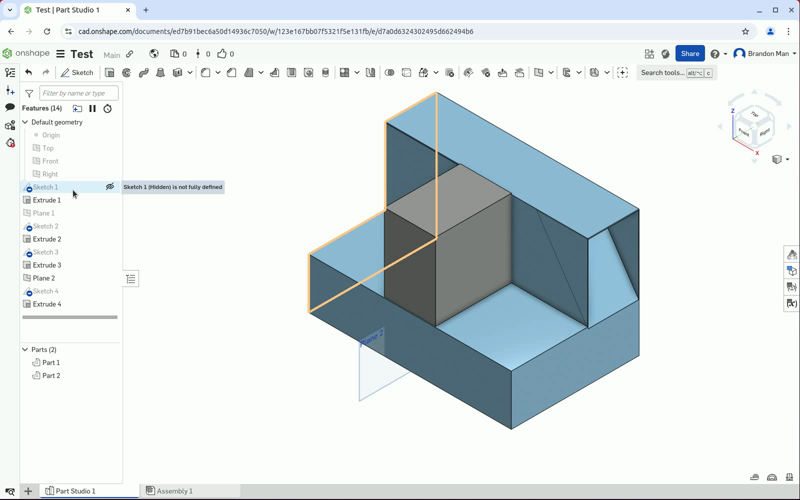
click(73, 189)